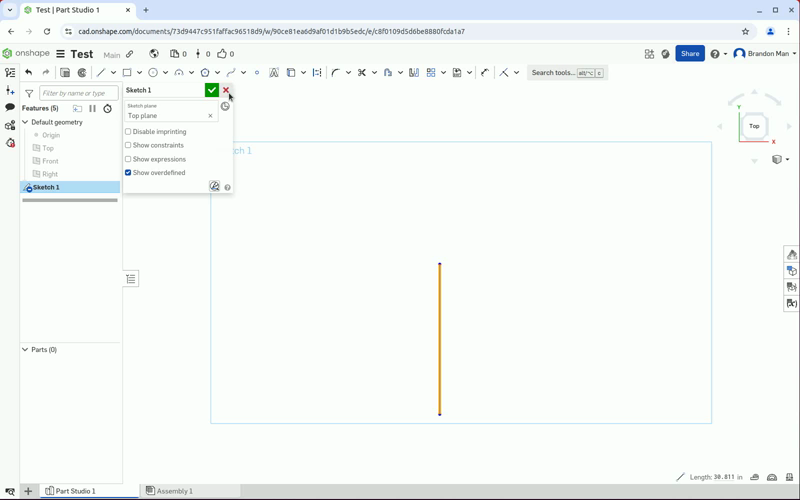
key(shift+h)
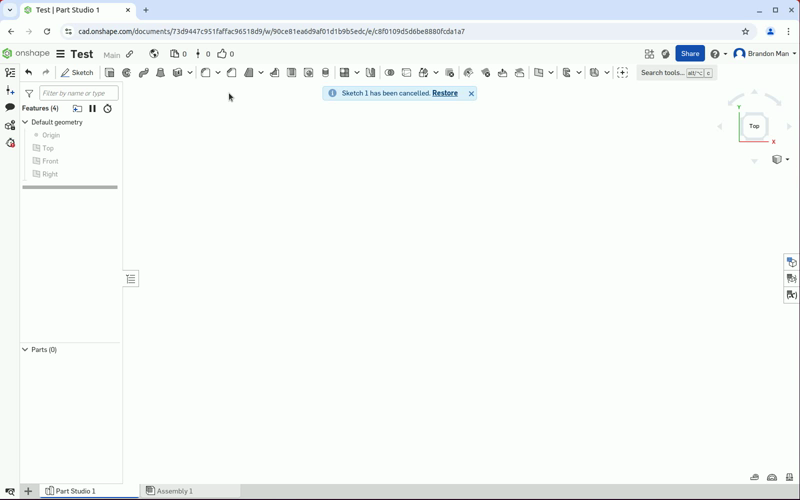
mouse_move(73, 352)
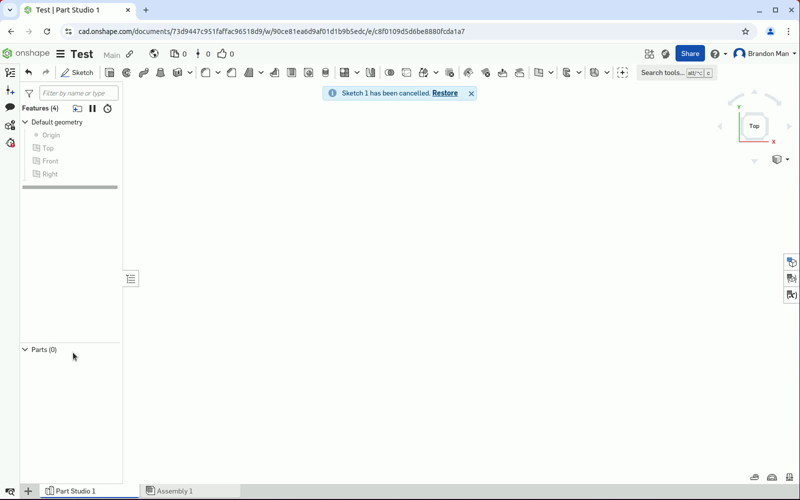
key(y)
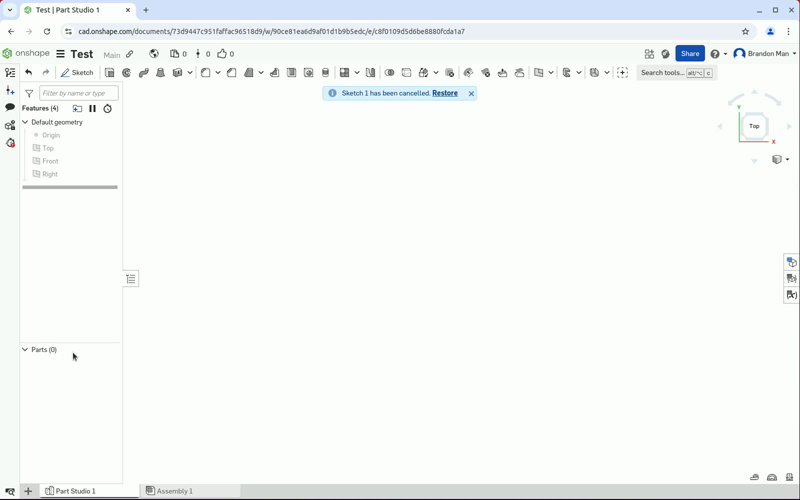
key(shift+p)
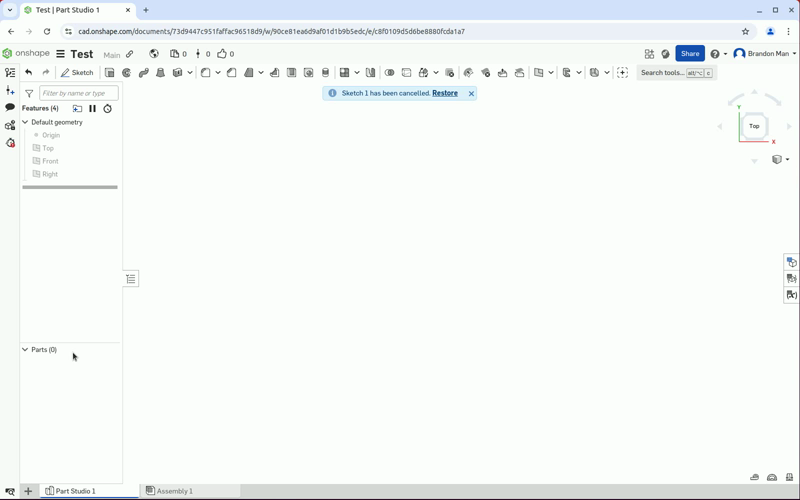
key(space)
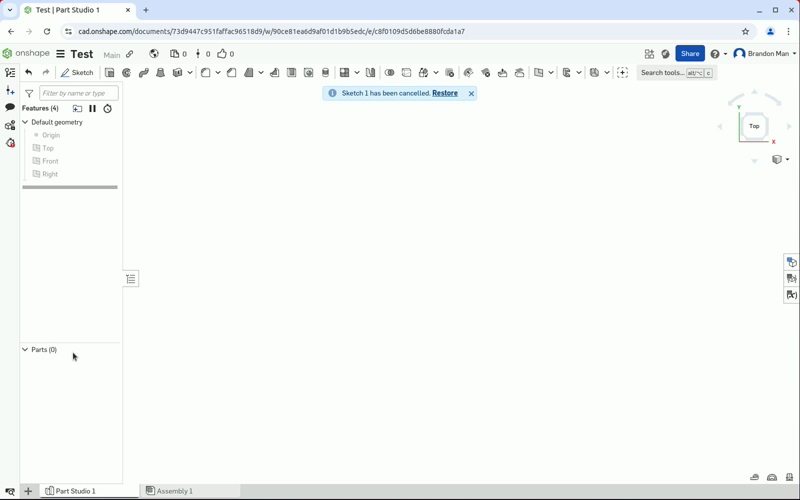
key_down(shift)
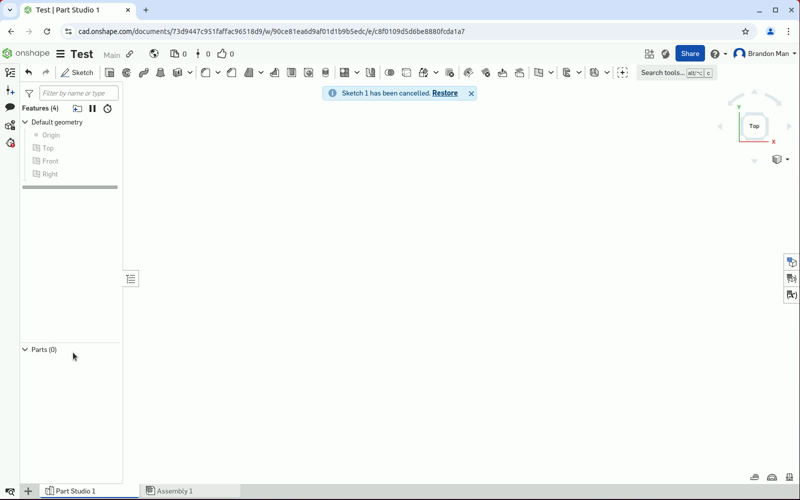
key(up)
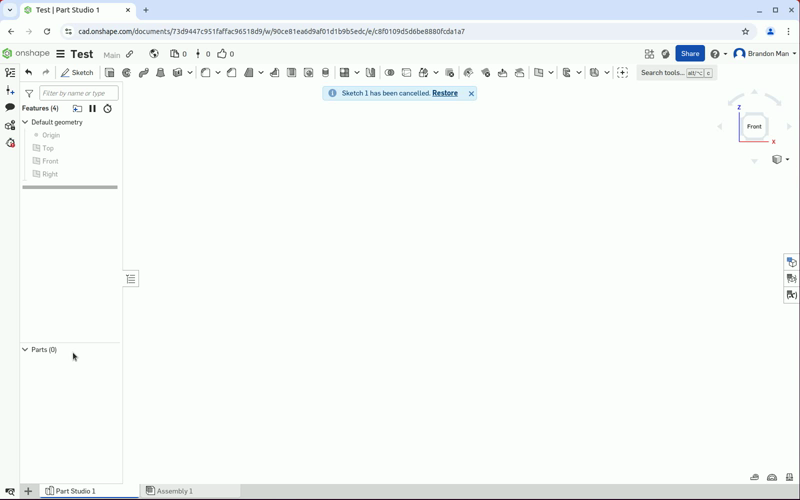
key_up(shift)
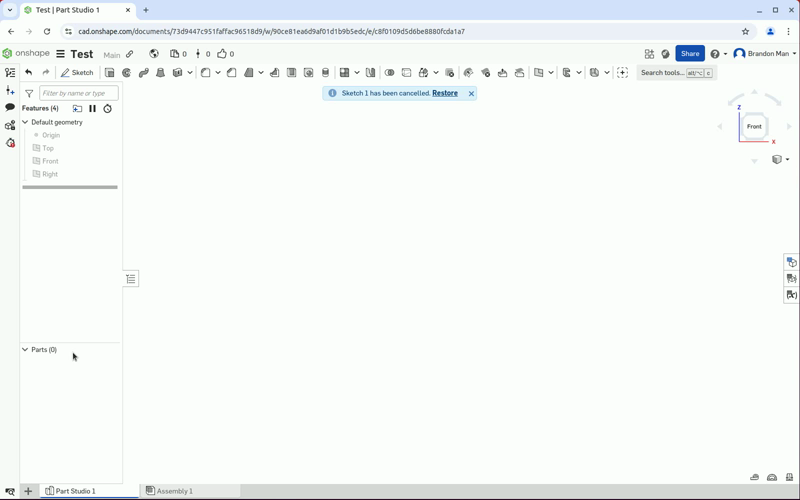
mouse_move(73, 352)
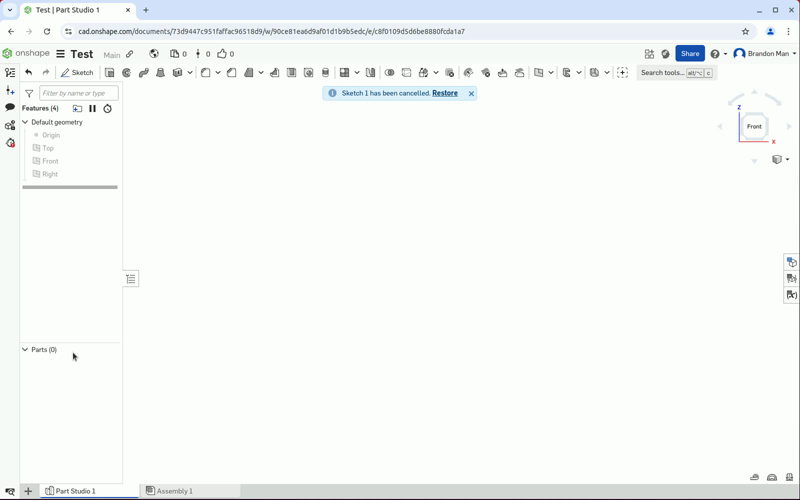
key(shift+y)
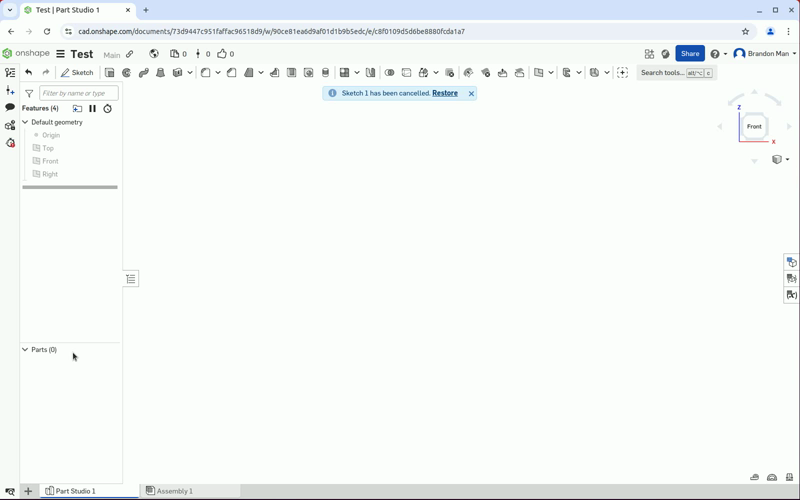
key(shift+s)
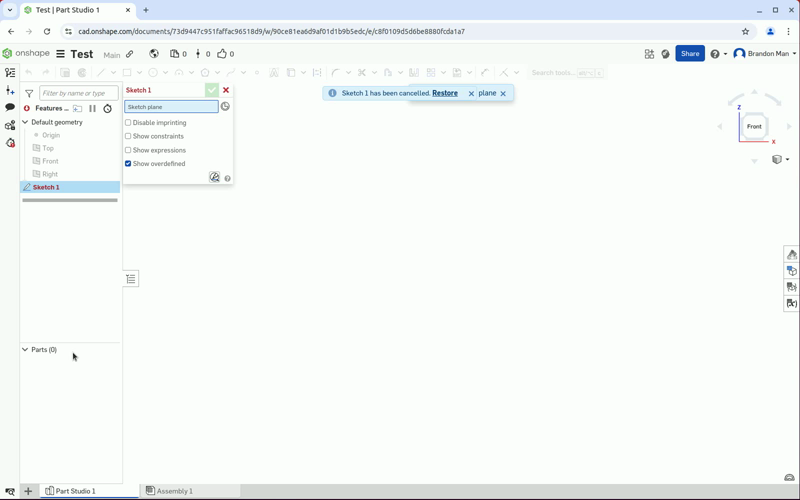
mouse_move(73, 163)
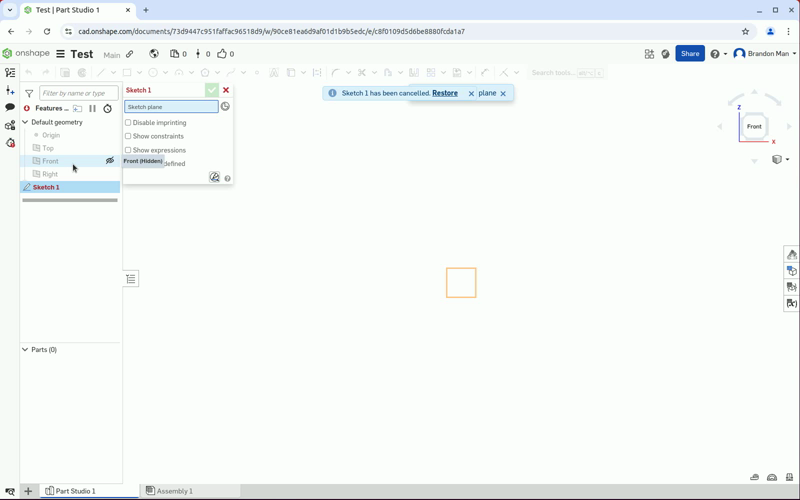
click(73, 163)
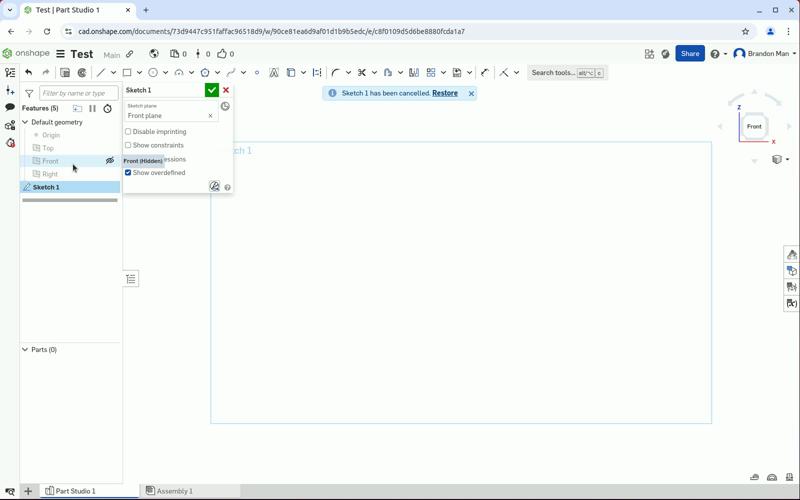
mouse_move(73, 352)
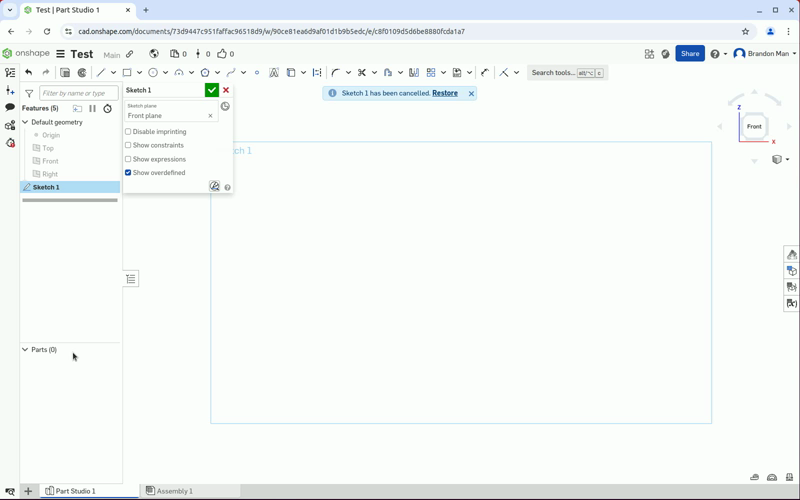
key(y)
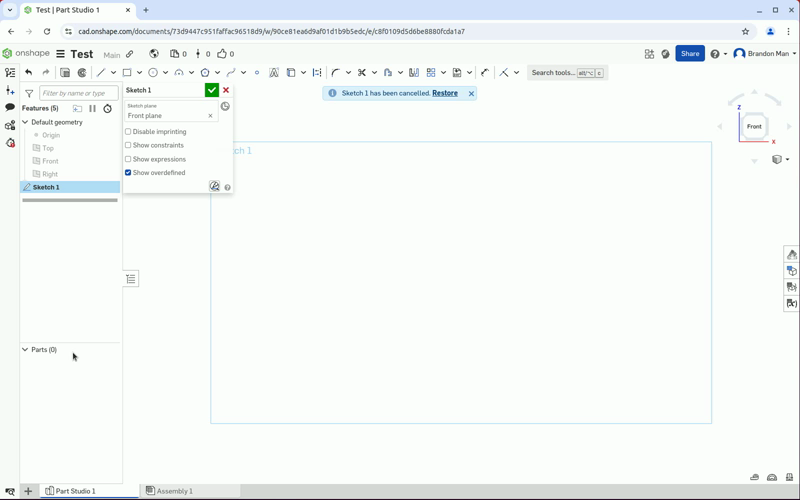
key(a)
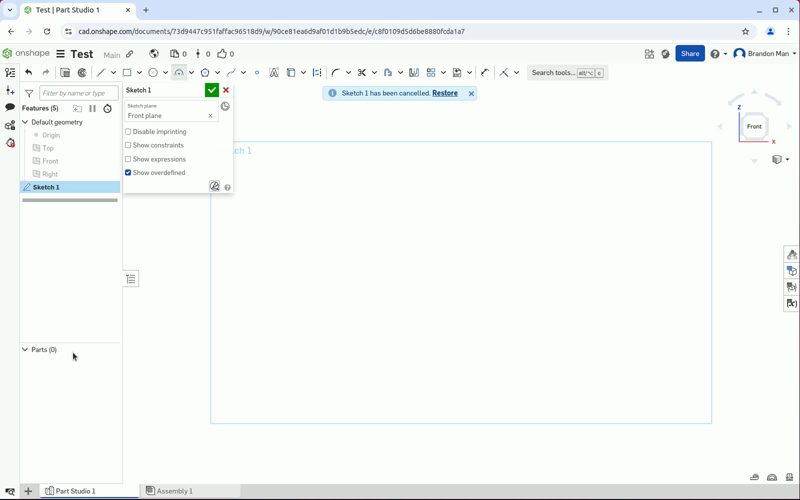
key_down(shift)
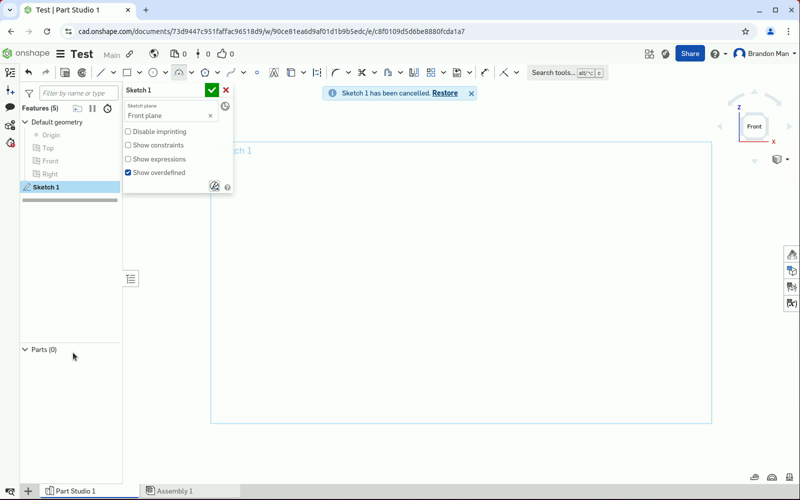
mouse_move(450, 282)
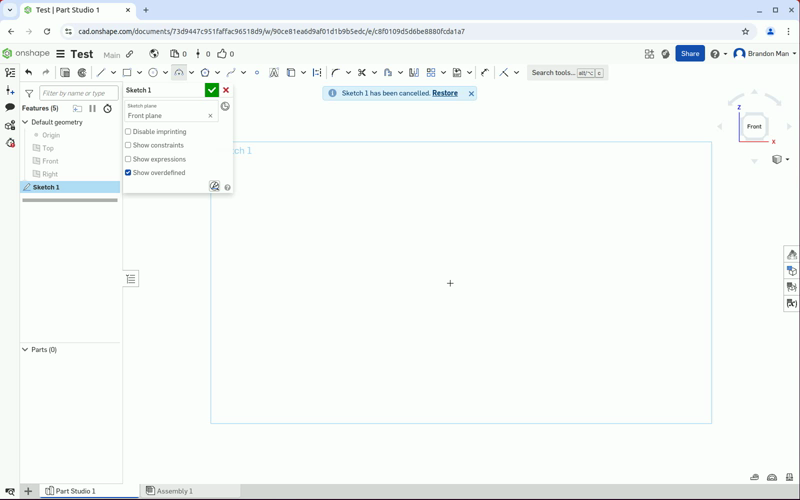
click(450, 282)
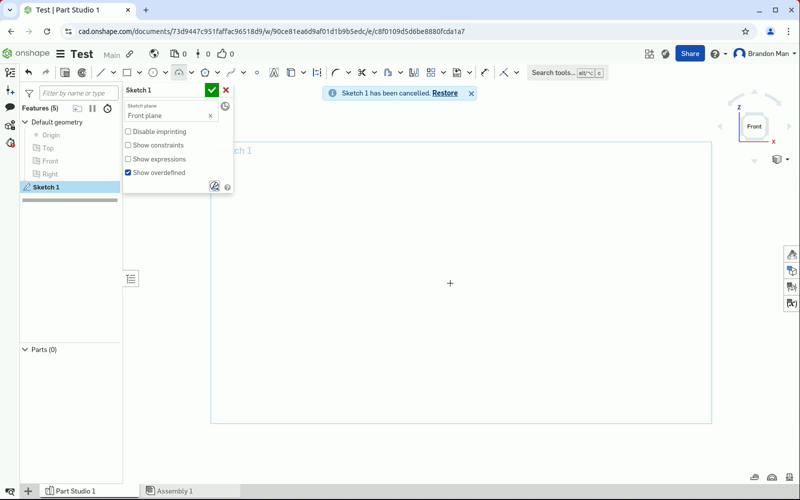
key_up(shift)
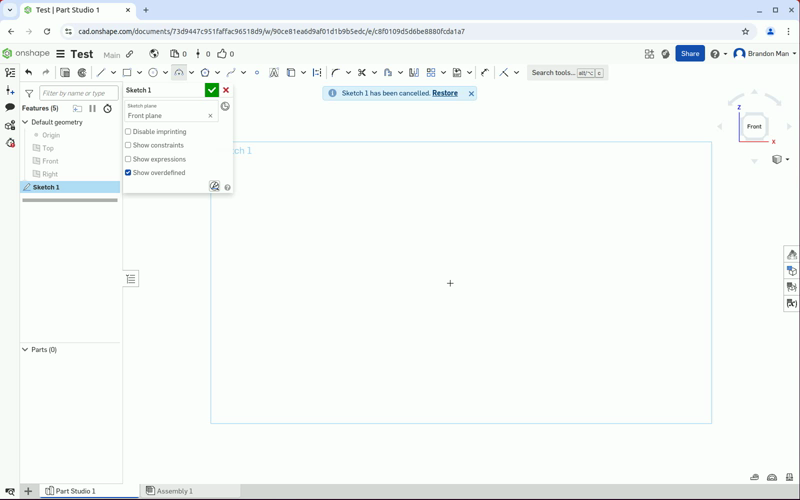
key_down(shift)
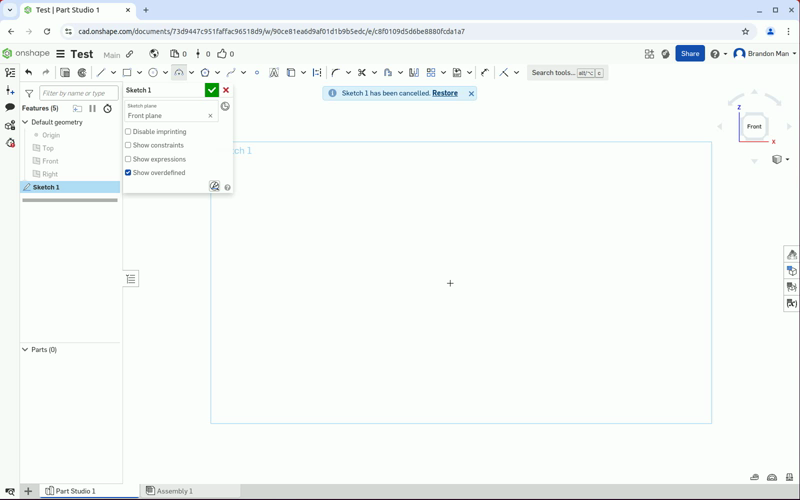
mouse_move(468, 291)
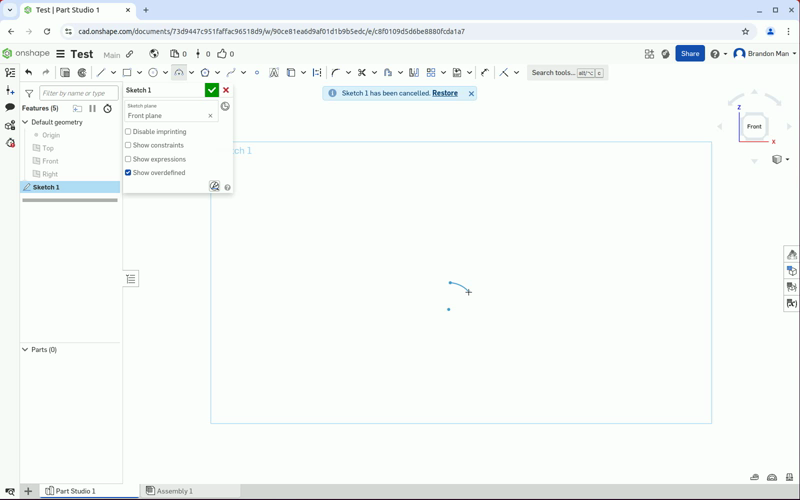
click(468, 291)
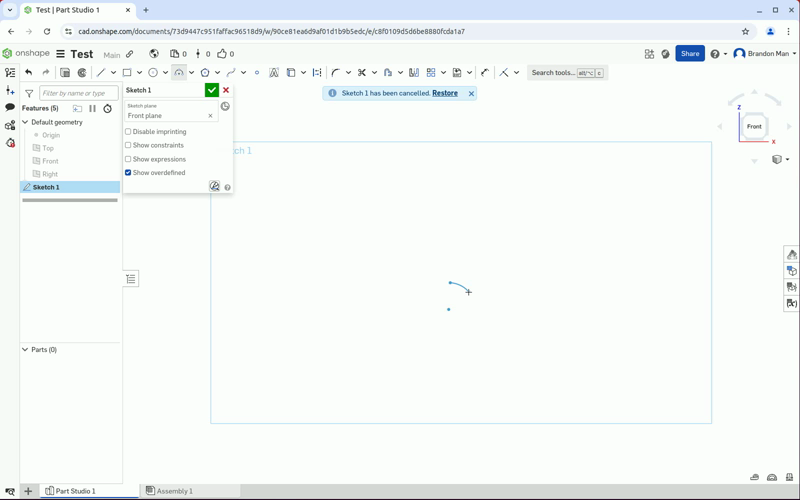
mouse_move(466, 273)
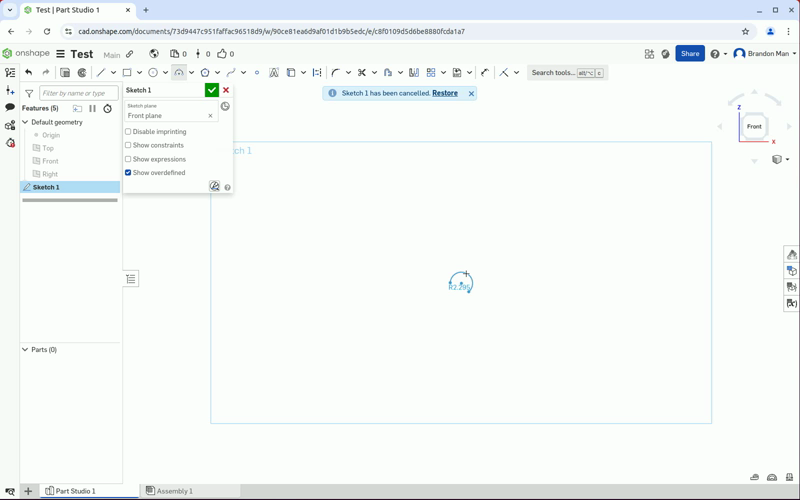
click(466, 273)
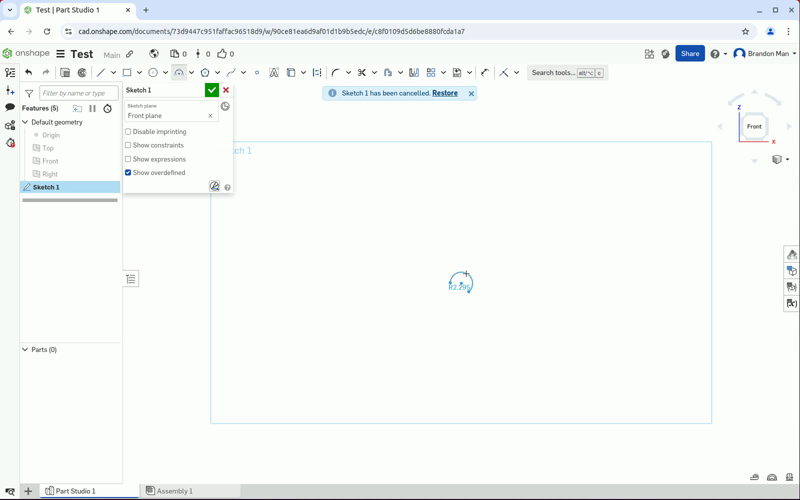
key_up(shift)
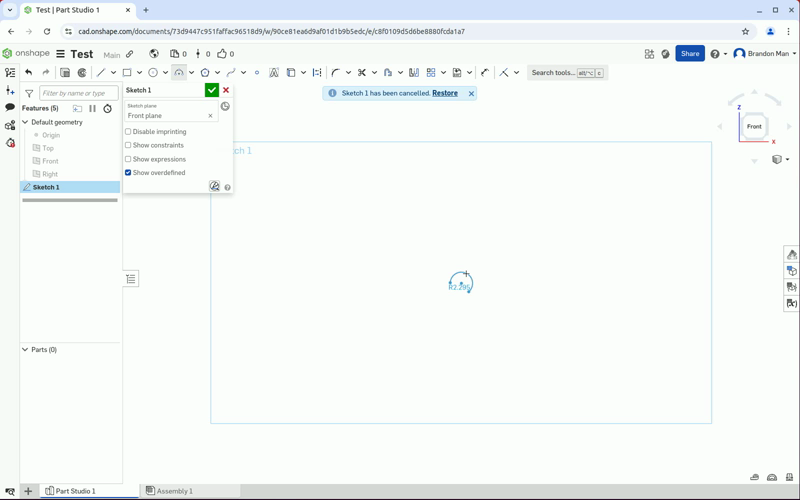
key(esc)
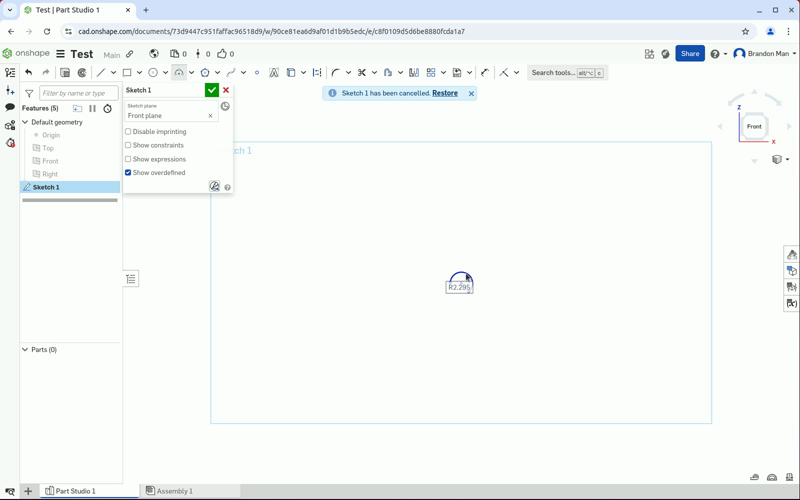
key(l)
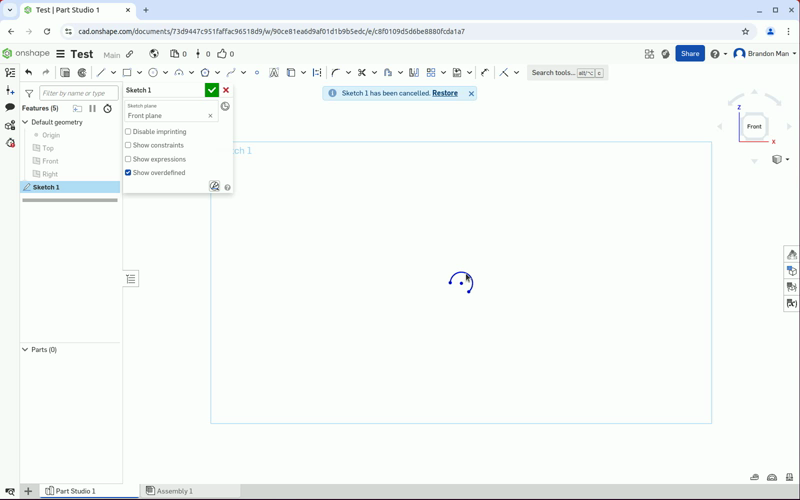
mouse_move(468, 291)
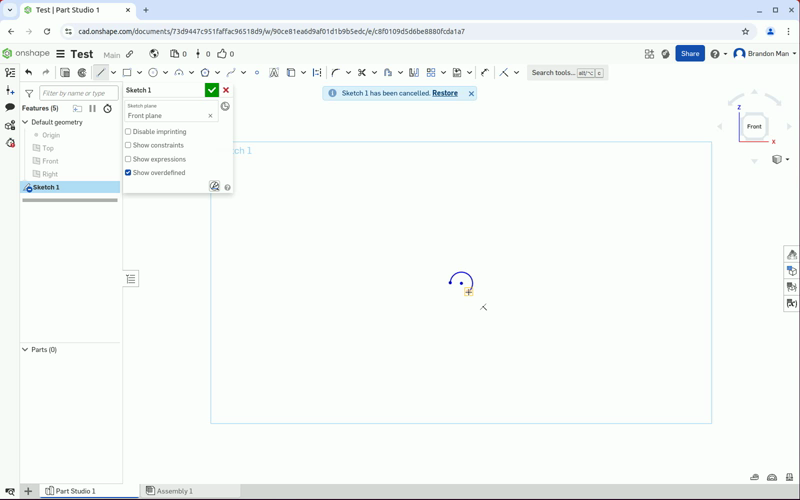
click(468, 291)
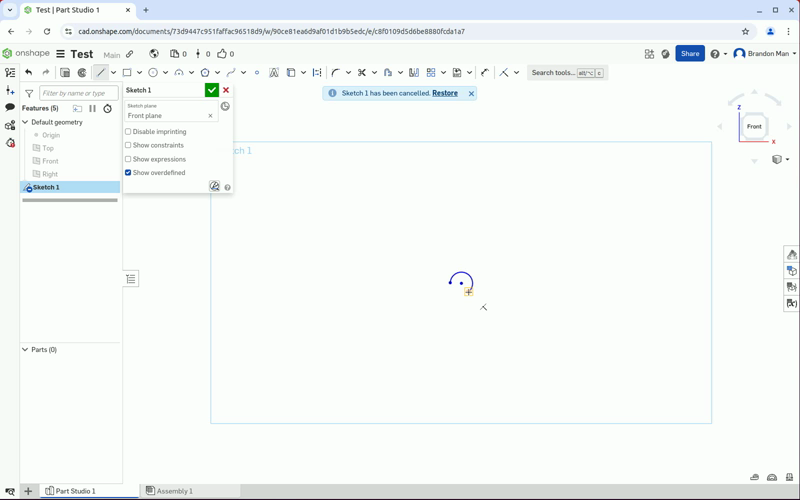
key_down(shift)
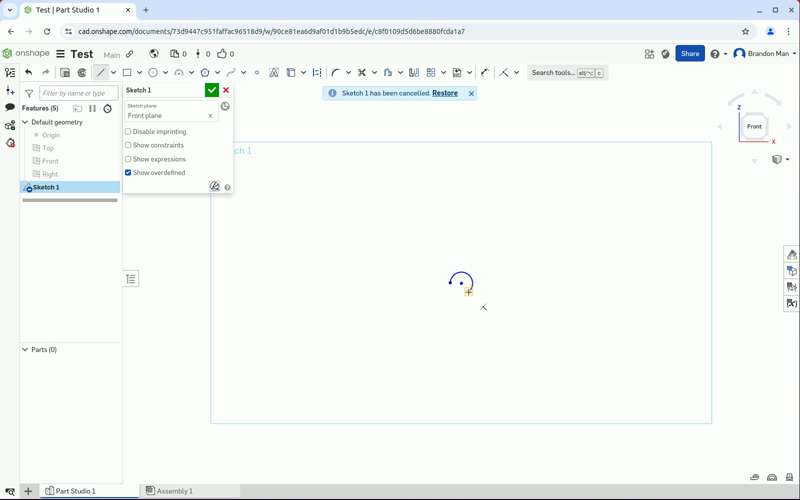
mouse_move(526, 239)
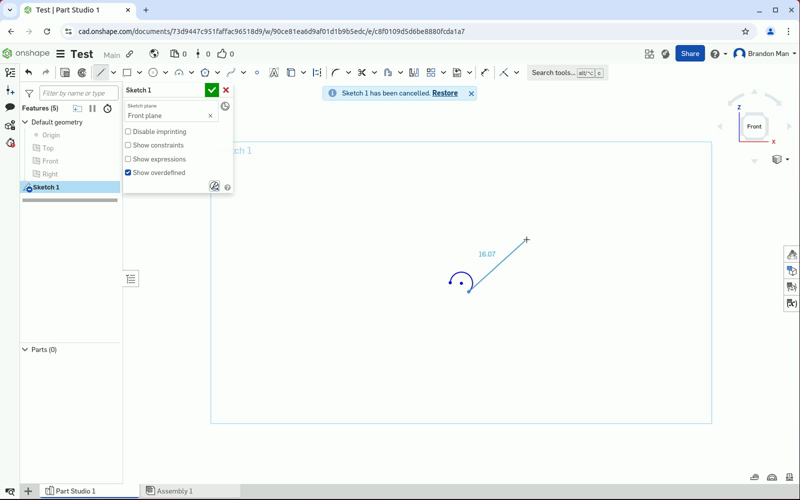
click(526, 239)
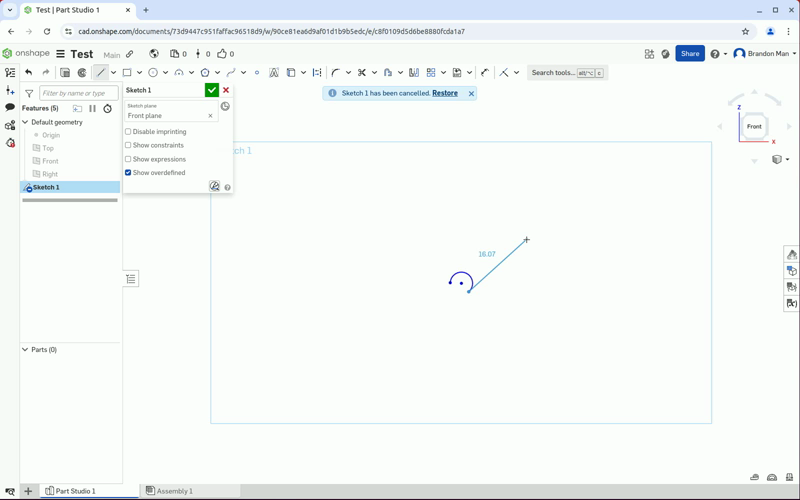
key_up(shift)
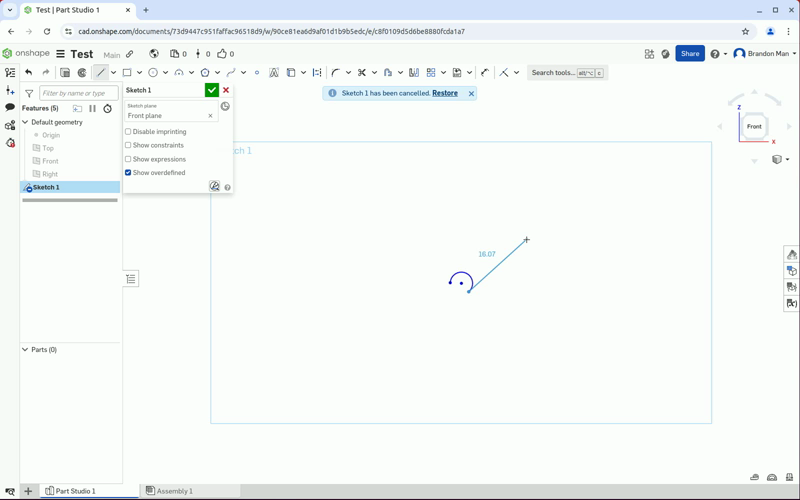
key(esc)
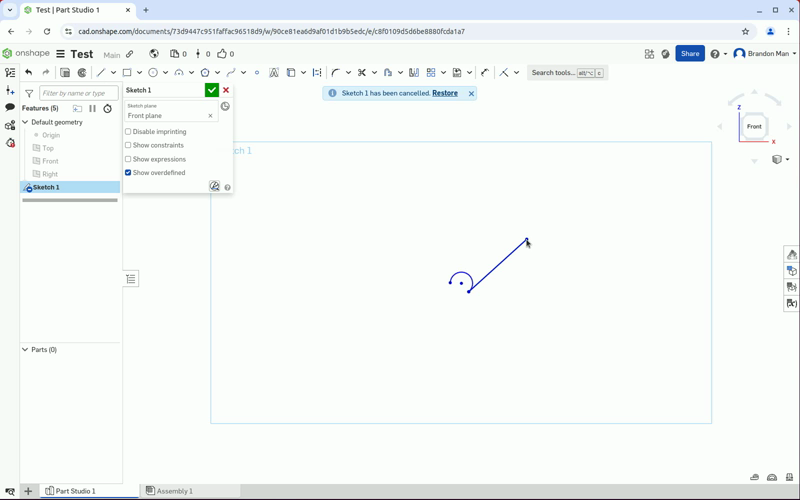
key(a)
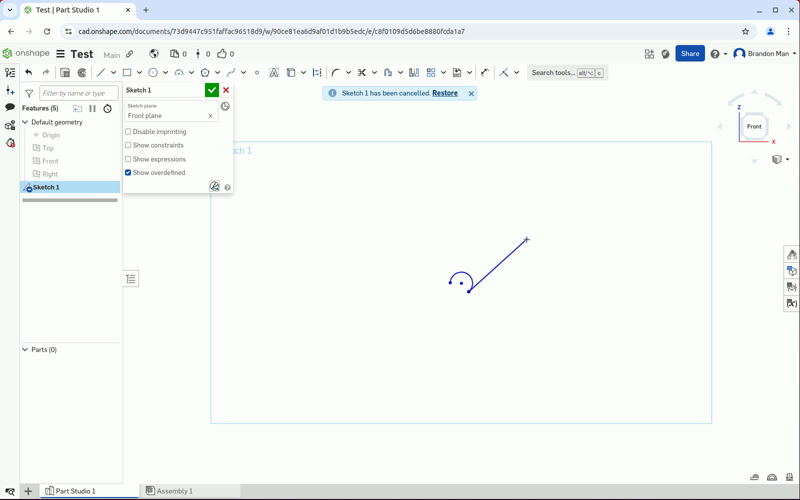
mouse_move(526, 239)
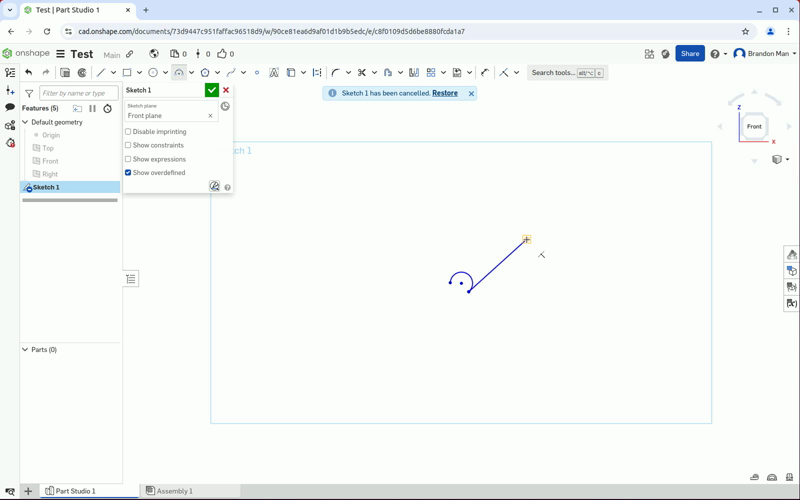
click(526, 239)
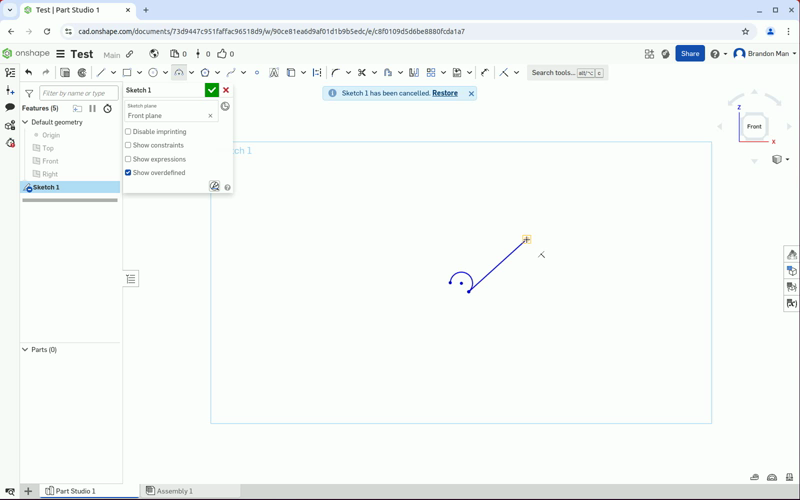
key_down(shift)
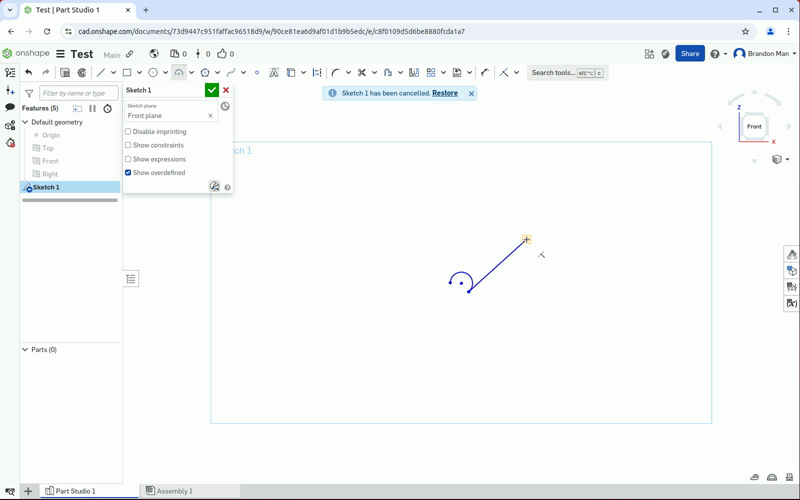
mouse_move(539, 238)
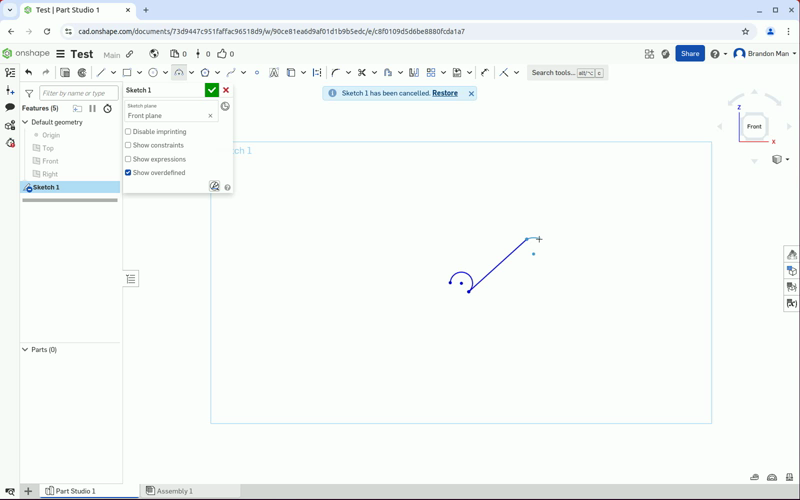
click(539, 238)
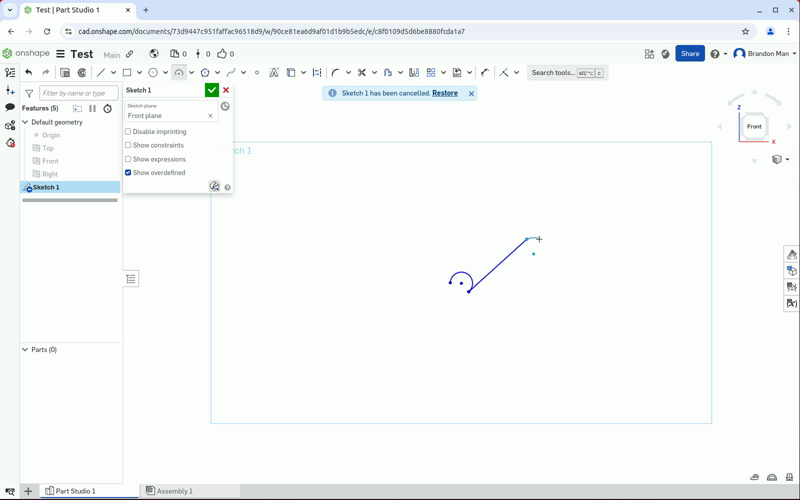
mouse_move(532, 237)
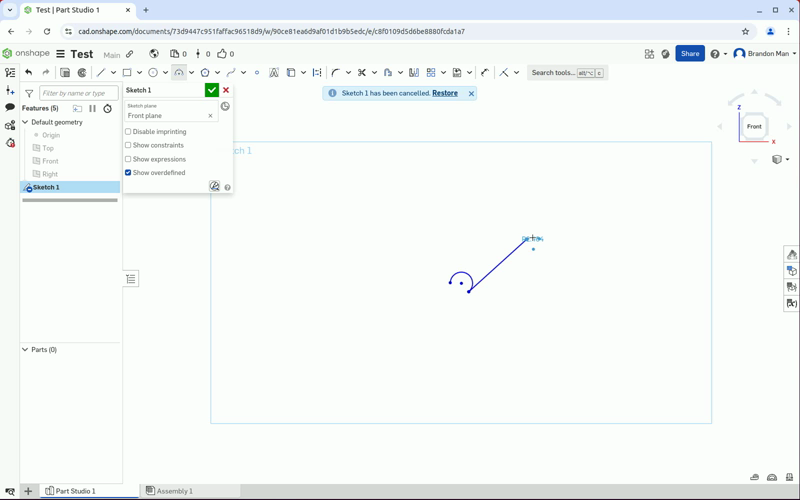
click(532, 237)
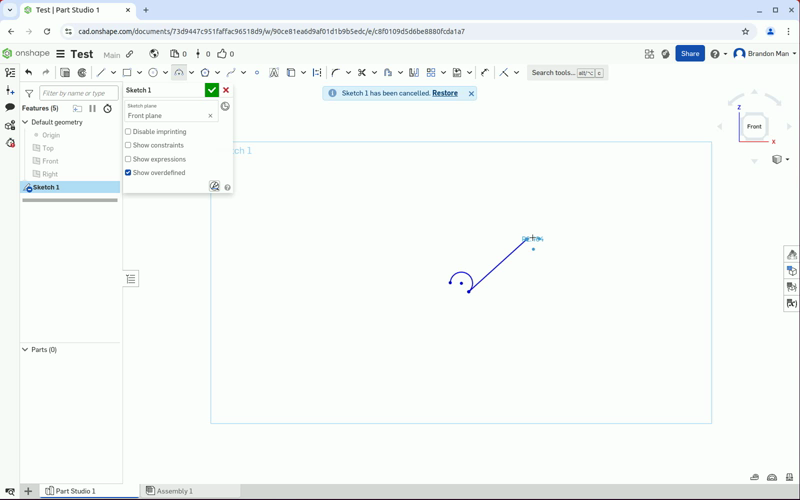
key_up(shift)
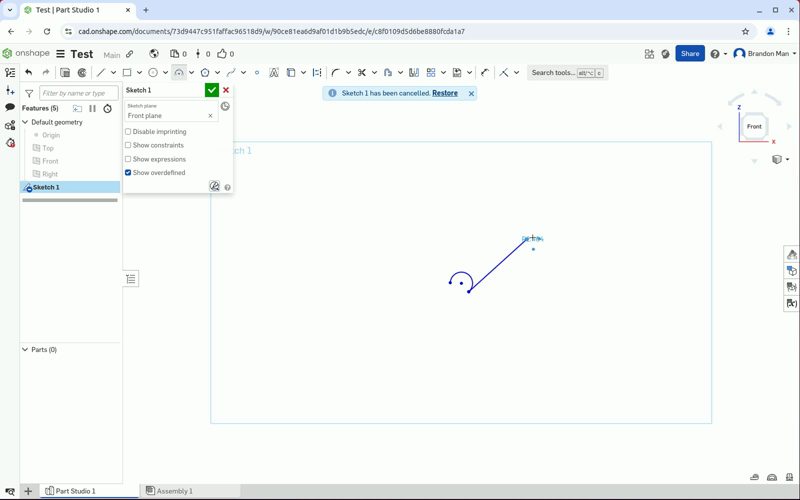
mouse_move(539, 238)
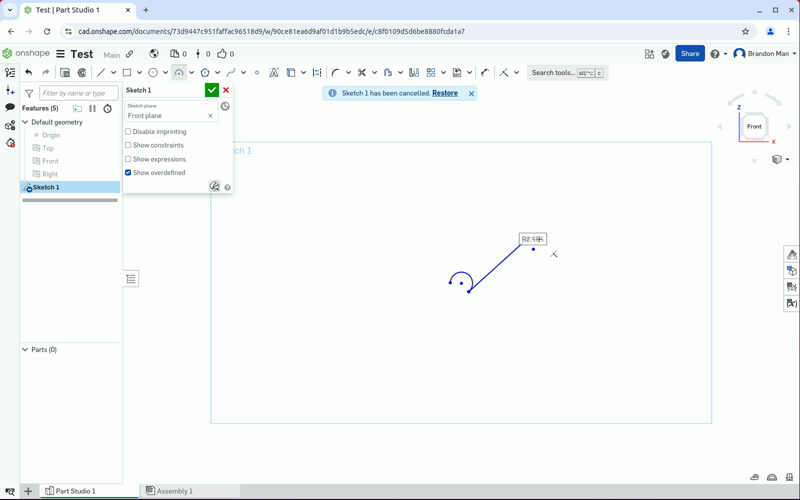
click(539, 238)
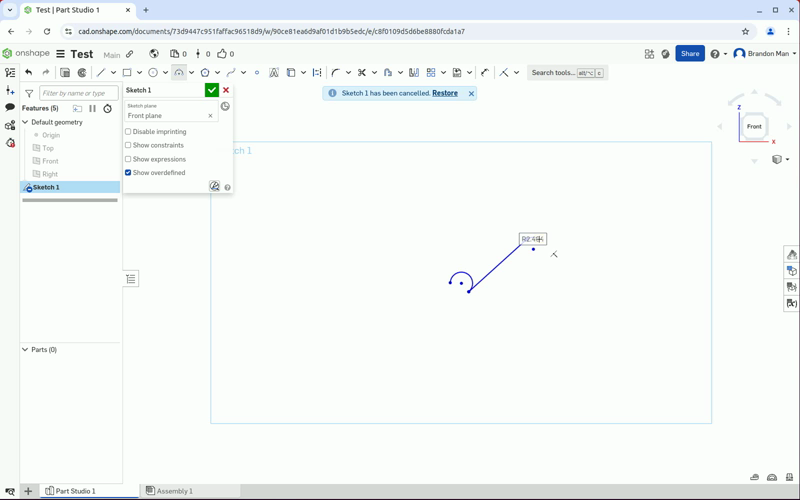
key_down(shift)
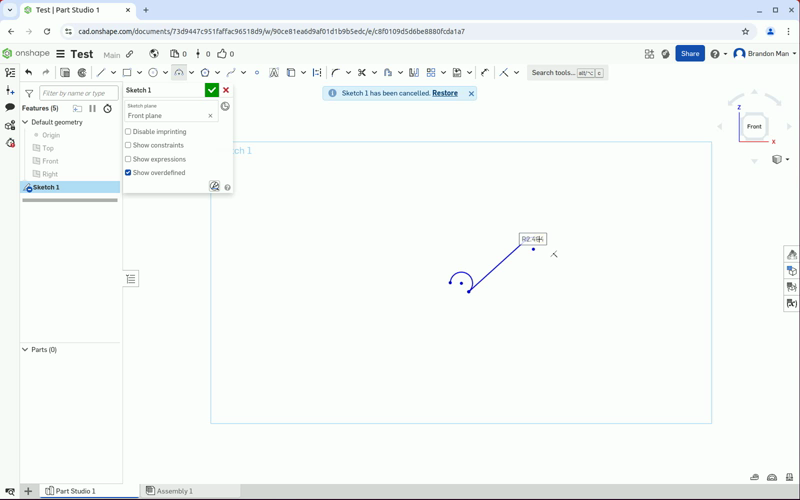
mouse_move(541, 198)
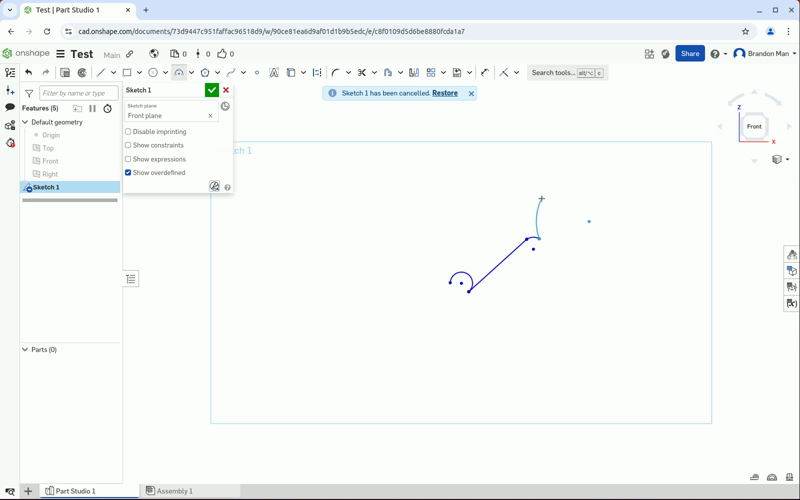
click(541, 198)
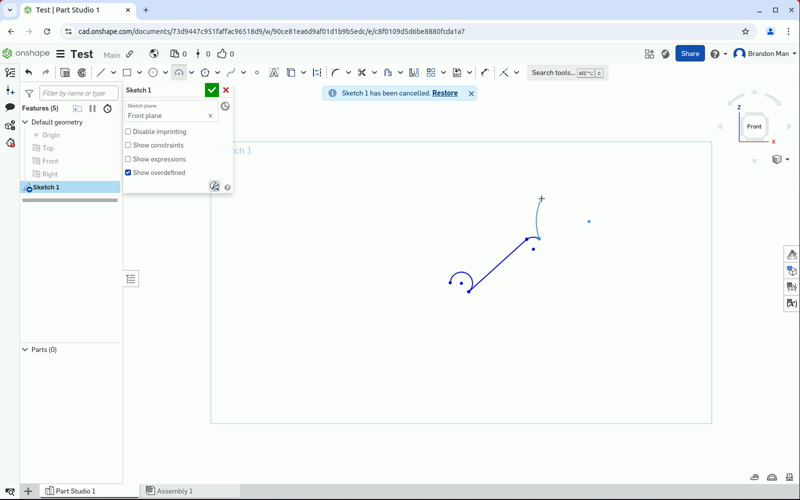
mouse_move(528, 217)
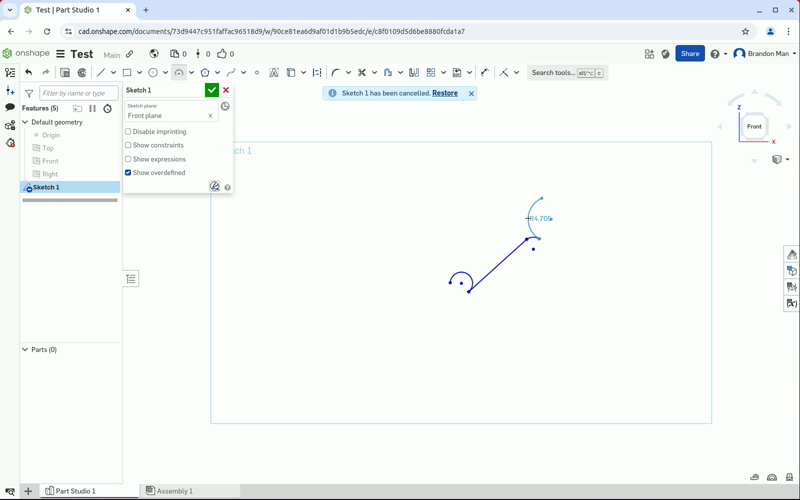
click(528, 217)
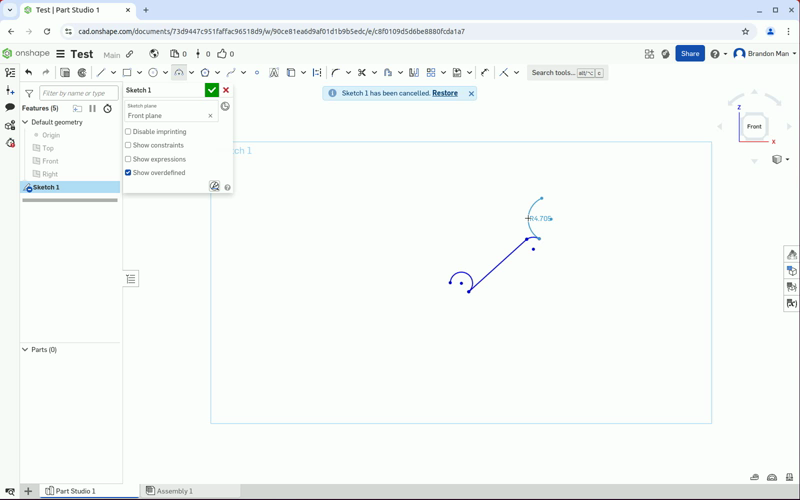
key_up(shift)
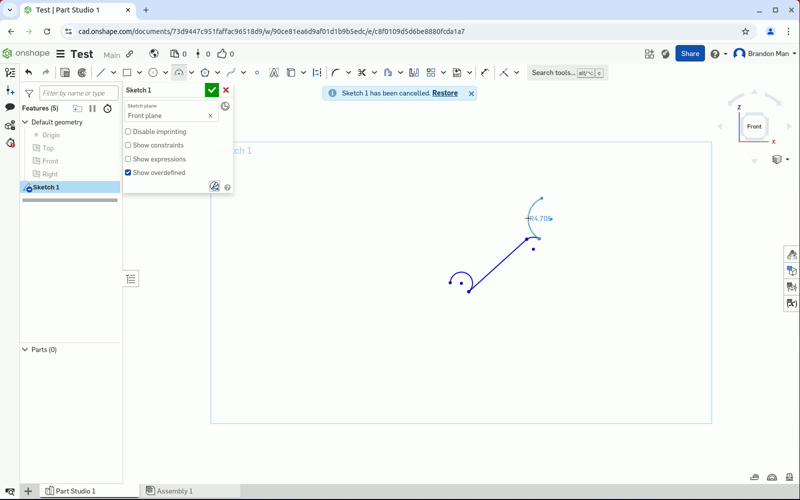
key(esc)
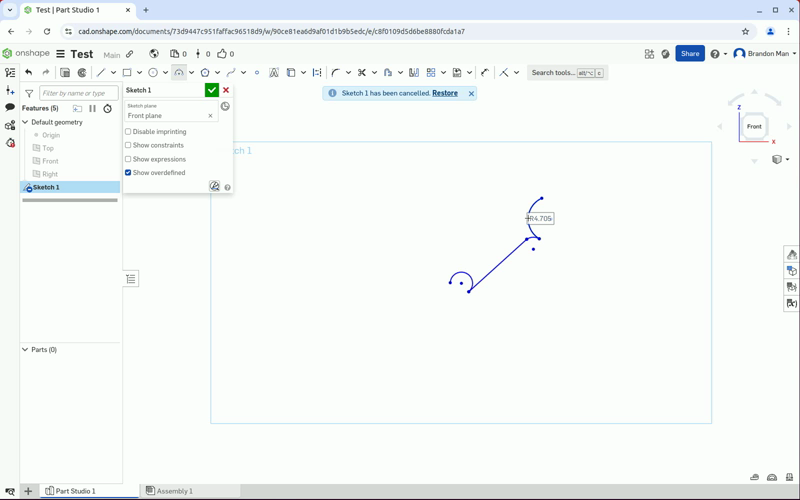
key(l)
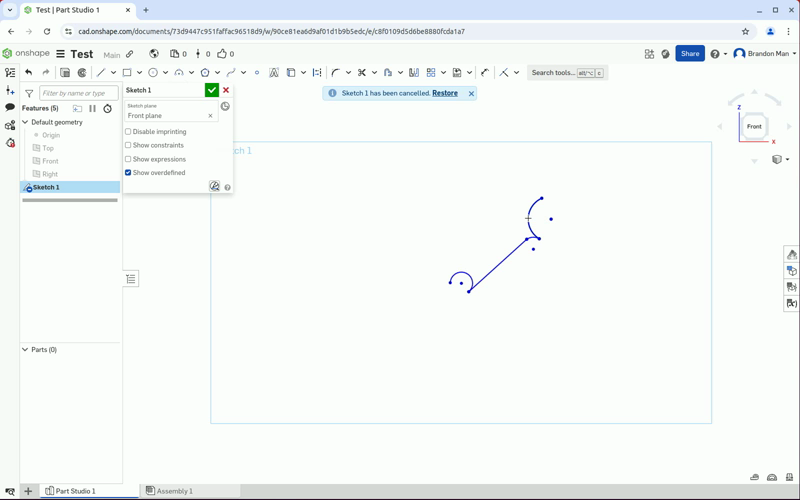
mouse_move(541, 198)
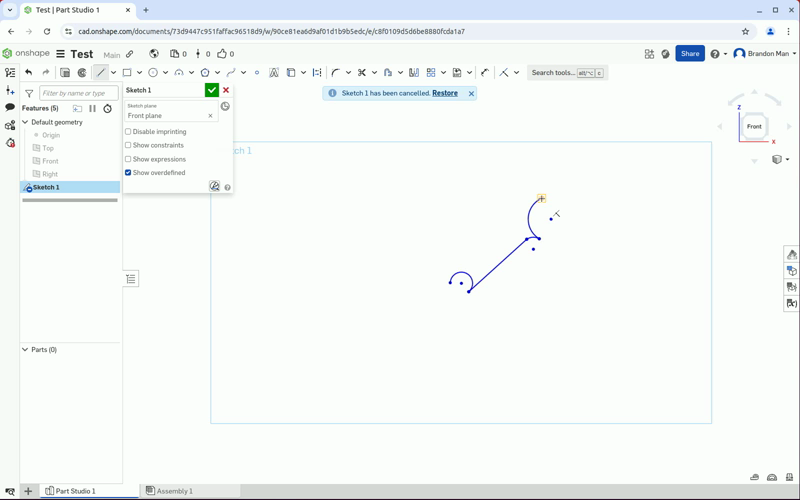
click(541, 198)
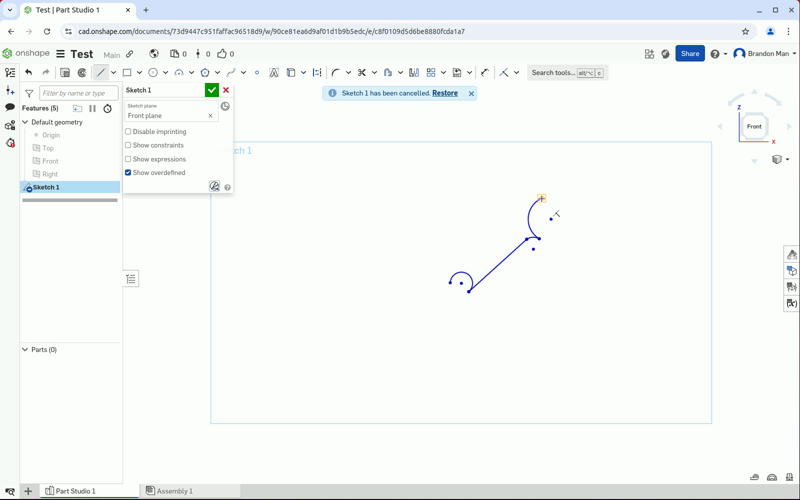
key_down(shift)
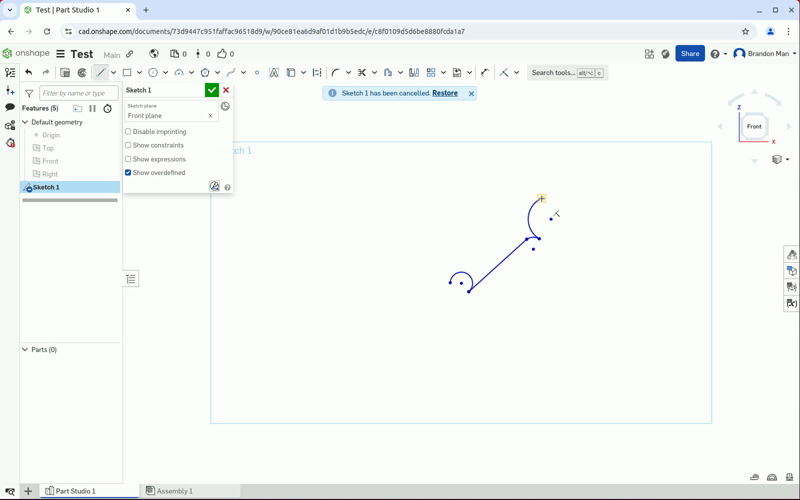
mouse_move(457, 235)
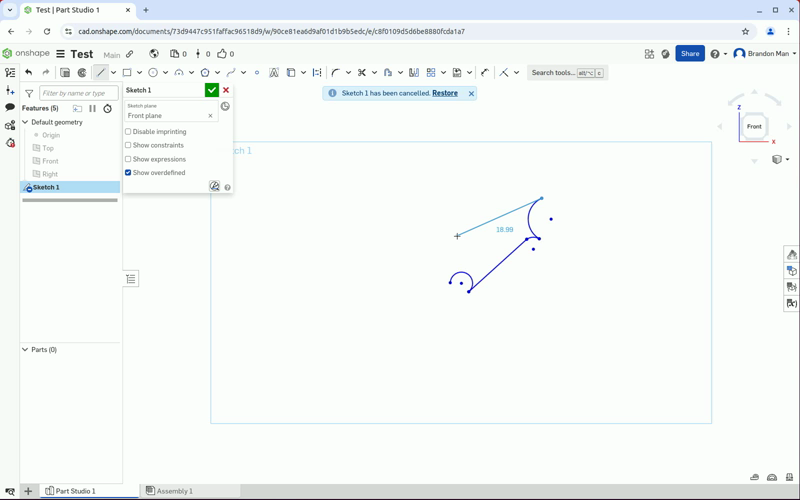
click(457, 235)
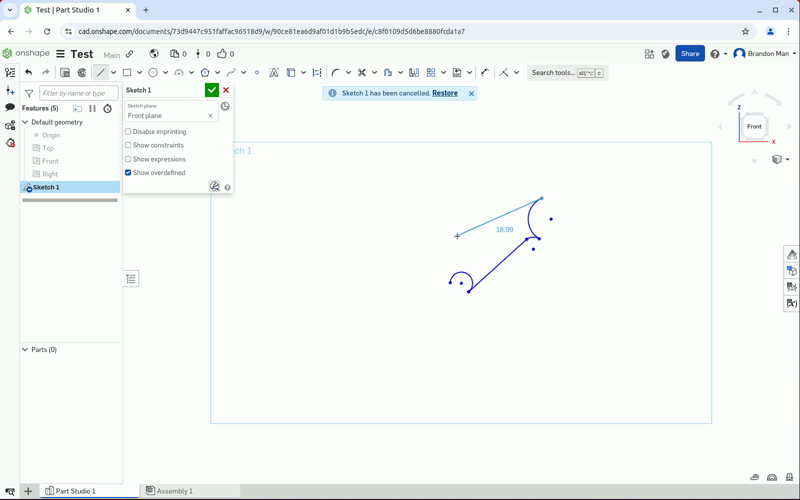
key_up(shift)
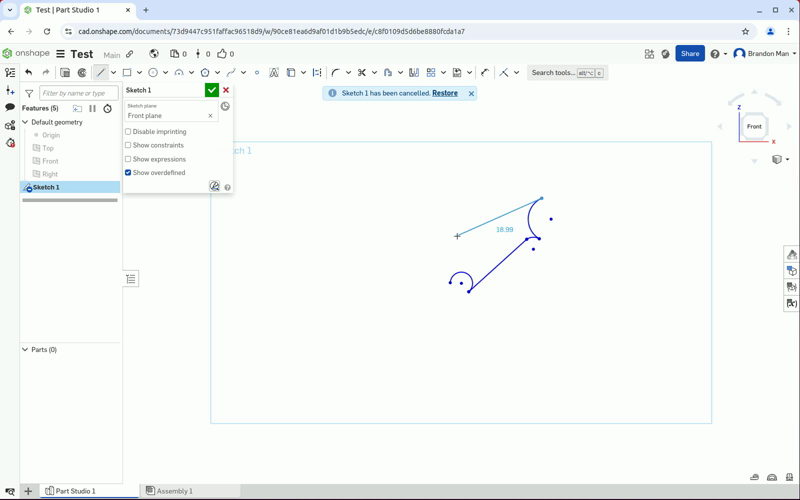
key(esc)
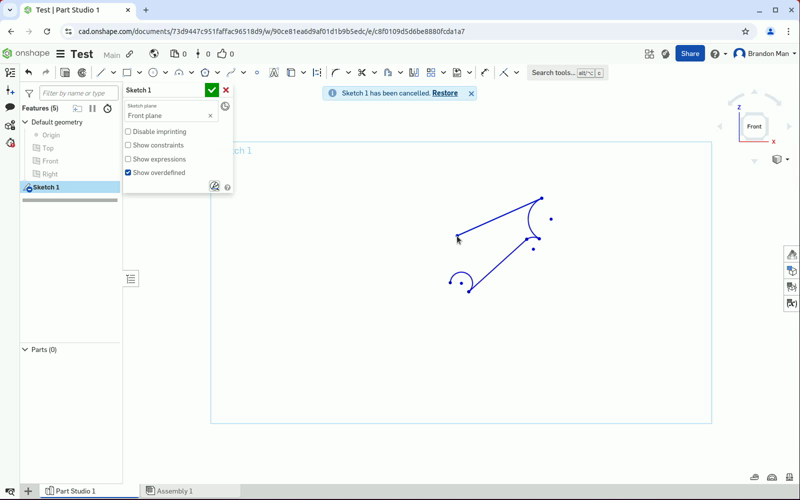
key(a)
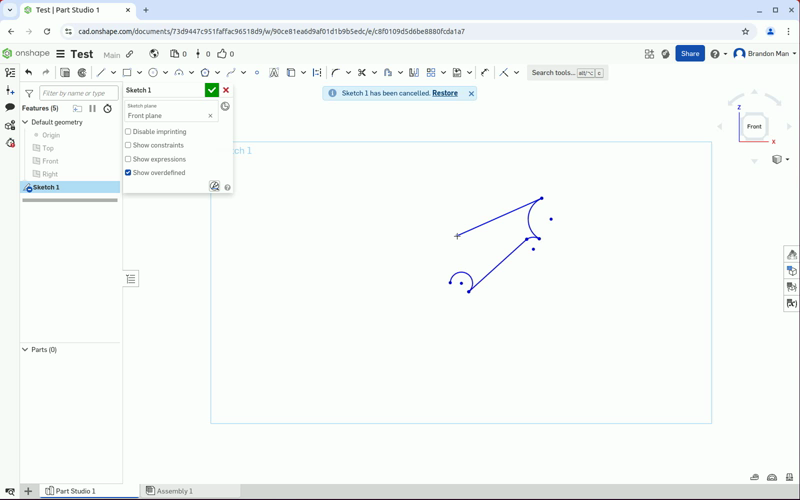
mouse_move(457, 235)
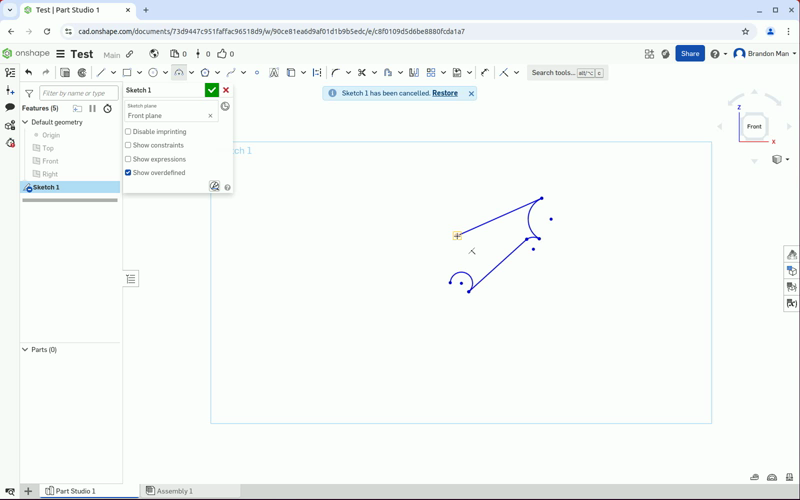
click(457, 235)
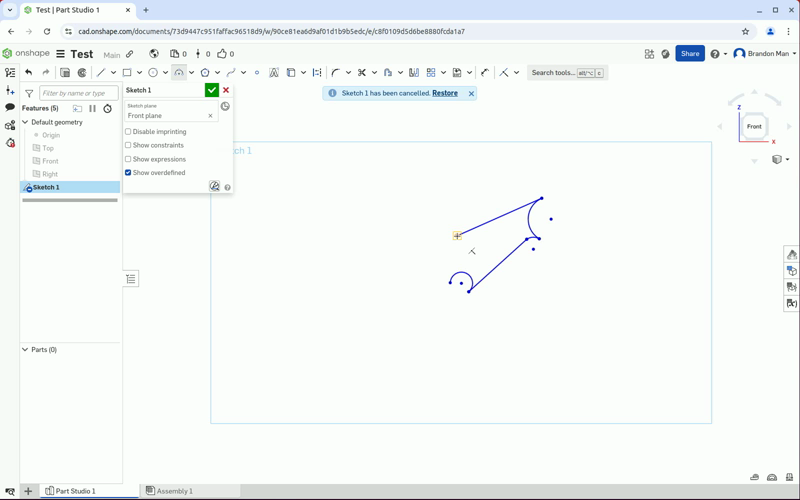
key_down(shift)
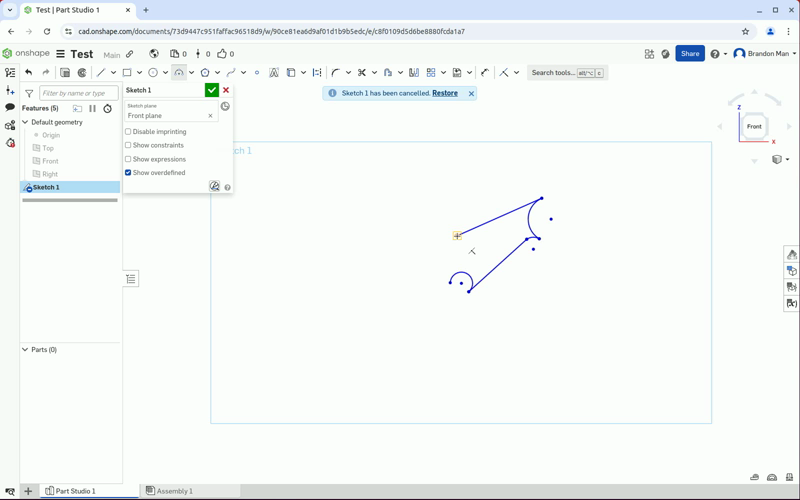
mouse_move(450, 246)
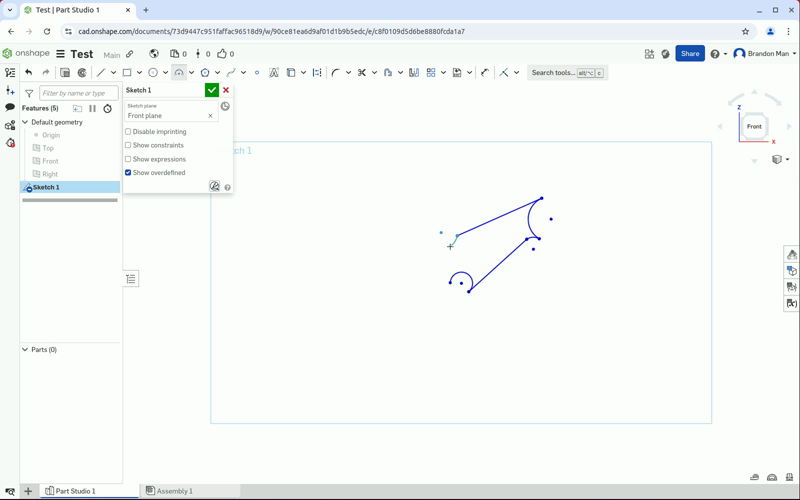
click(450, 246)
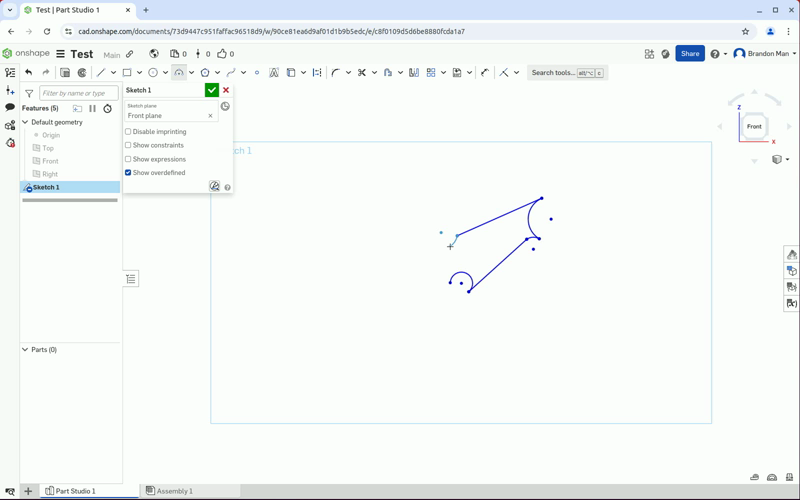
mouse_move(471, 252)
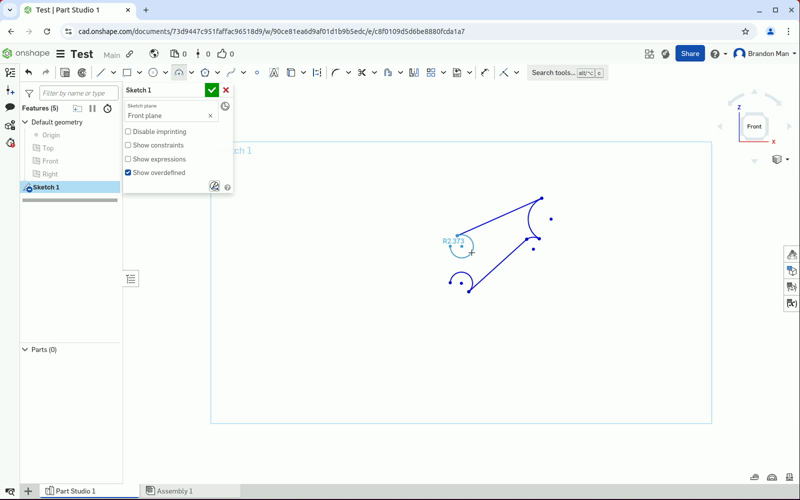
click(471, 252)
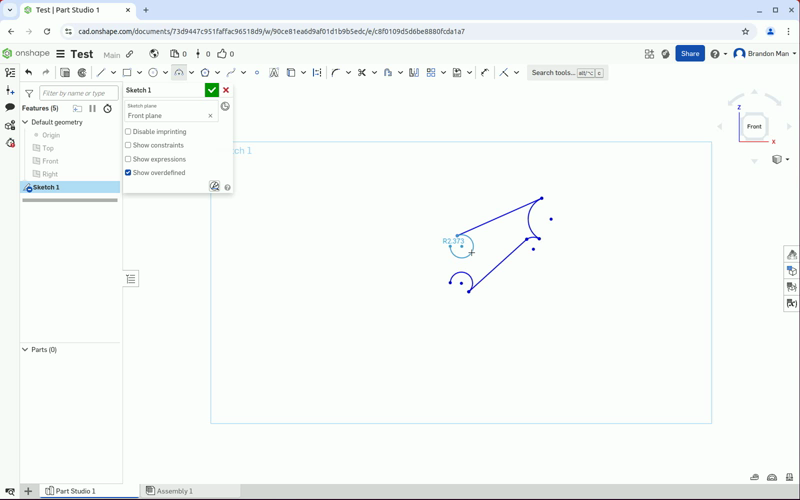
key_up(shift)
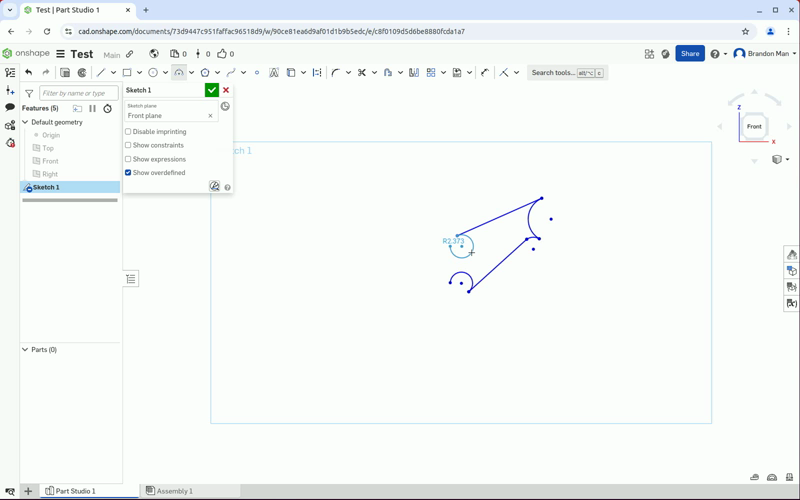
key(esc)
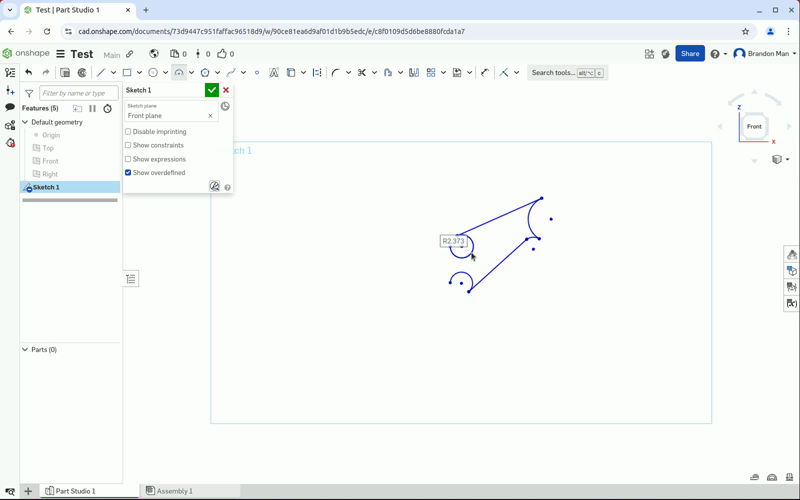
key(l)
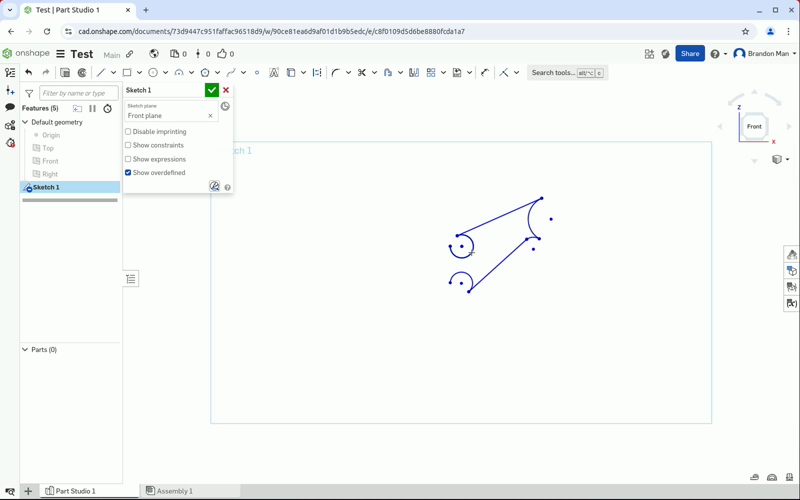
mouse_move(450, 246)
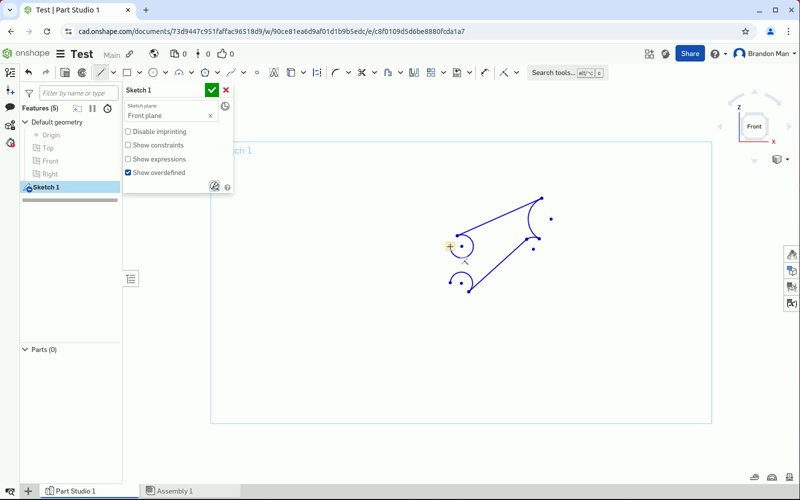
click(450, 246)
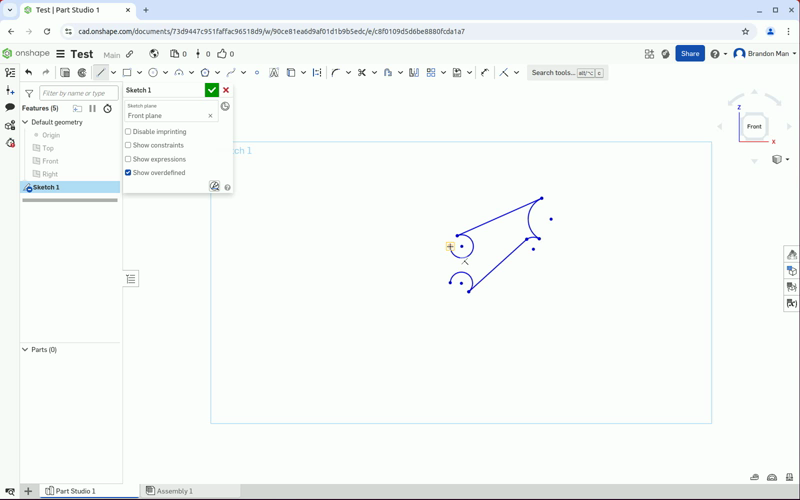
mouse_move(480, 246)
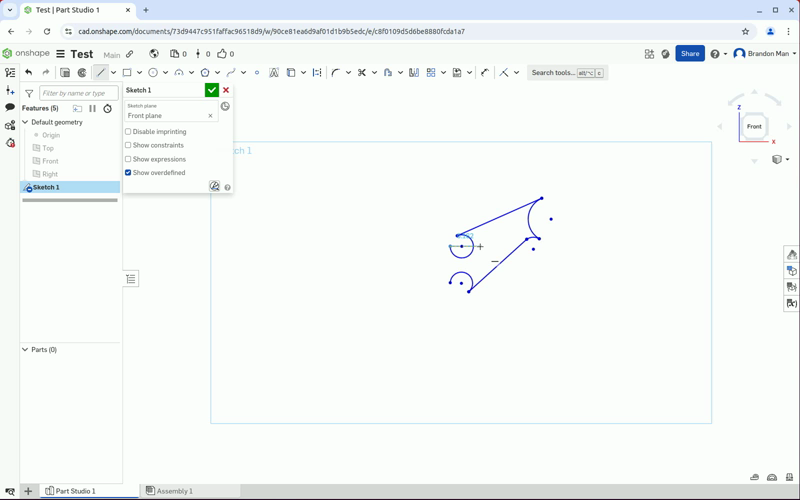
key_down(shift)
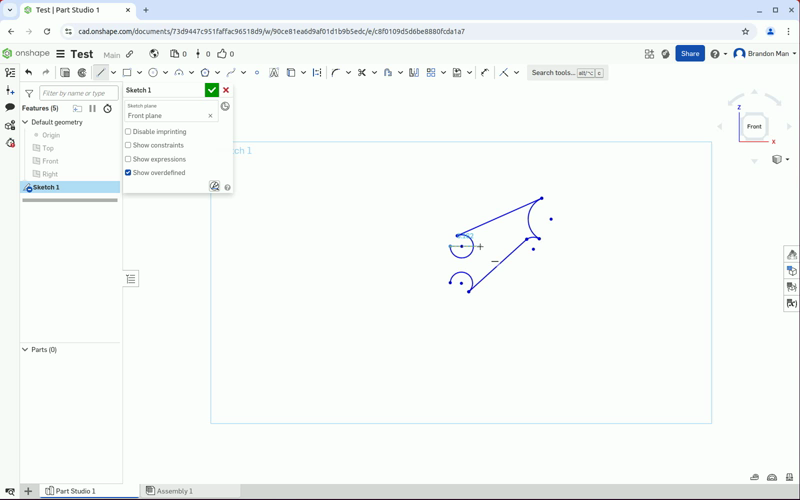
mouse_move(450, 282)
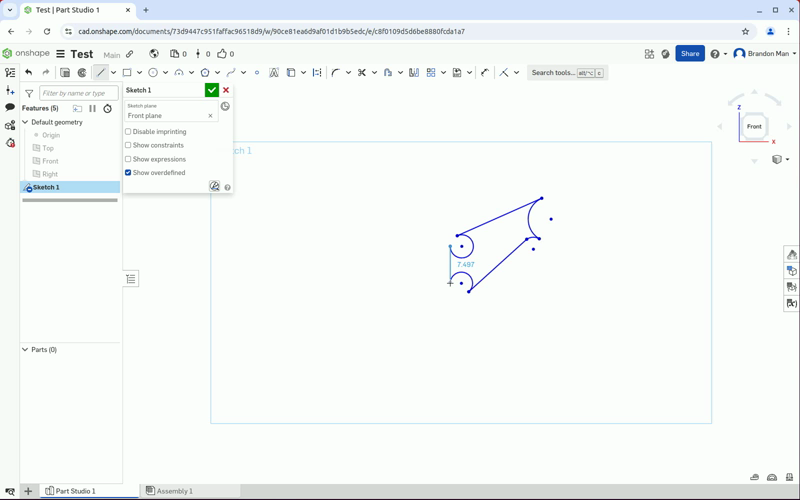
key_up(shift)
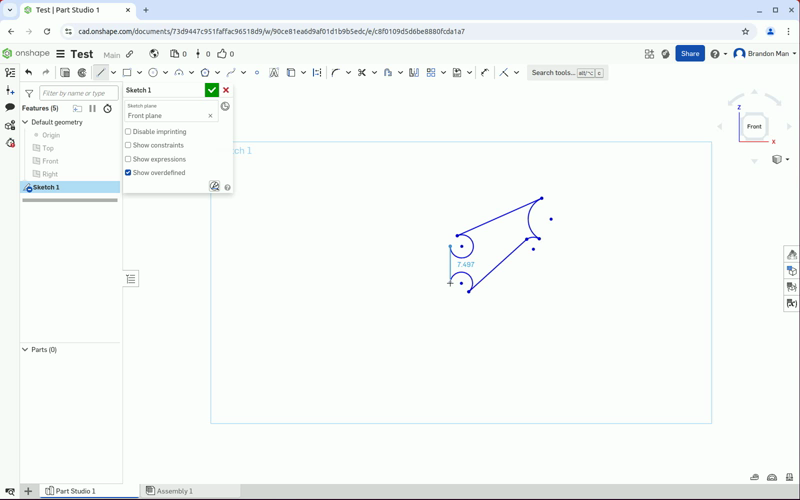
click(450, 282)
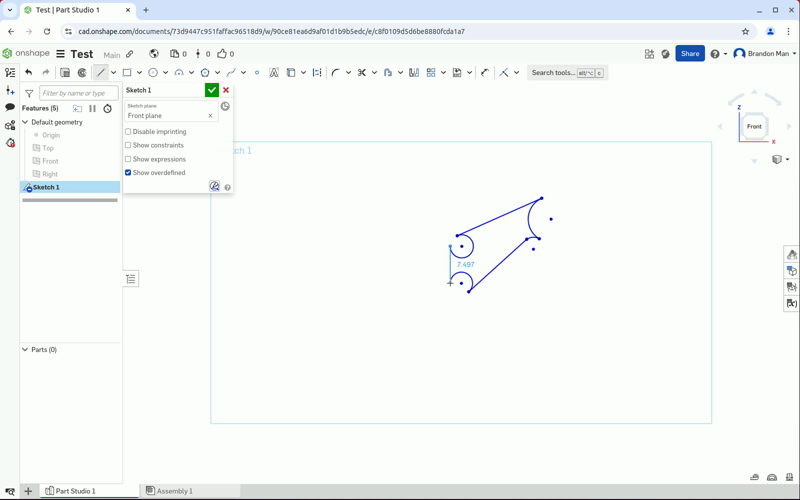
key(esc)
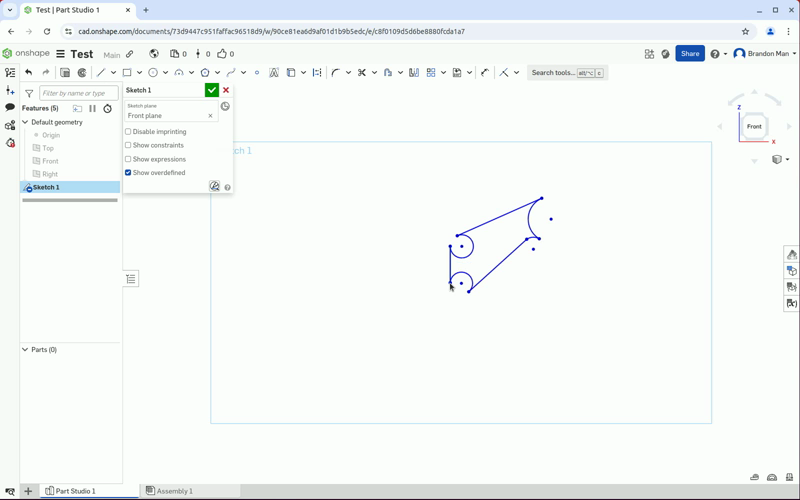
mouse_move(483, 227)
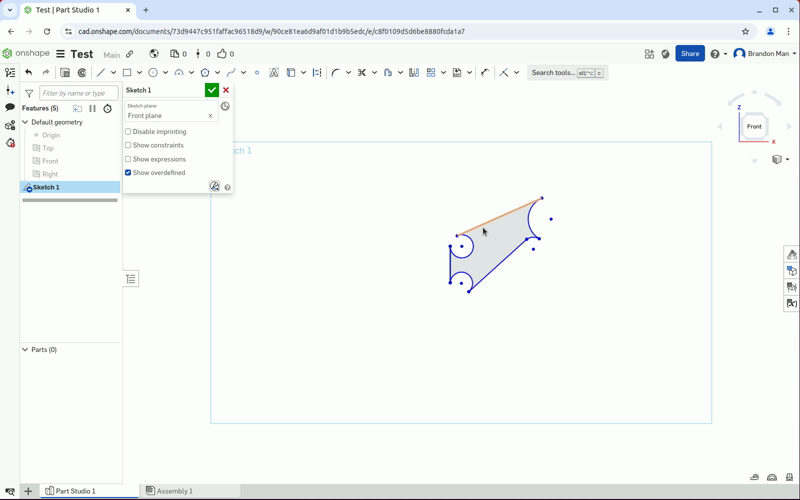
click(483, 227)
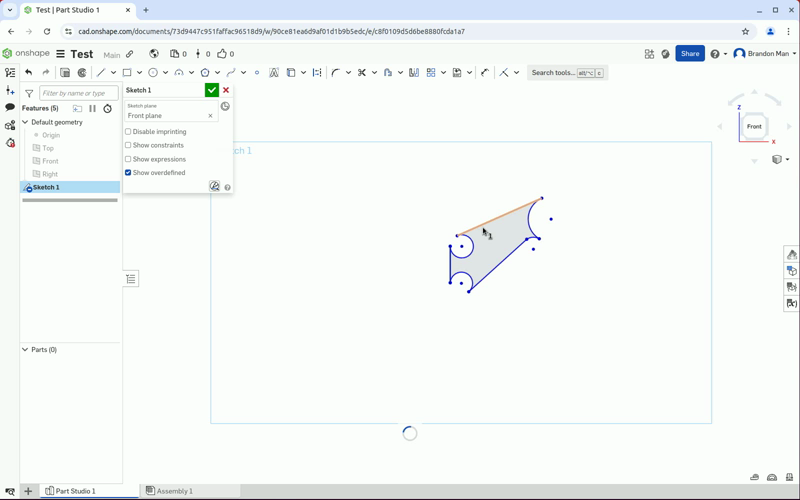
mouse_move(73, 352)
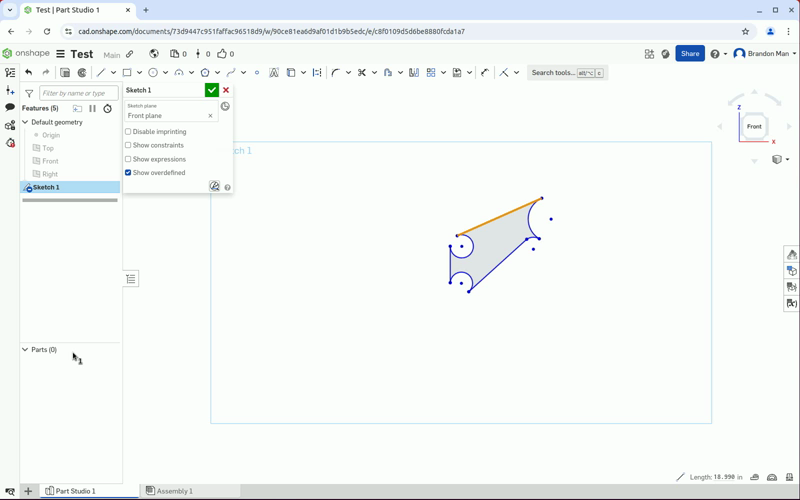
key(shift+y)
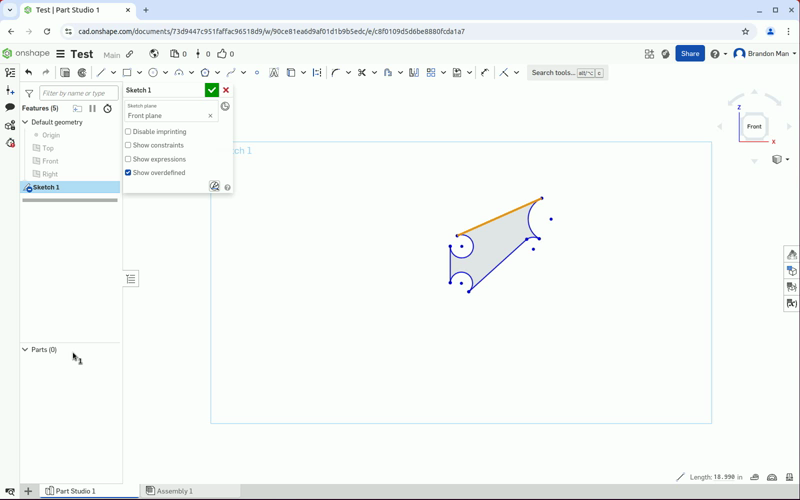
key(shift+e)
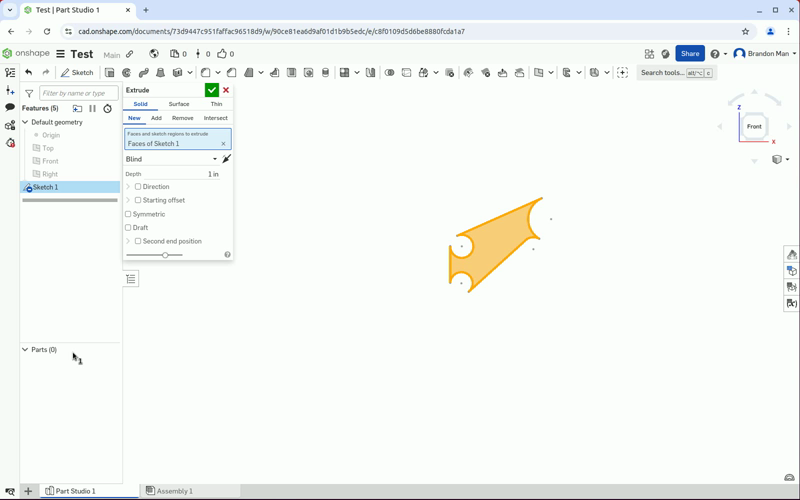
mouse_move(143, 106)
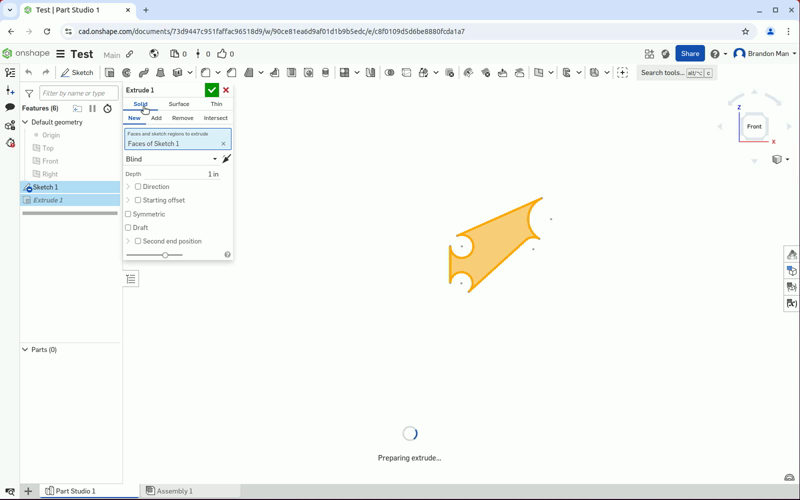
click(143, 106)
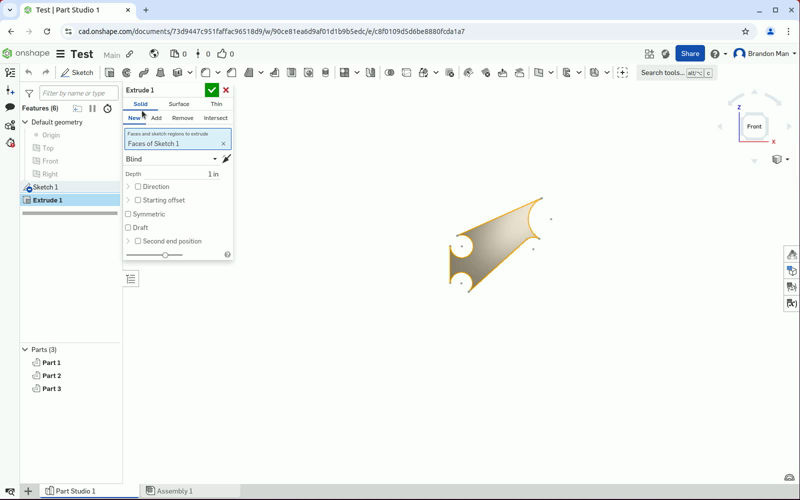
mouse_move(137, 120)
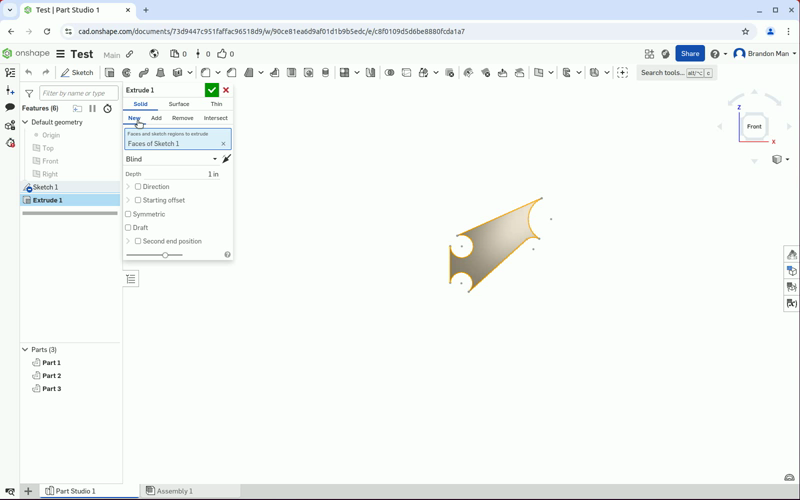
click(137, 120)
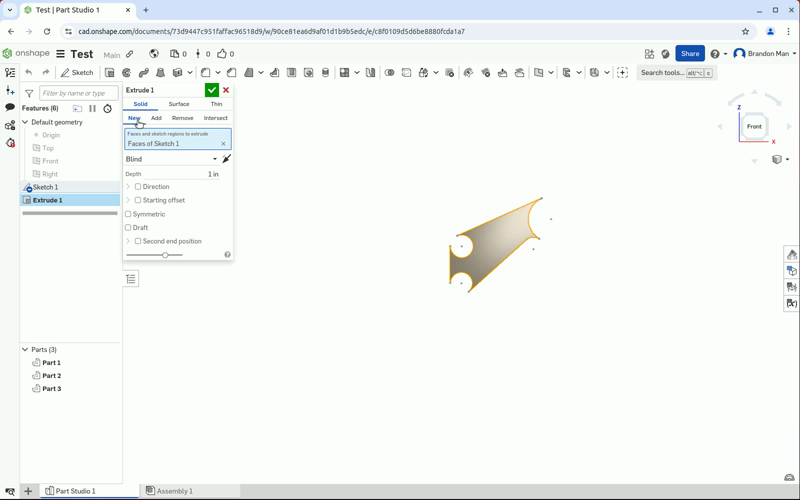
key(tab, 4)
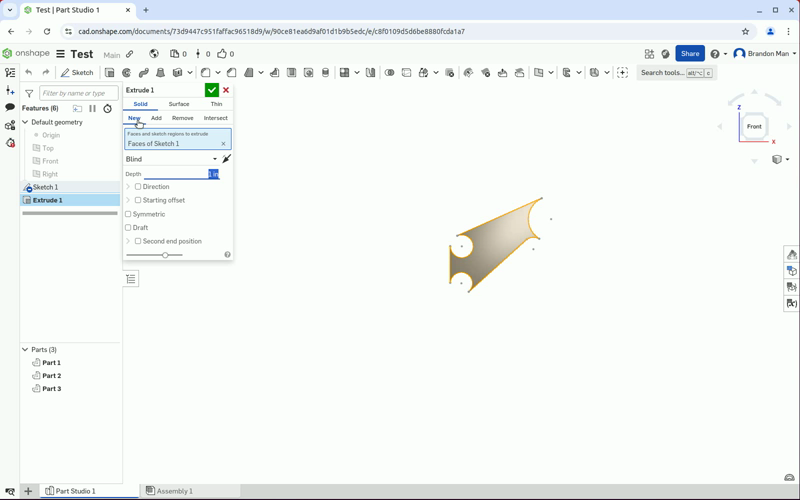
text(2.408)
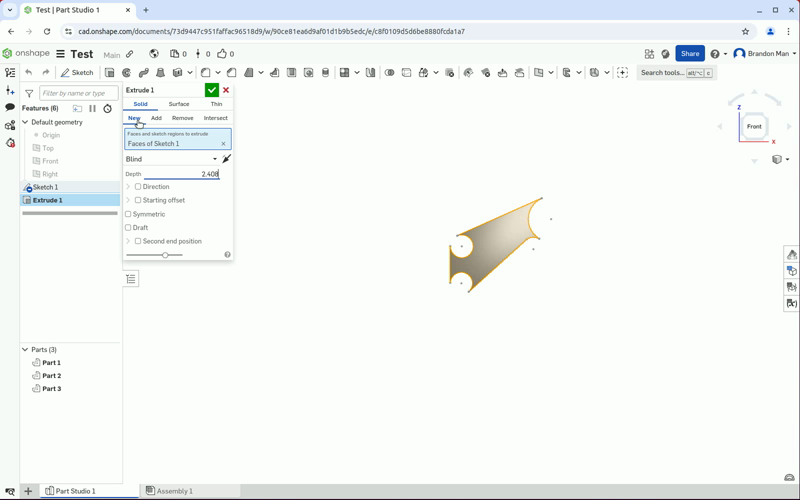
key(tab, 3)
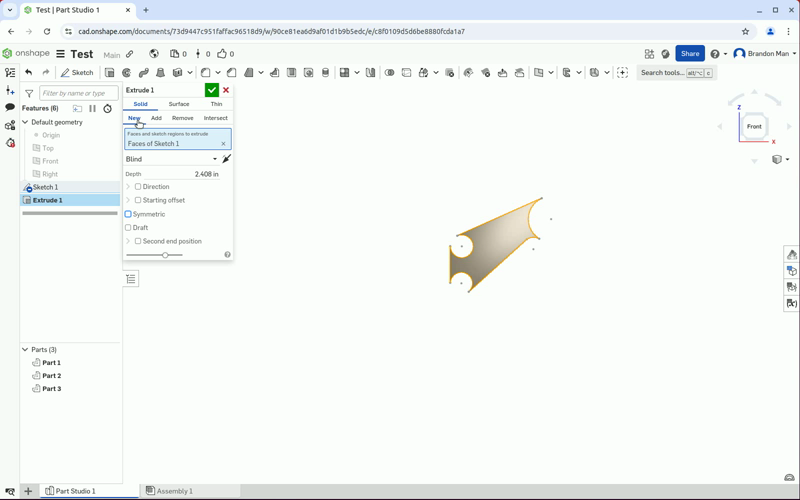
key(space)
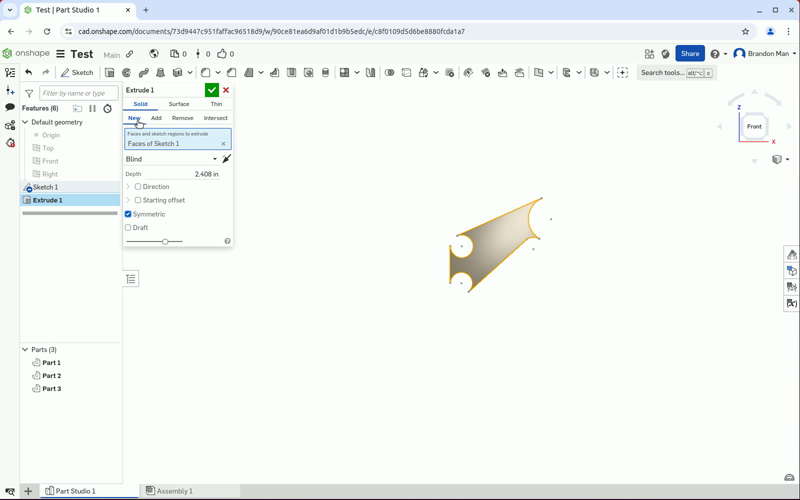
key(enter)
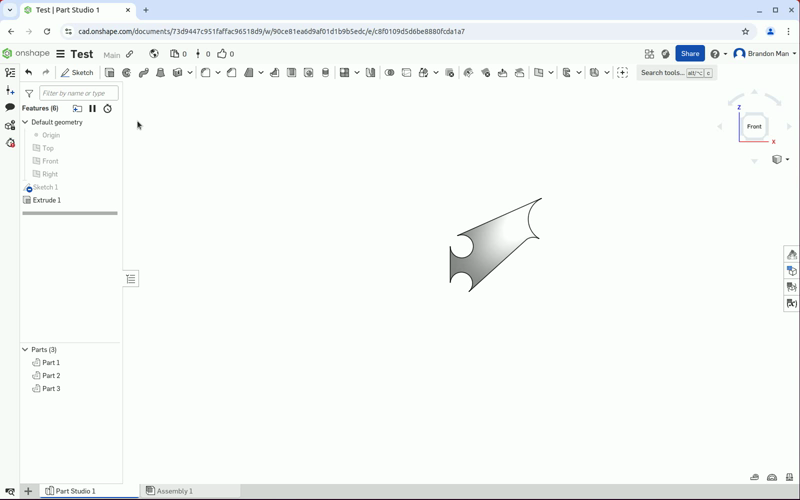
key(shift+h)
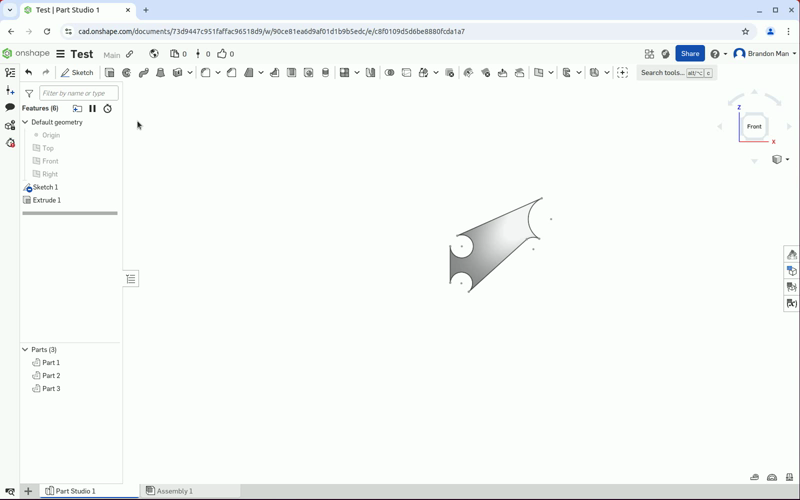
key(shift+h)
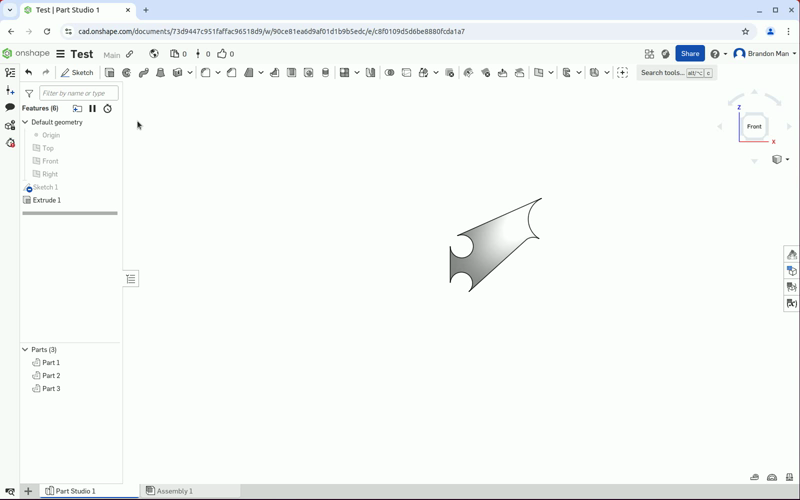
mouse_move(73, 189)
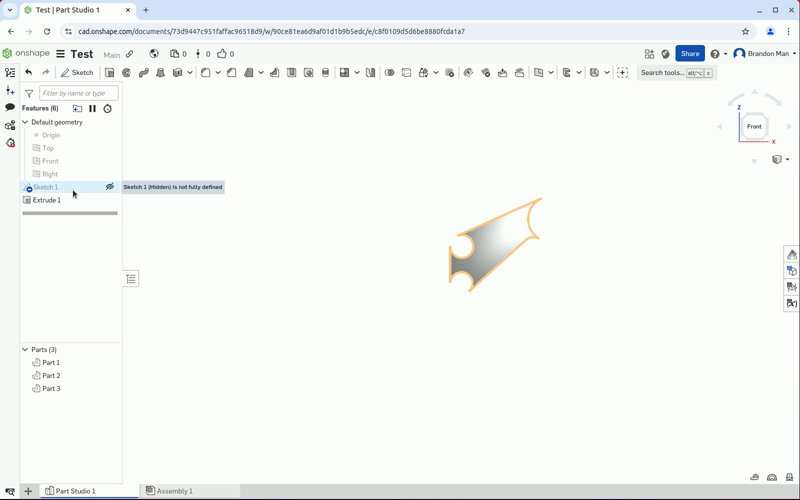
click(73, 189)
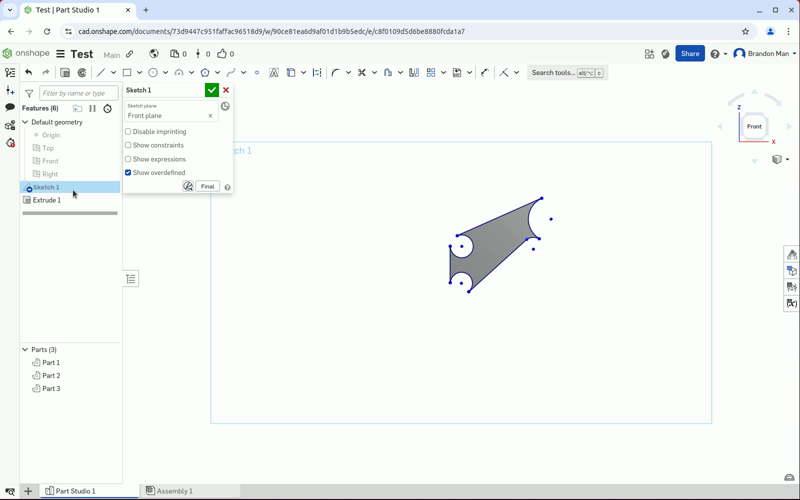
mouse_move(229, 92)
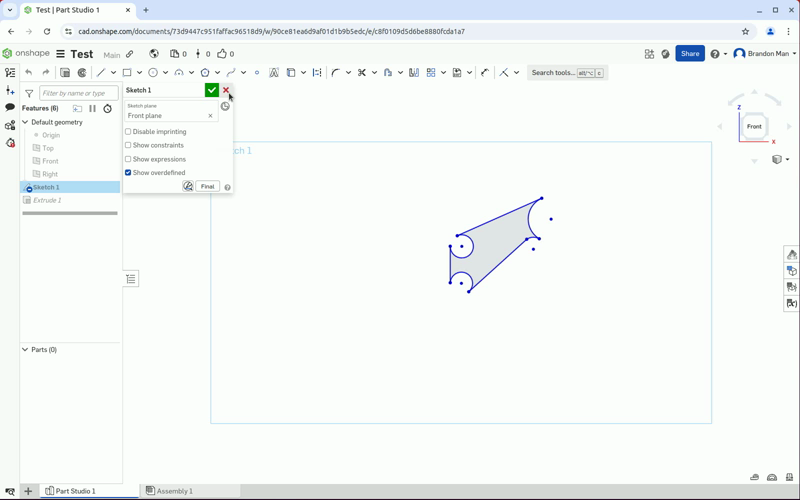
click(229, 92)
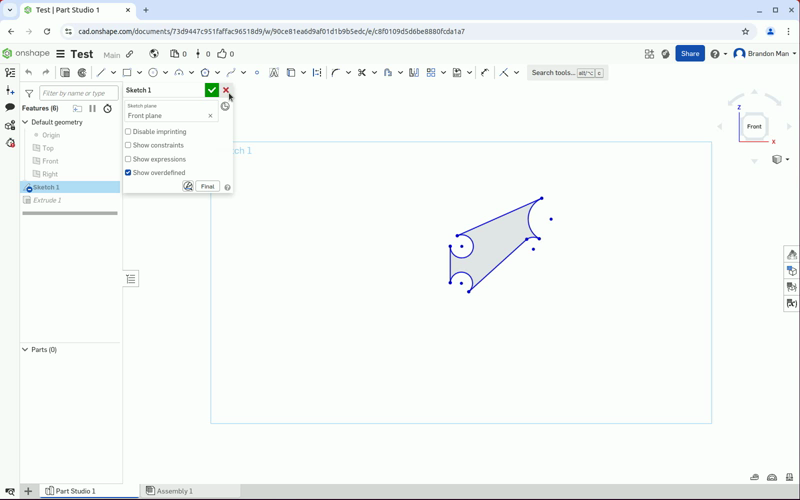
key(shift+s)
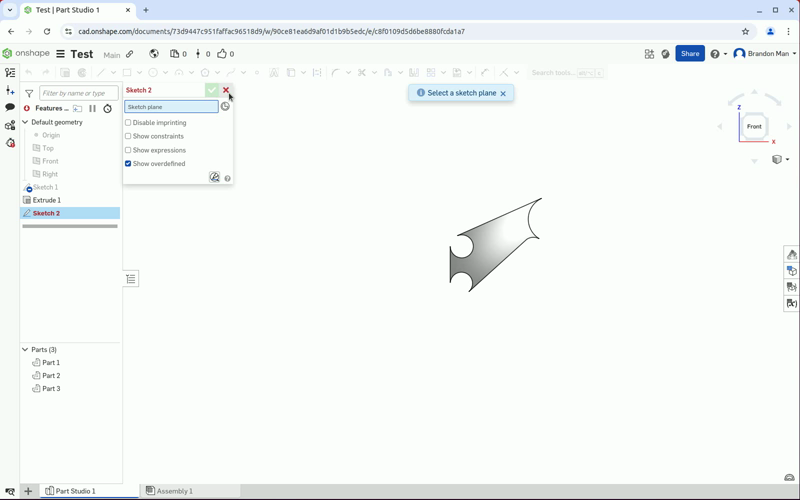
mouse_move(73, 163)
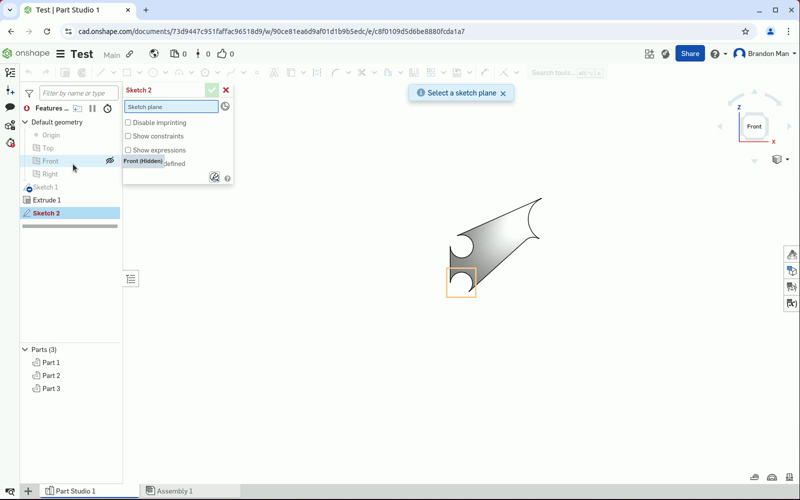
click(73, 163)
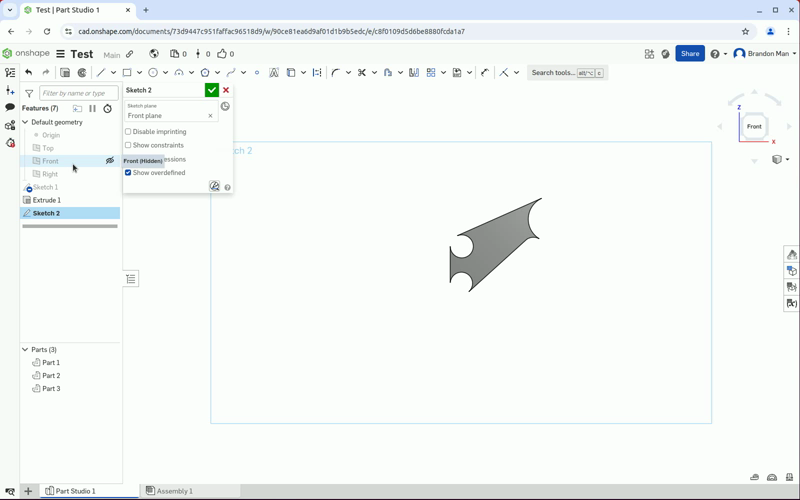
mouse_move(73, 352)
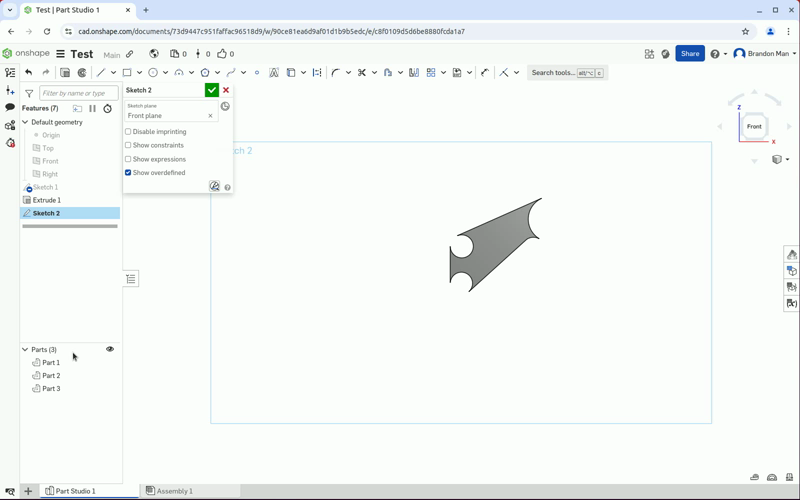
key(y)
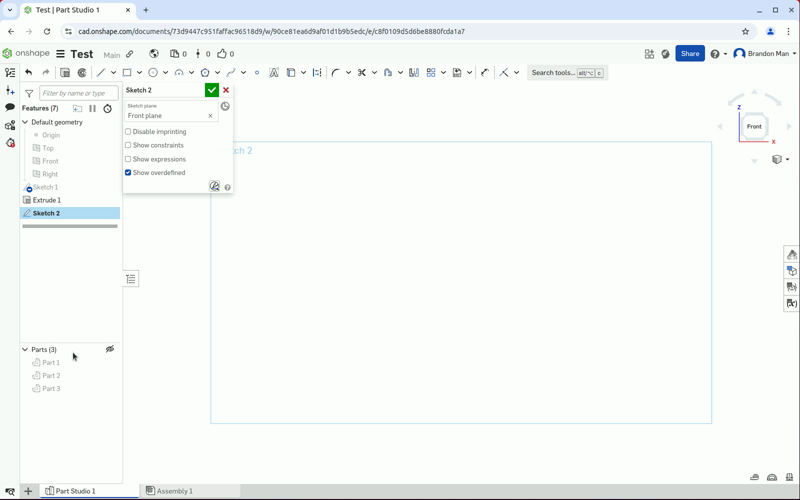
key(c)
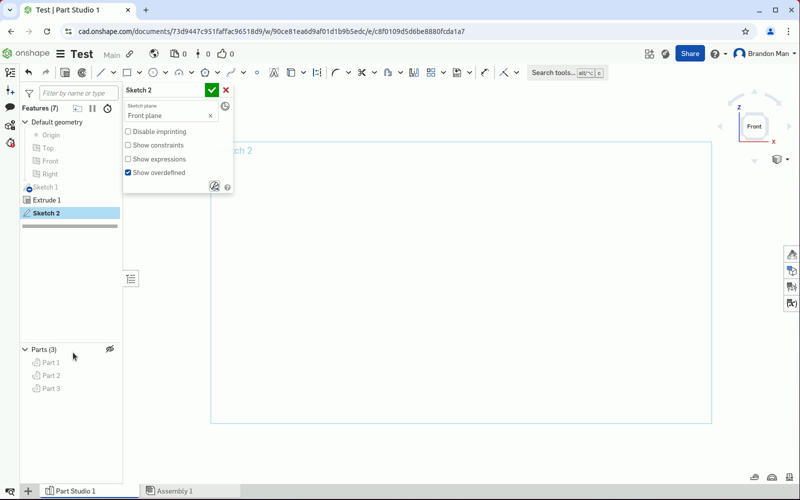
key_down(shift)
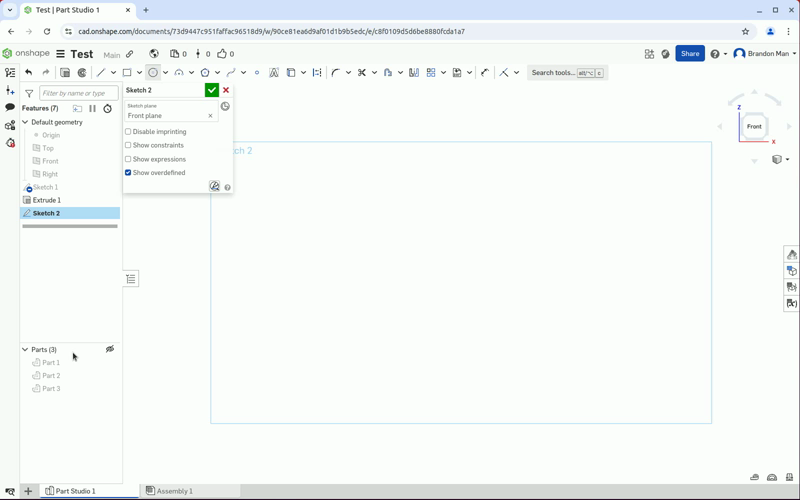
mouse_move(461, 246)
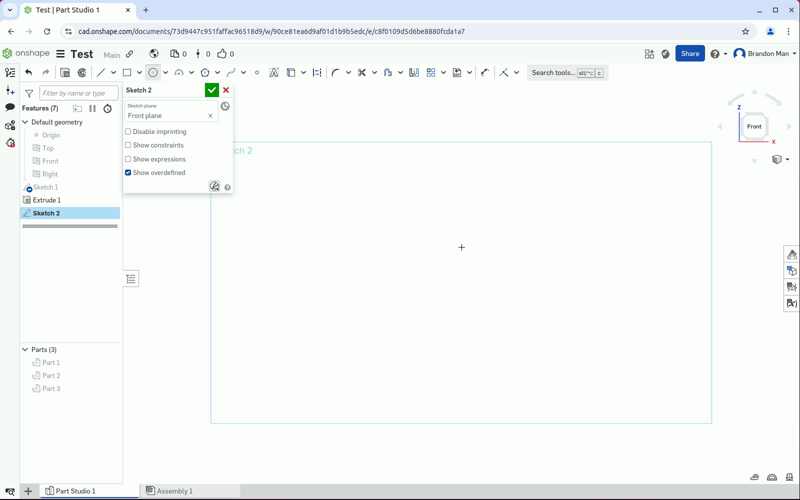
click(461, 246)
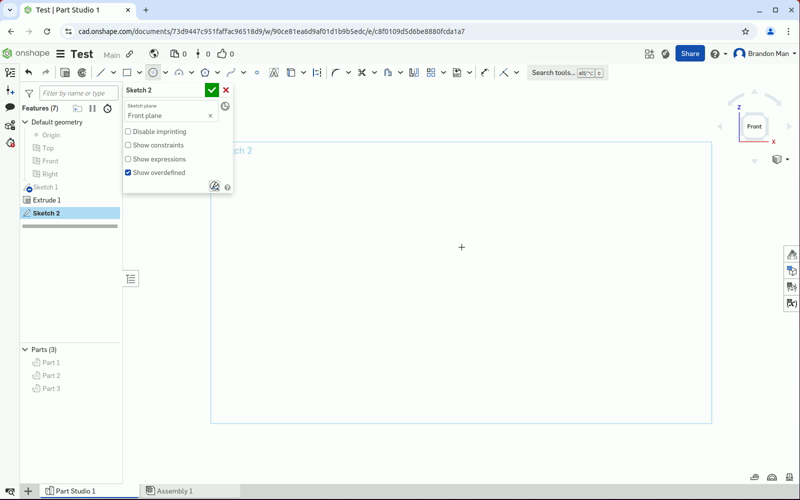
key_up(shift)
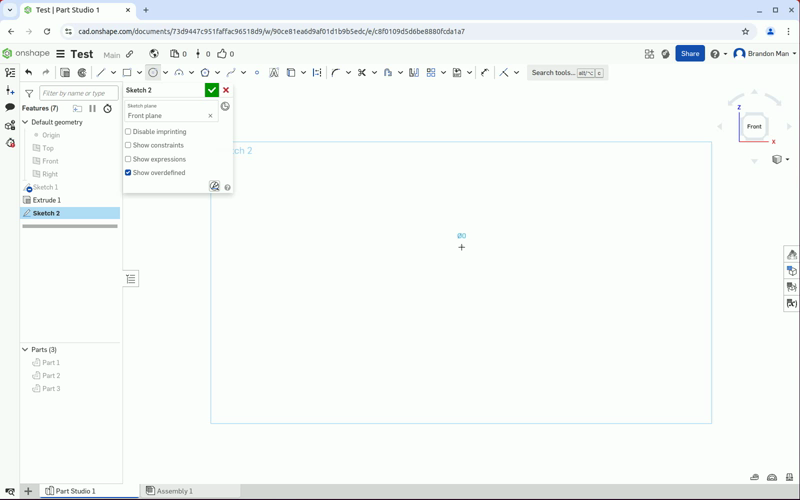
mouse_move(473, 246)
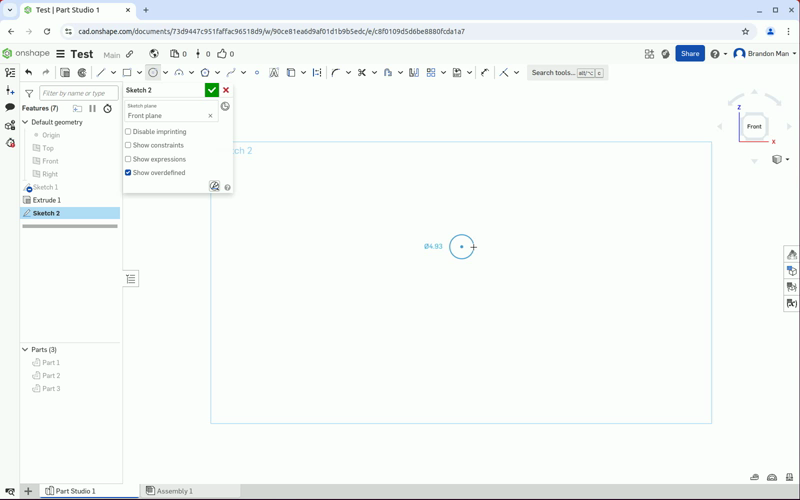
click(473, 246)
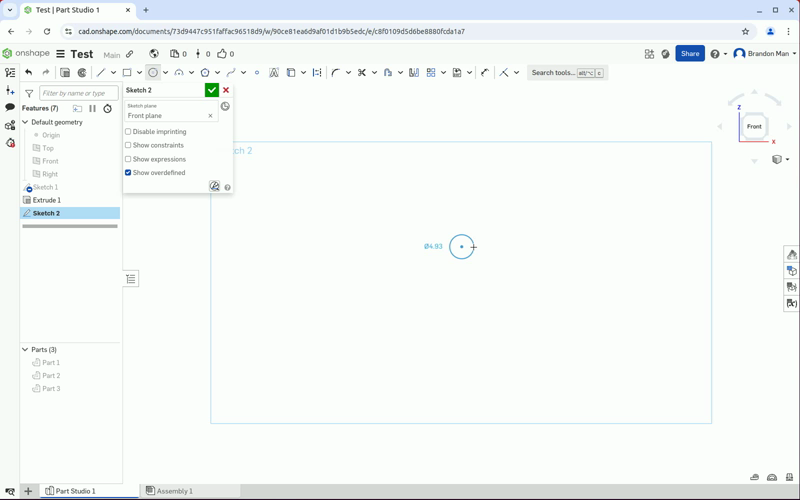
key(esc)
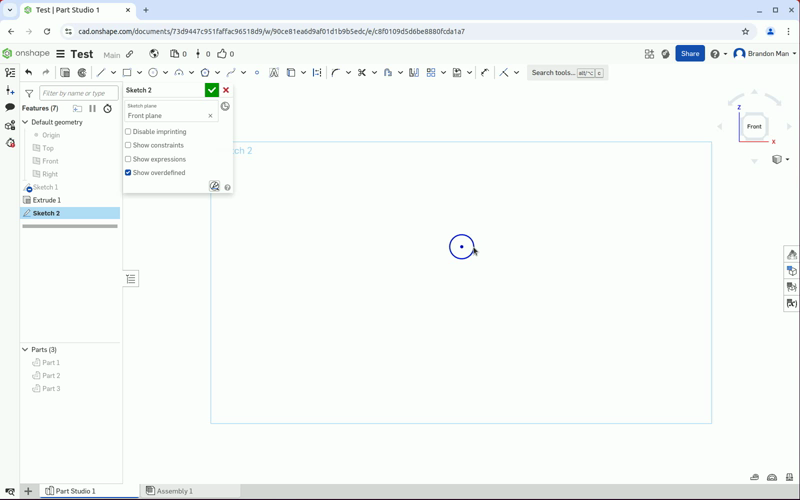
key(c)
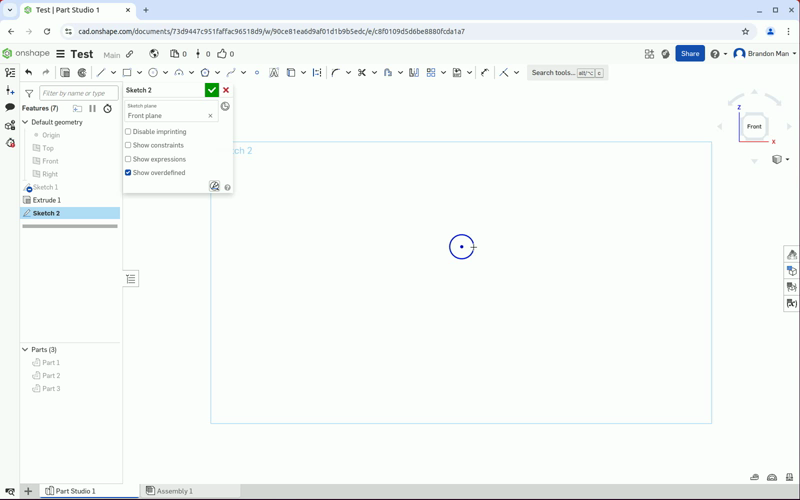
key_down(shift)
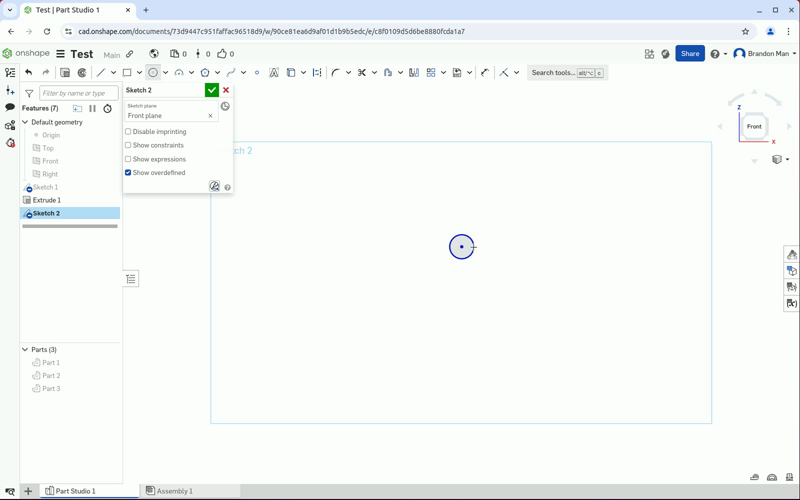
mouse_move(461, 246)
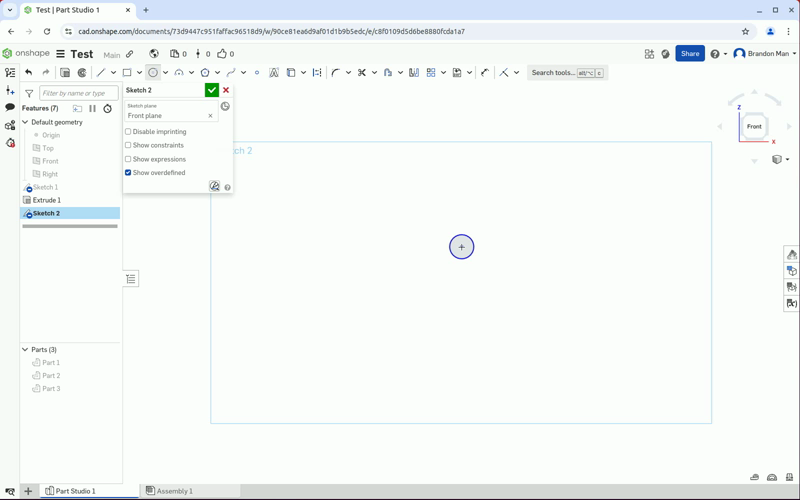
click(461, 246)
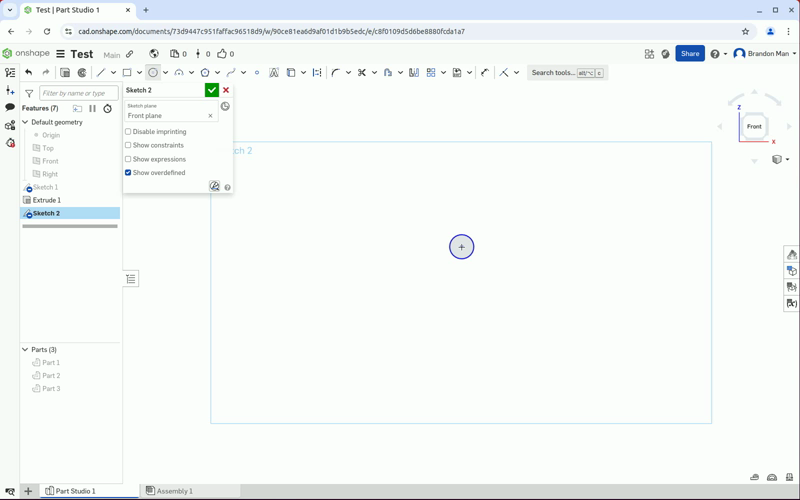
key_up(shift)
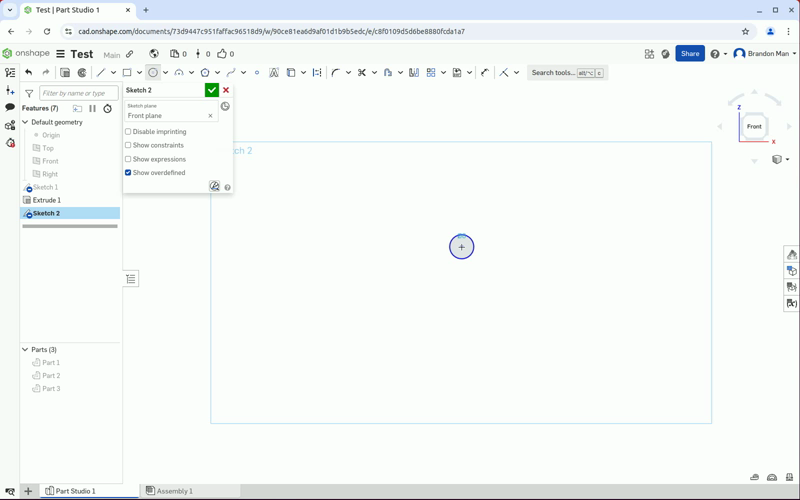
mouse_move(467, 246)
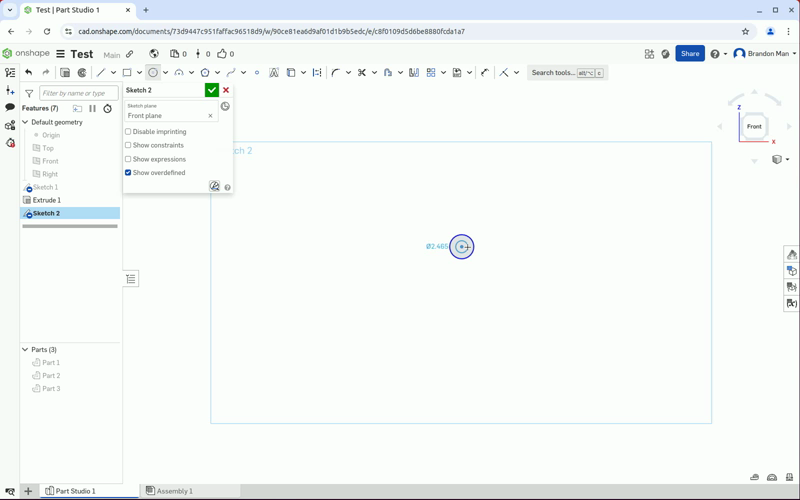
click(467, 246)
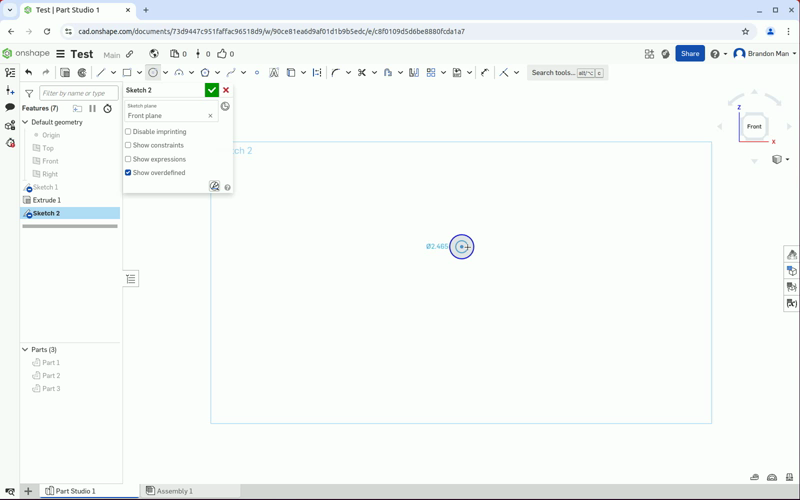
key(esc)
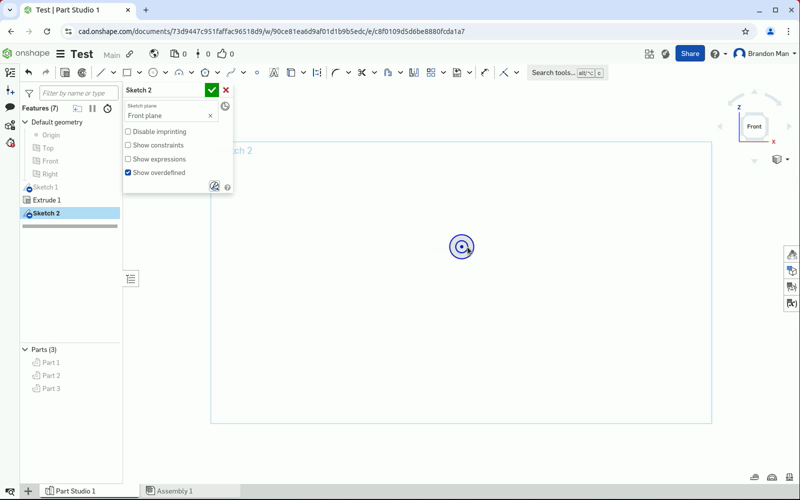
mouse_move(464, 255)
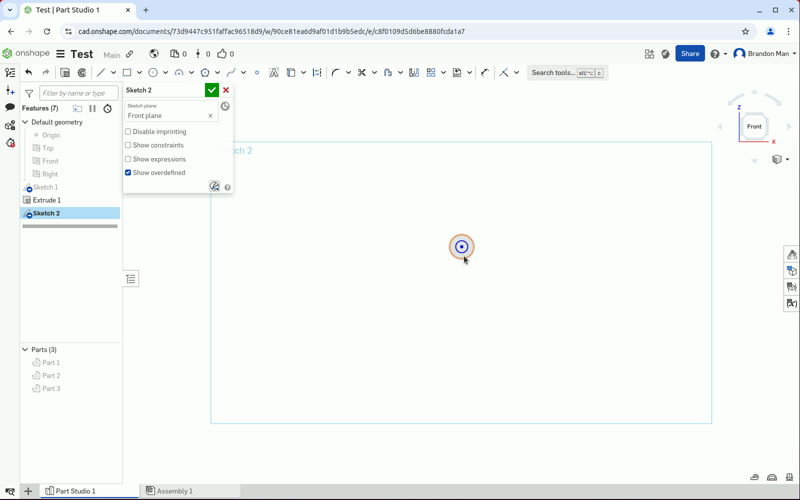
scroll(6)
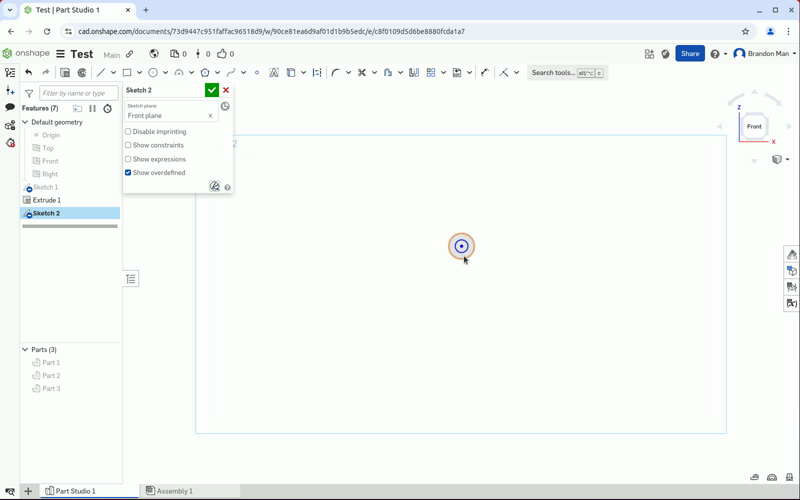
scroll(6)
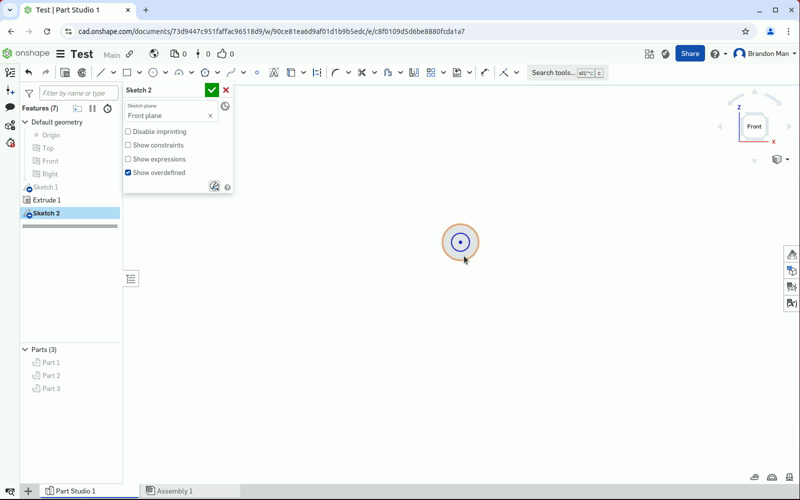
scroll(6)
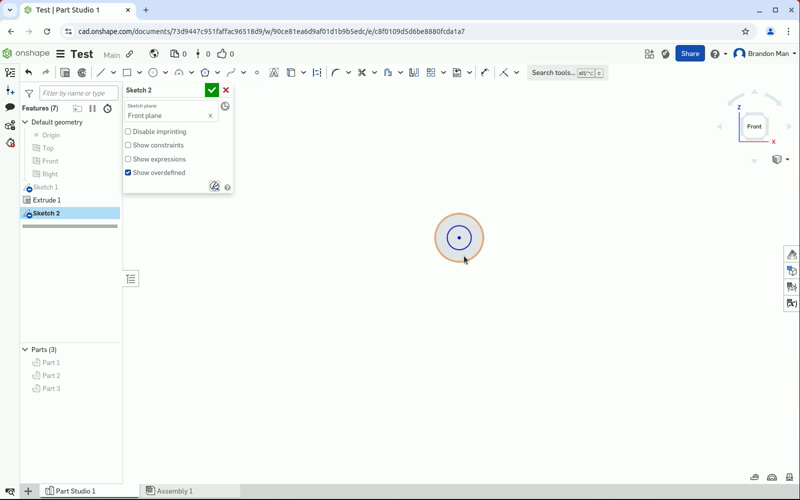
scroll(6)
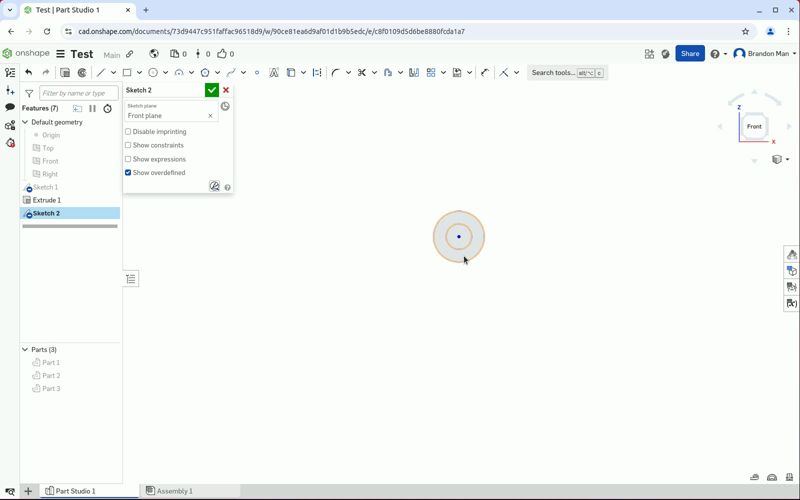
scroll(6)
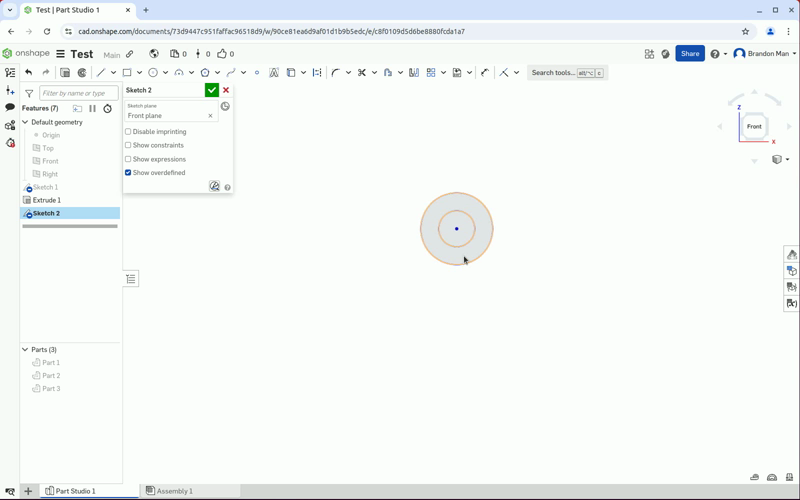
scroll(6)
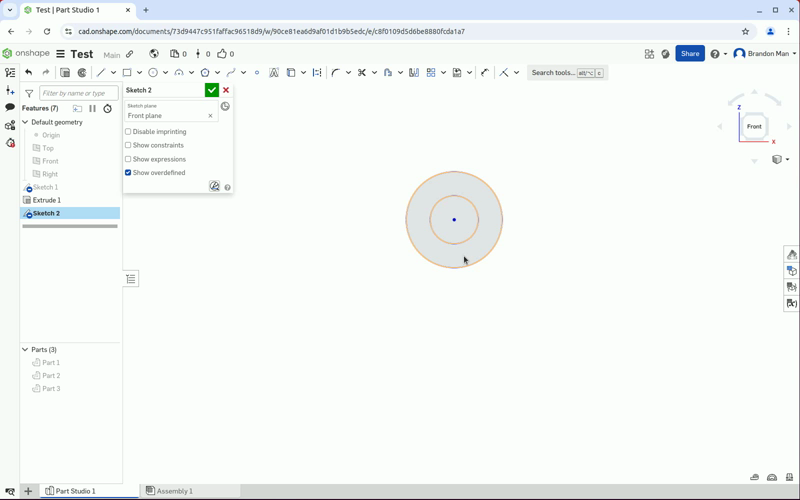
scroll(6)
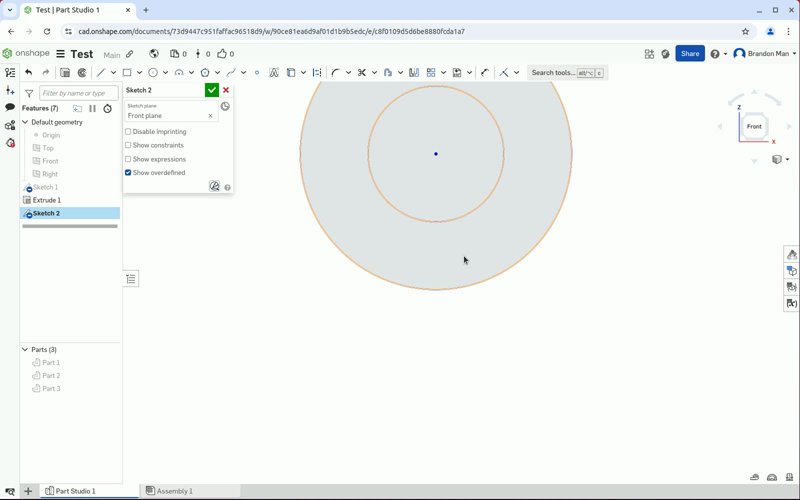
click(464, 255)
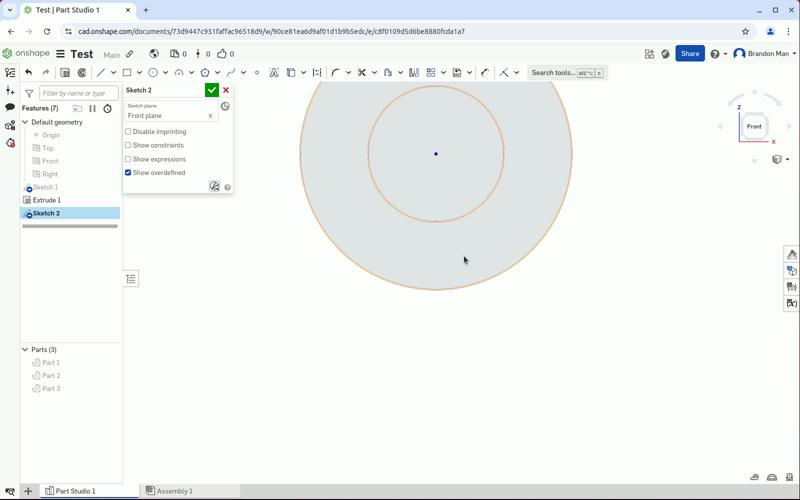
scroll(-6)
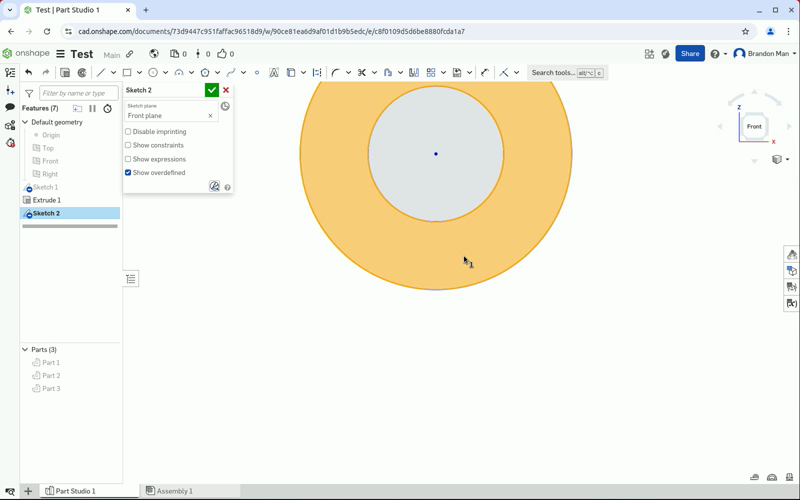
scroll(-6)
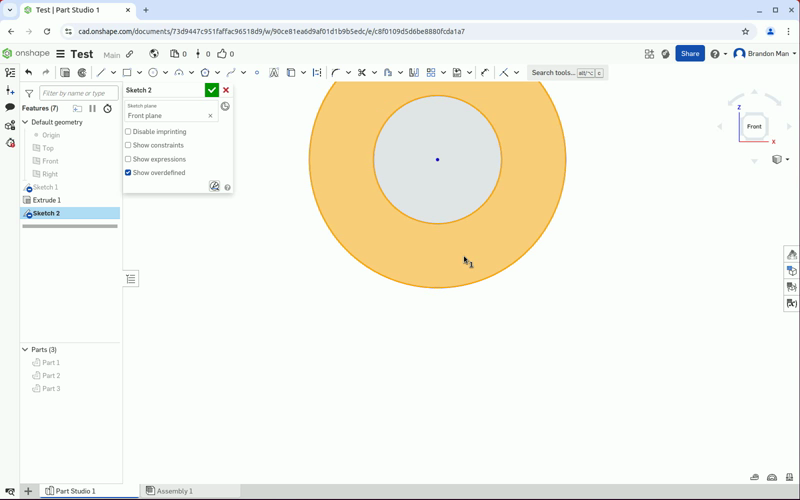
scroll(-6)
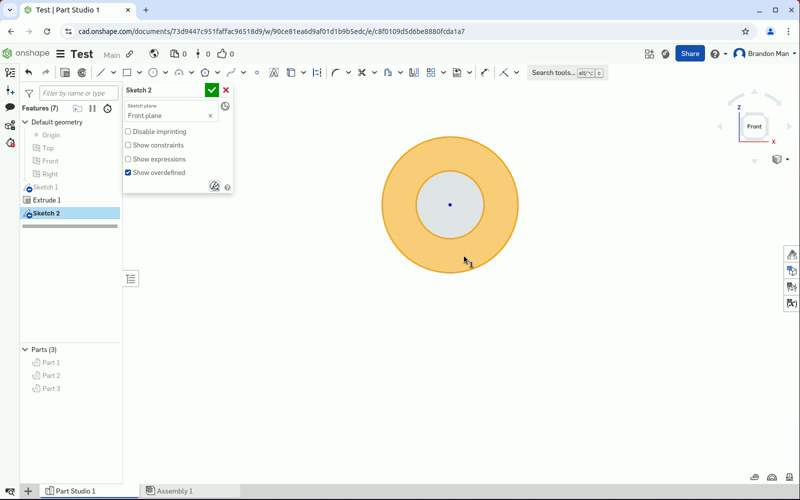
scroll(-6)
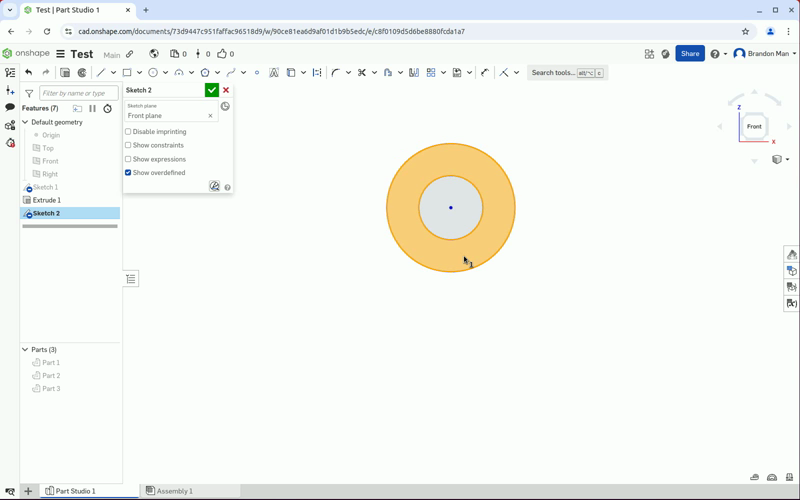
scroll(-6)
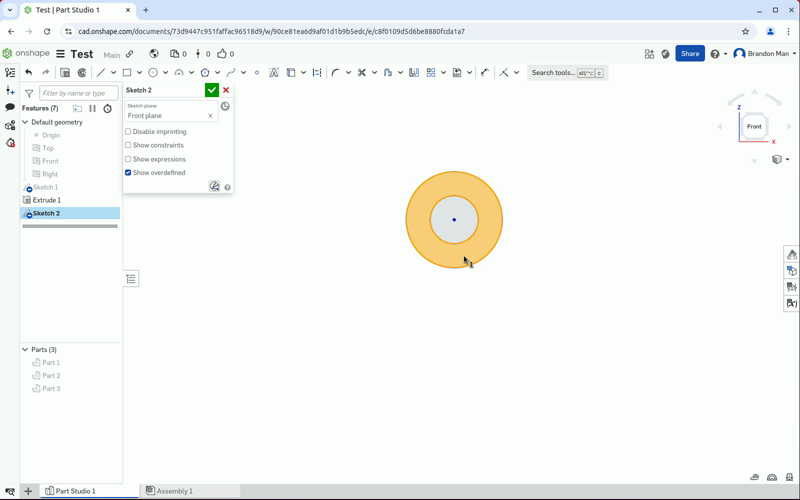
scroll(-6)
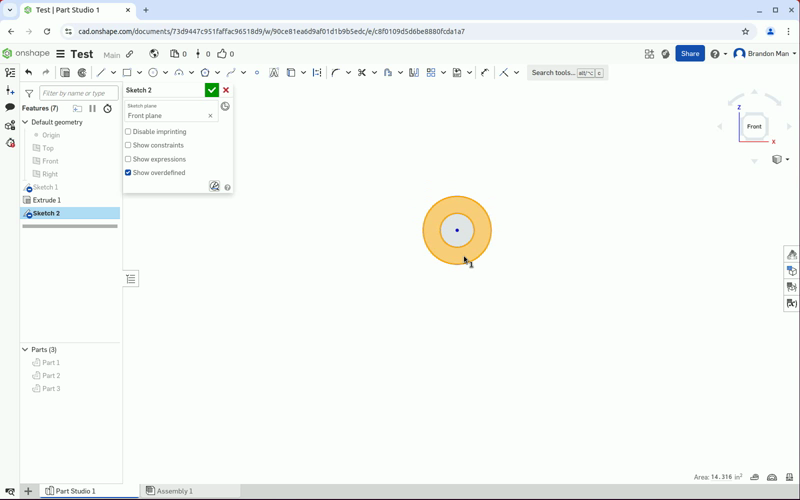
scroll(-6)
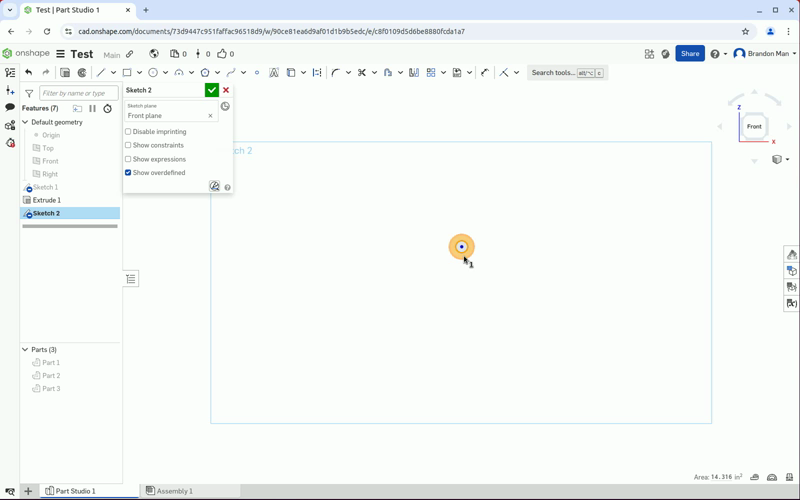
mouse_move(73, 352)
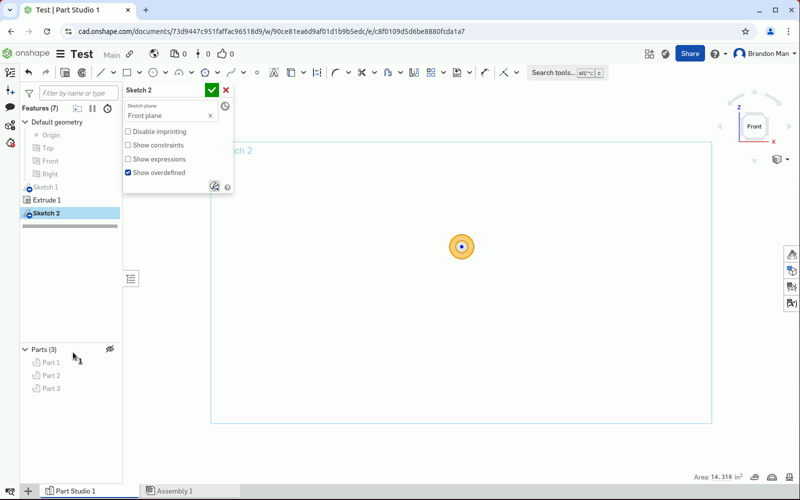
key(shift+y)
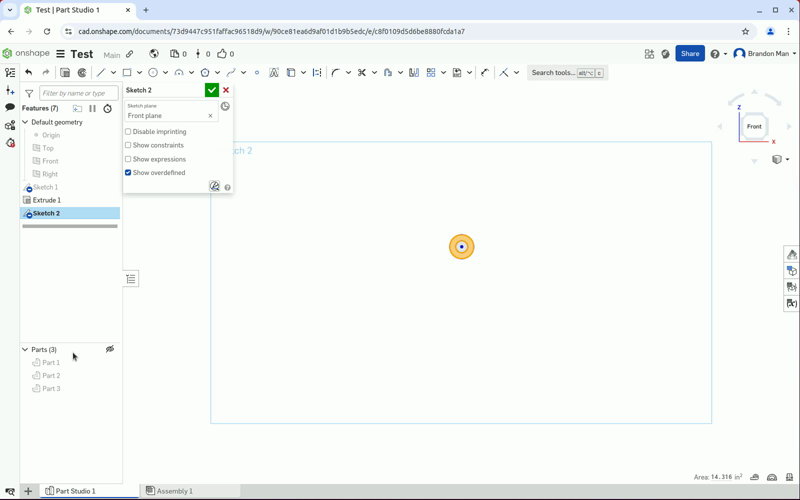
key(shift+e)
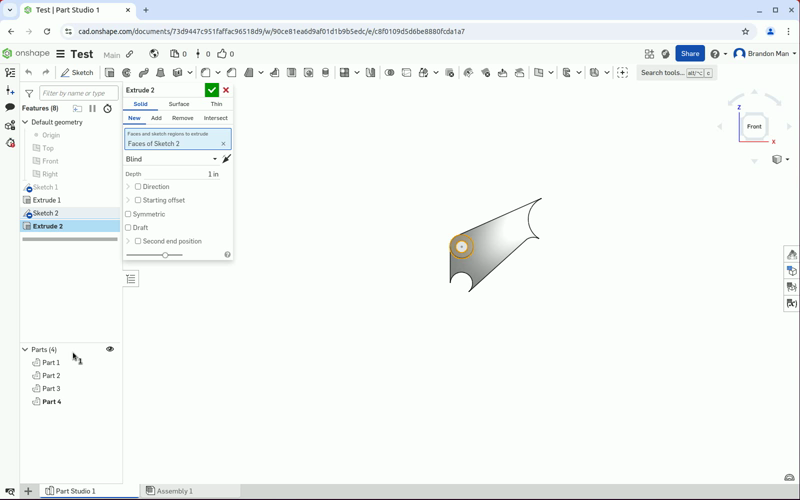
mouse_move(143, 106)
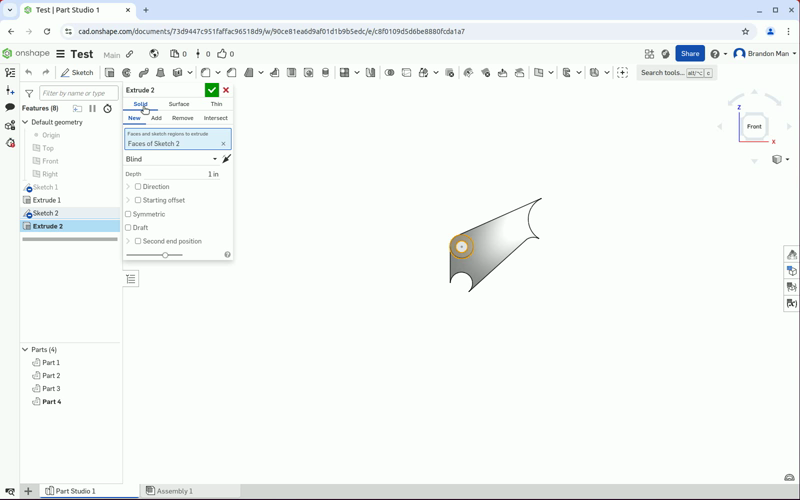
click(143, 106)
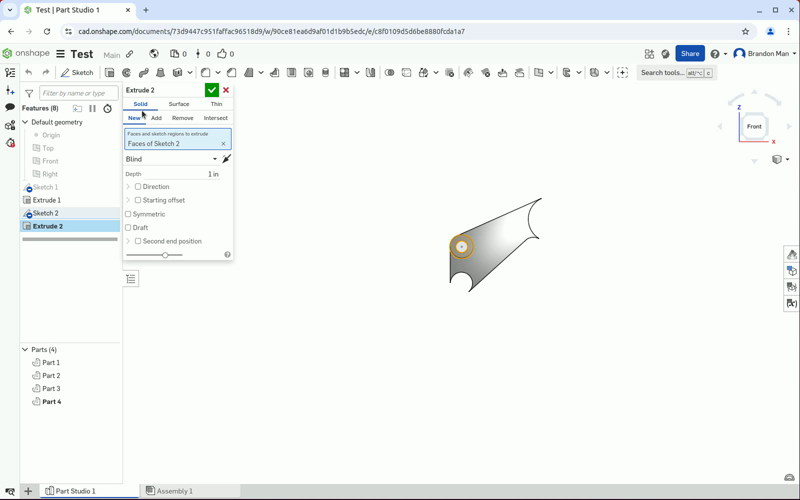
mouse_move(137, 120)
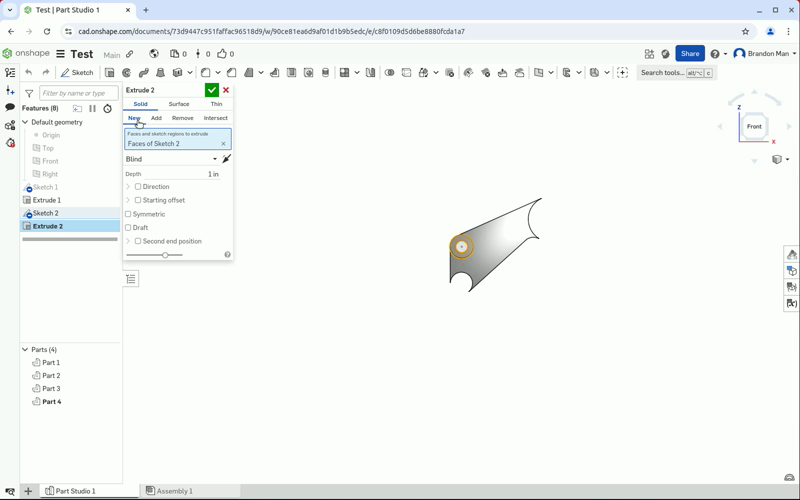
click(137, 120)
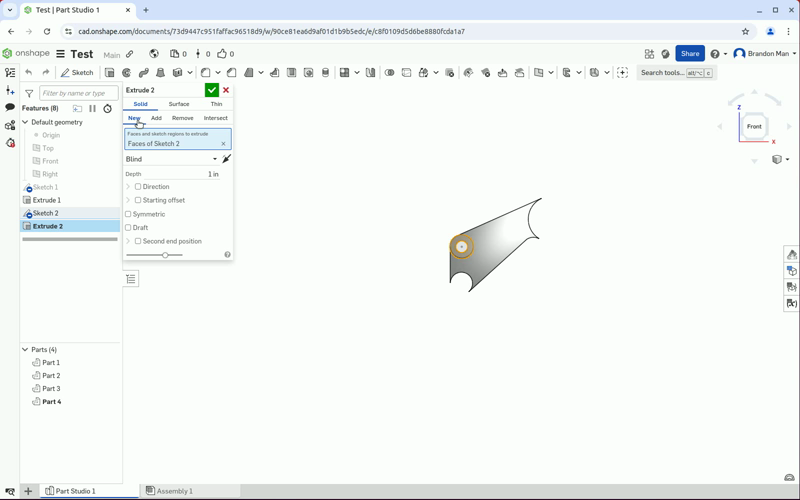
key(tab, 4)
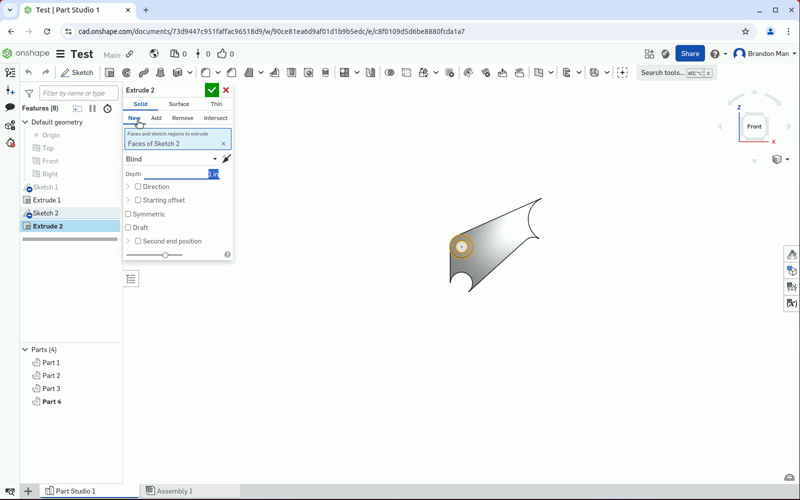
text(4.814)
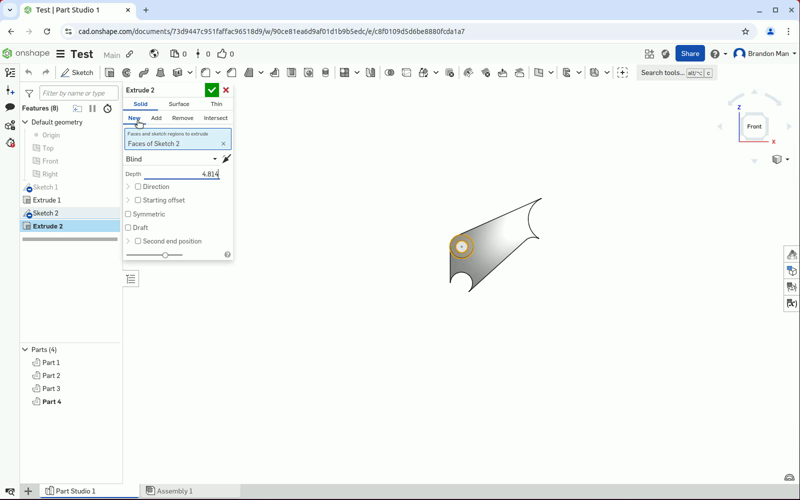
key(tab, 3)
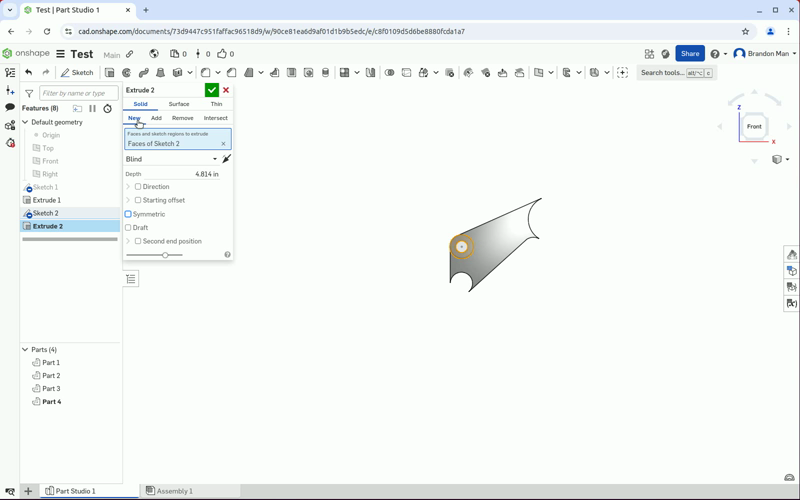
key(space)
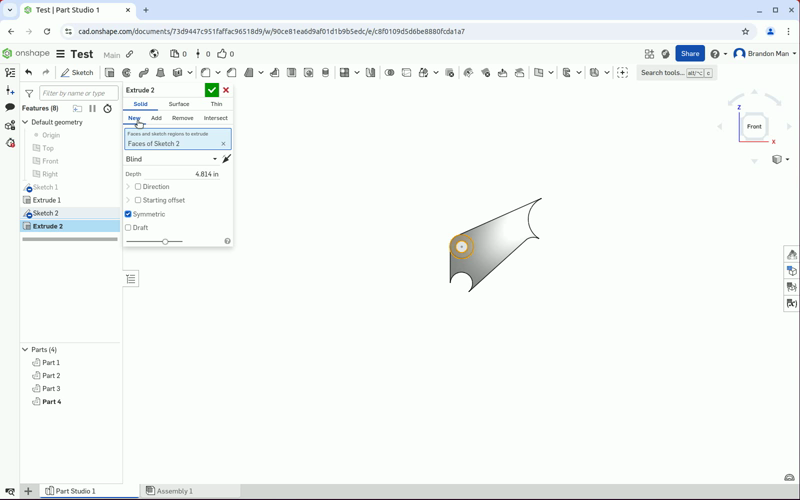
key(enter)
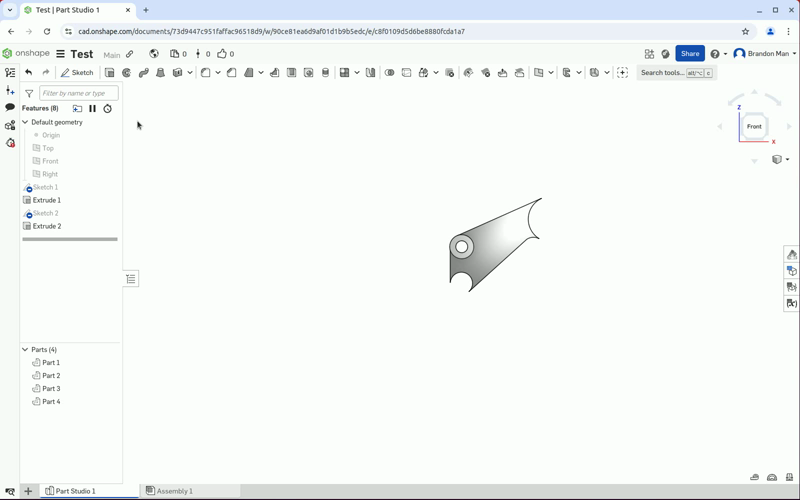
key(shift+h)
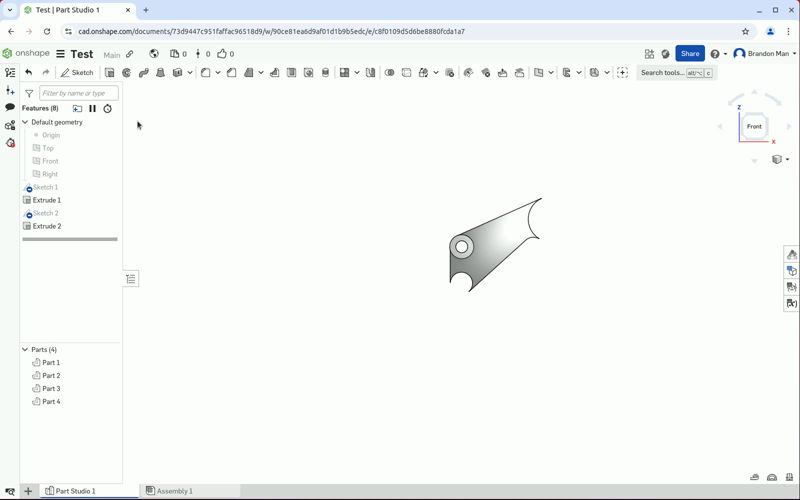
key(shift+h)
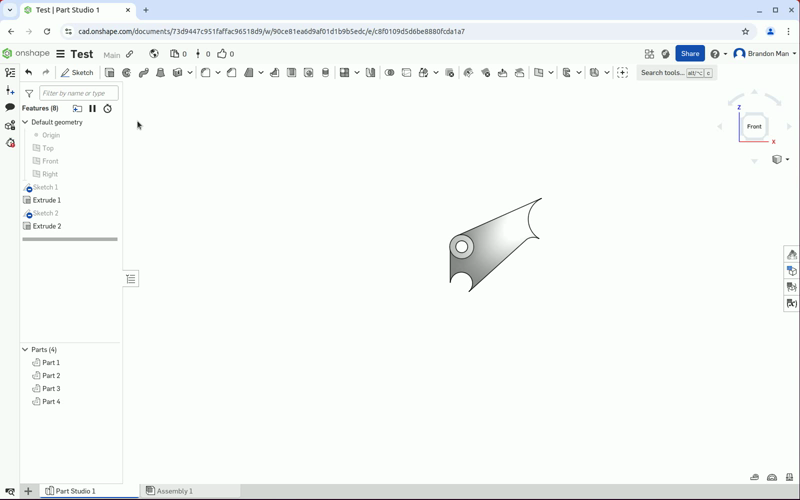
mouse_move(73, 189)
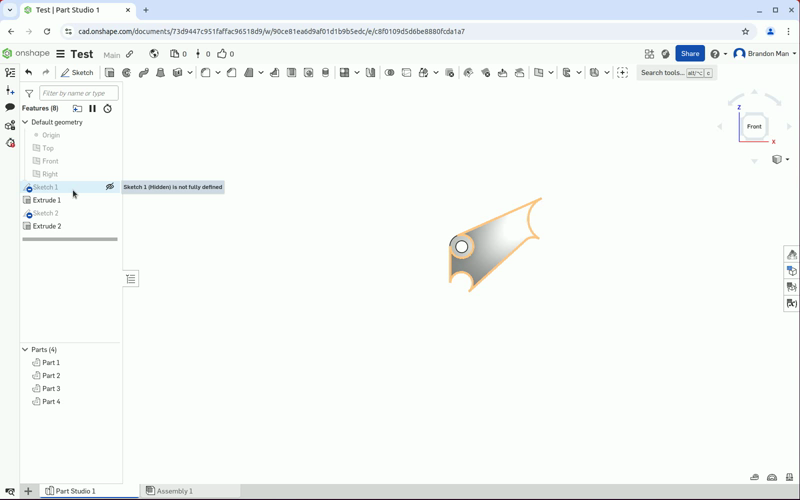
click(73, 189)
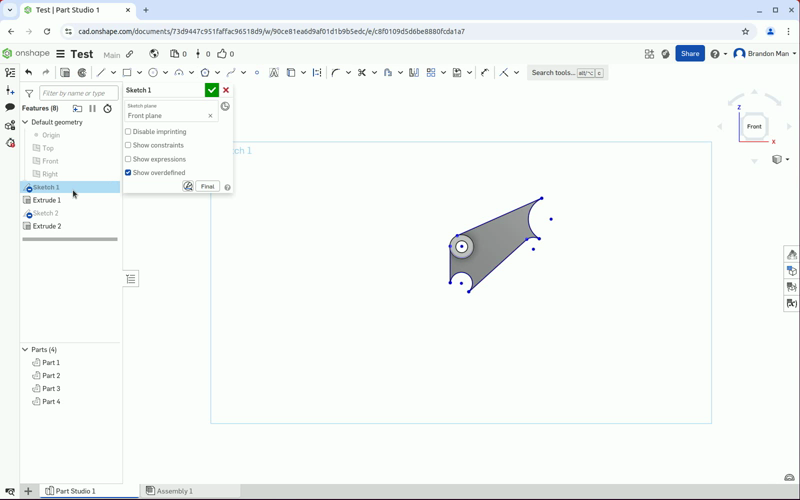
mouse_move(229, 92)
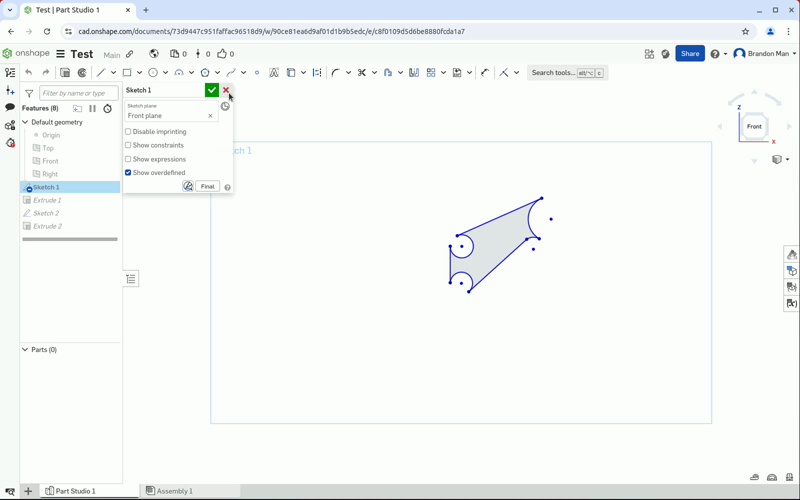
click(229, 92)
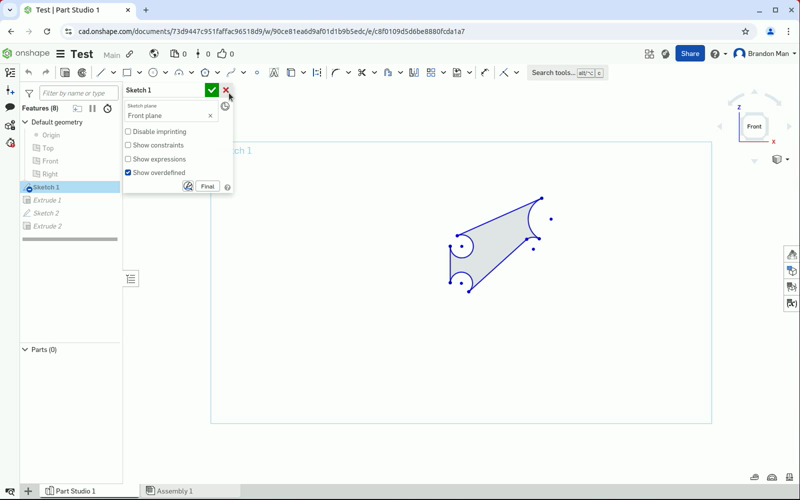
key(shift+s)
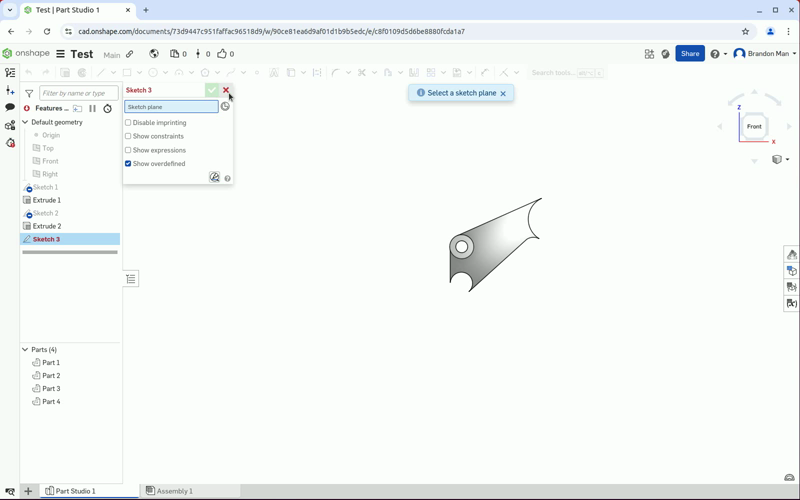
mouse_move(73, 163)
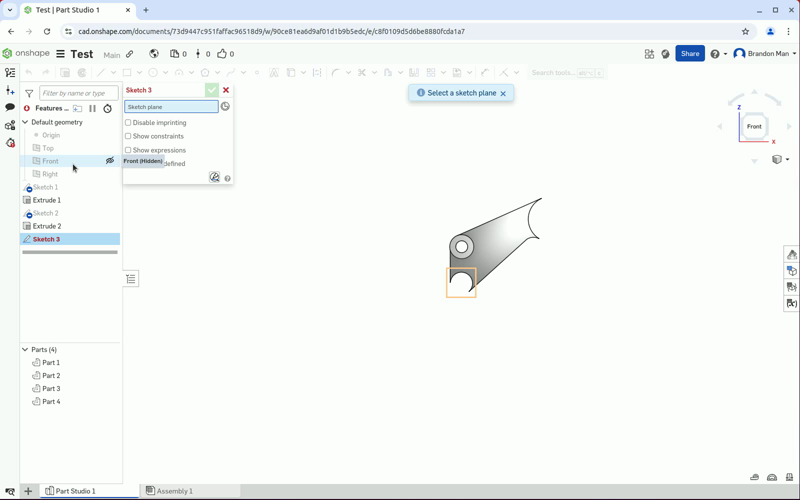
click(73, 163)
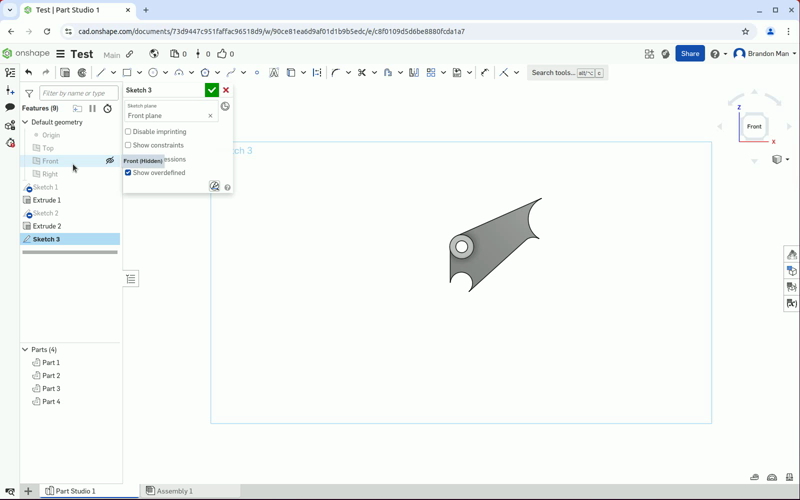
mouse_move(73, 352)
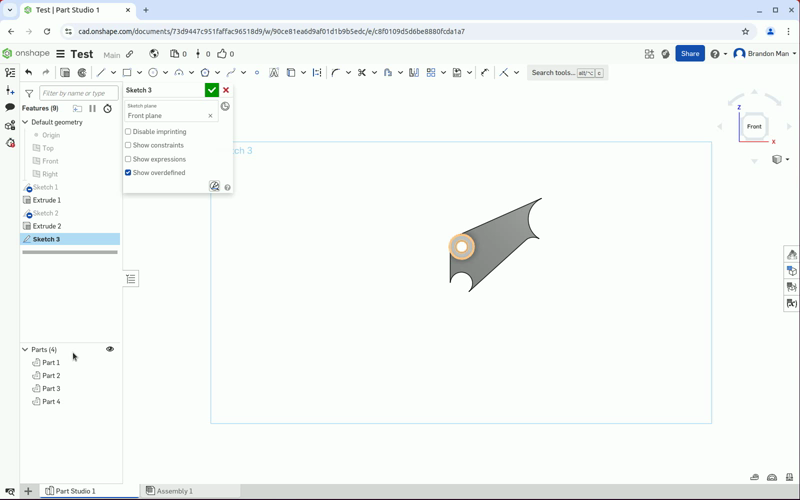
key(y)
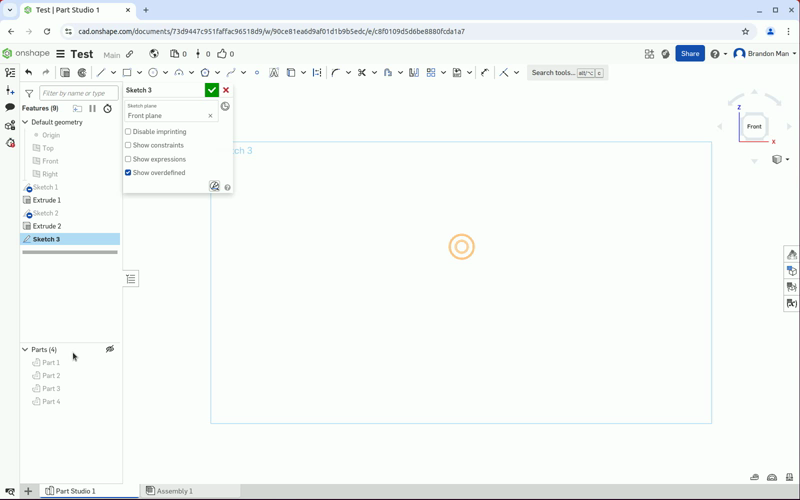
key(c)
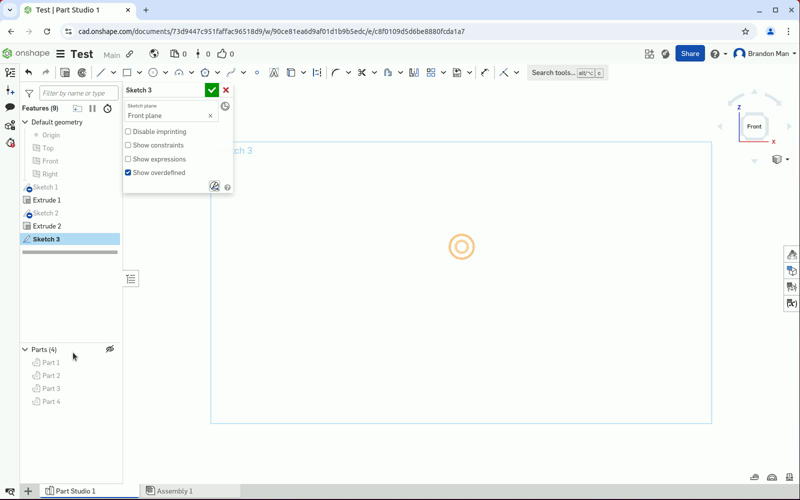
key_down(shift)
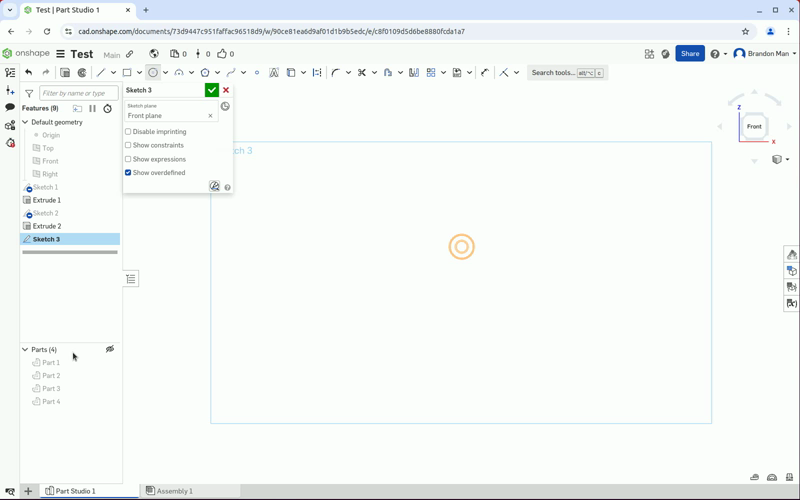
mouse_move(461, 282)
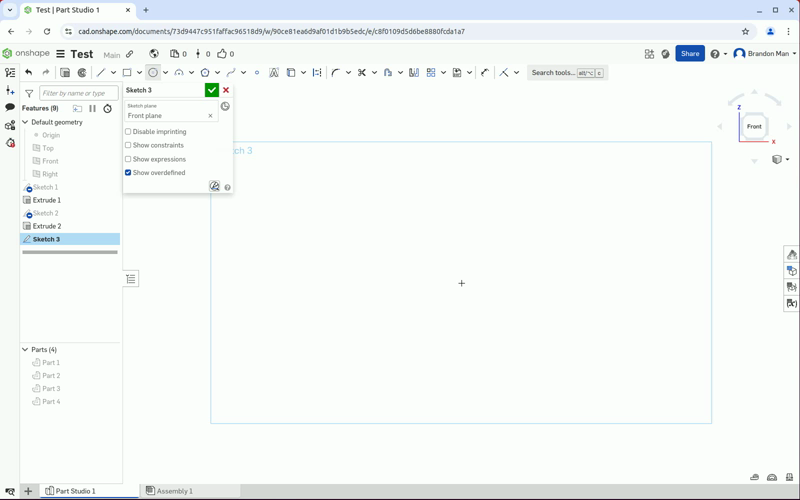
click(461, 282)
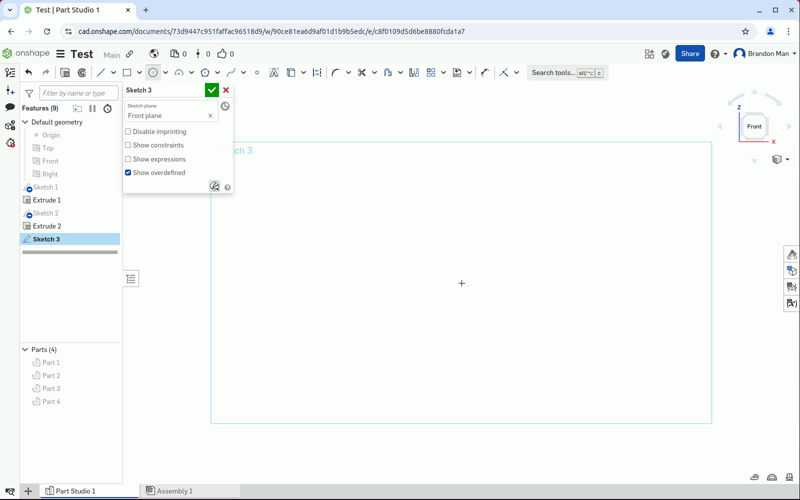
key_up(shift)
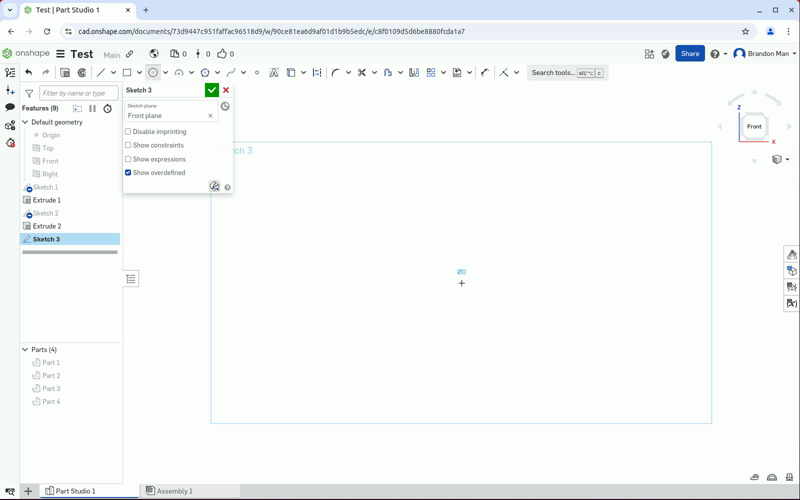
mouse_move(473, 282)
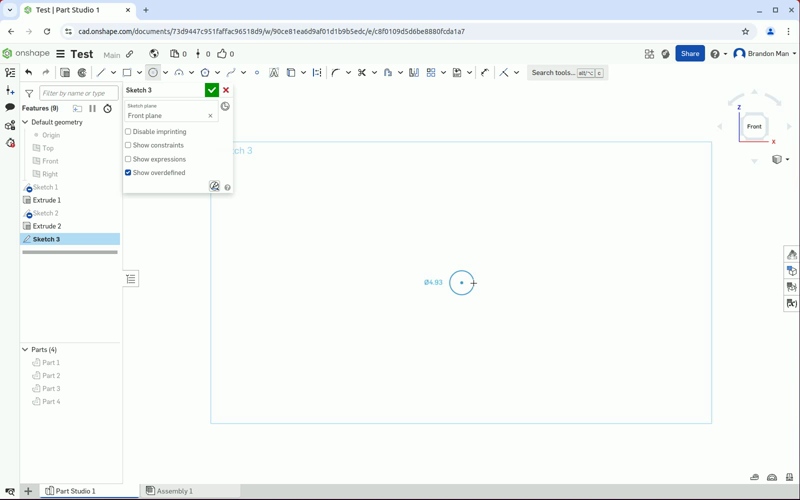
click(473, 282)
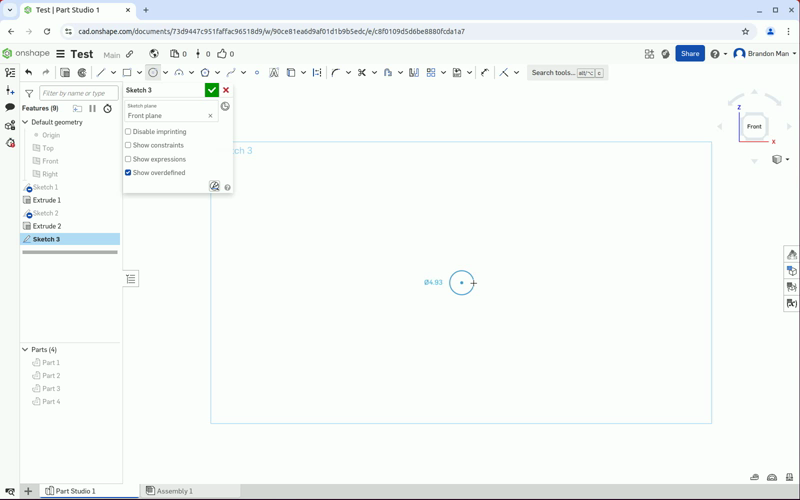
key(esc)
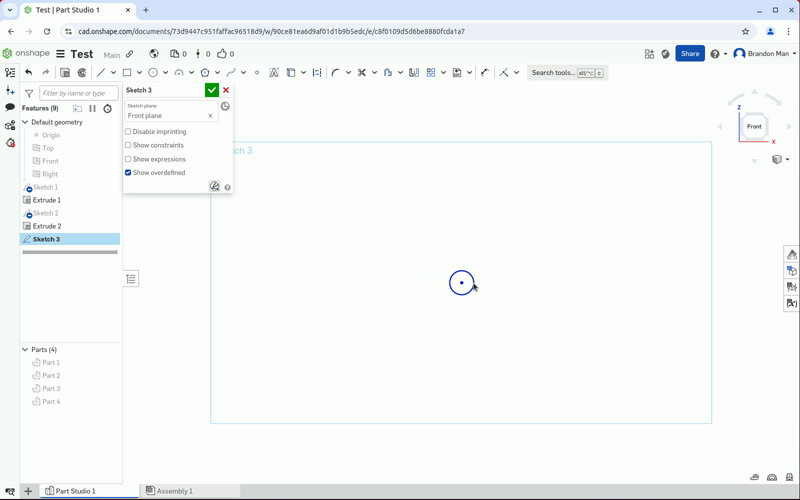
key(c)
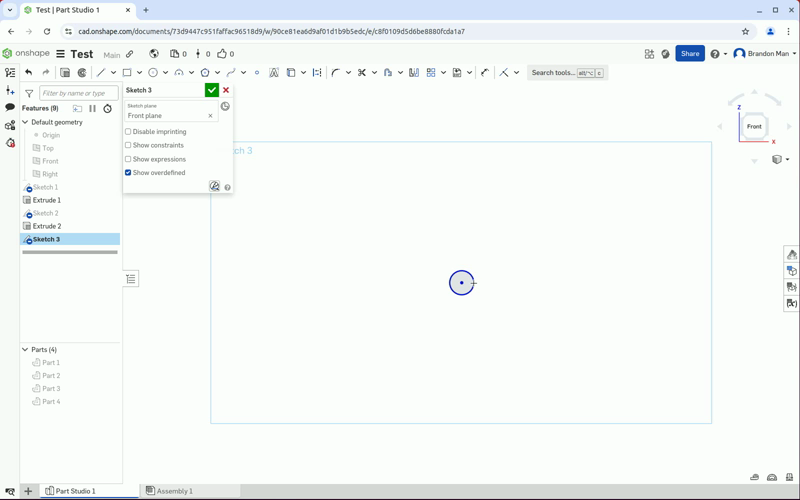
key_down(shift)
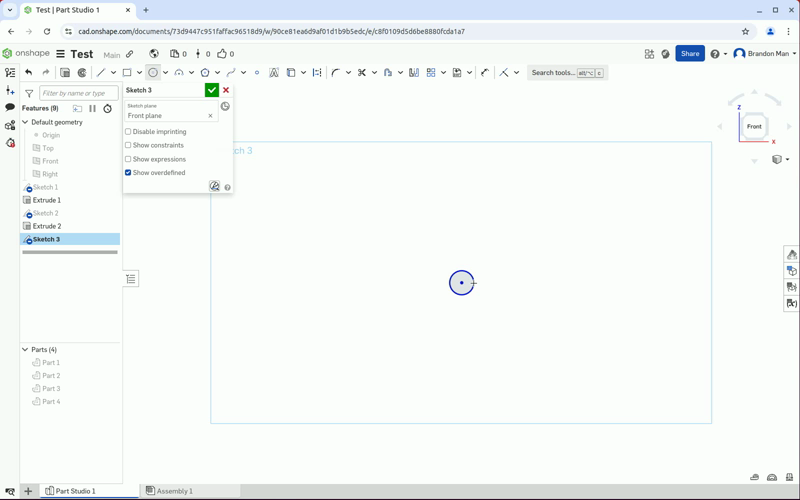
mouse_move(461, 282)
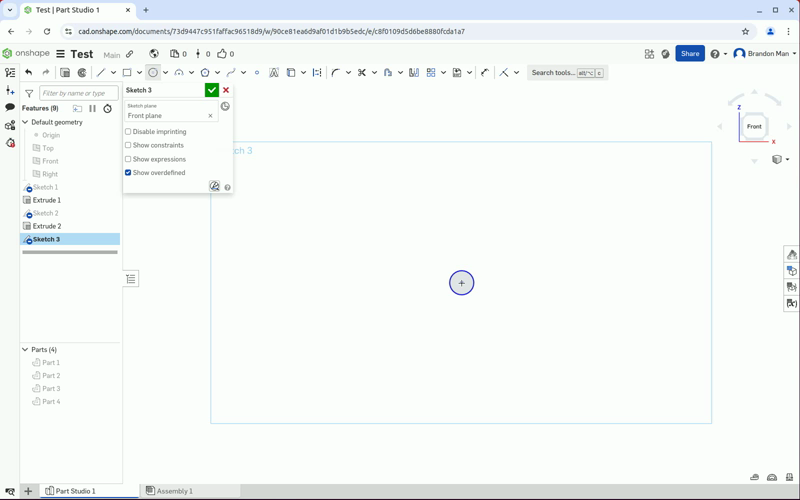
click(461, 282)
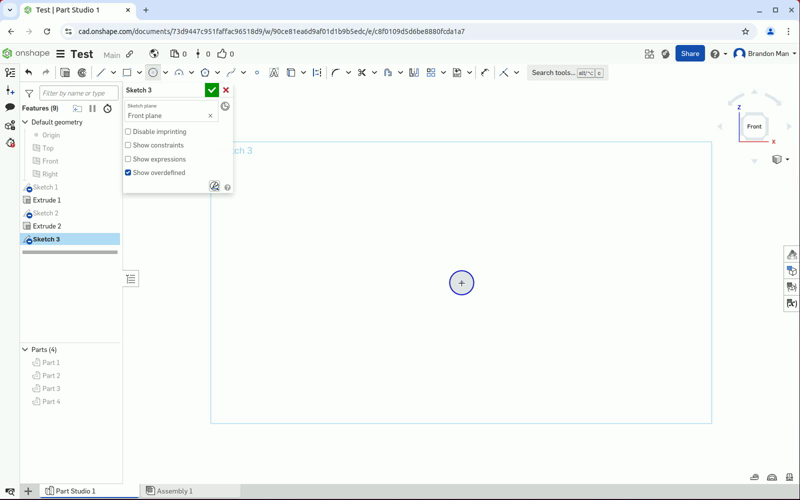
key_up(shift)
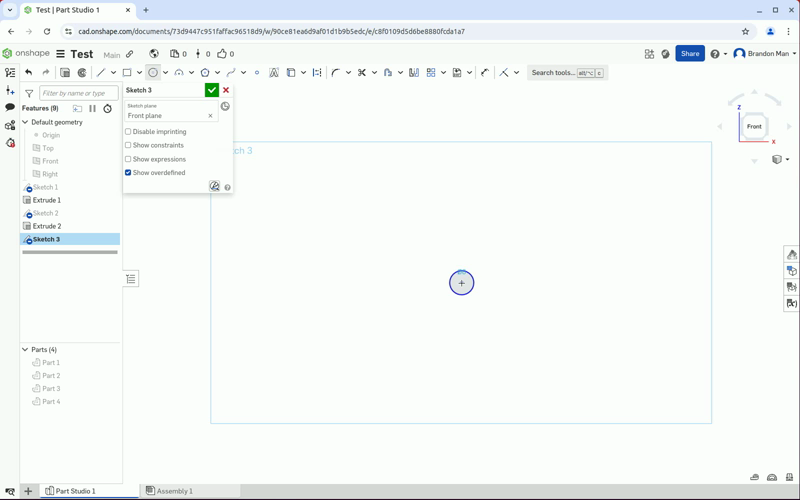
mouse_move(467, 282)
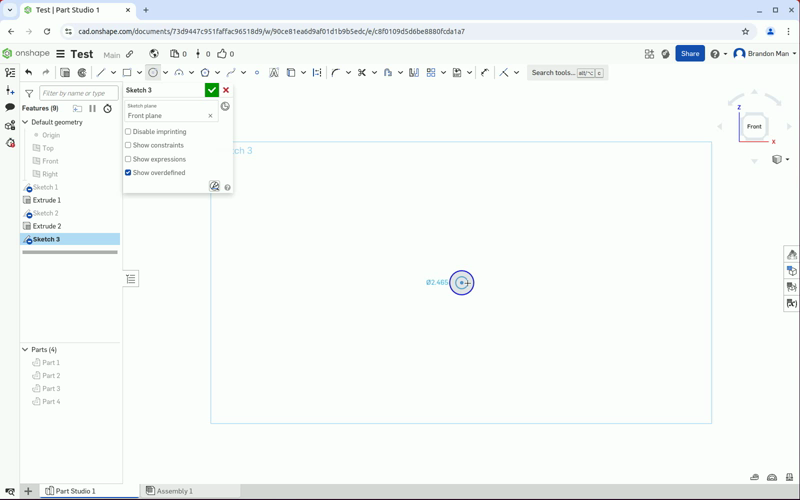
click(467, 282)
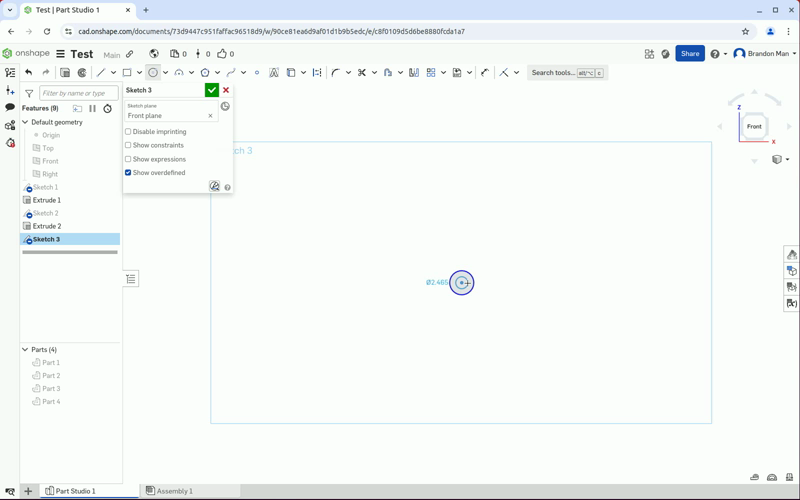
key(esc)
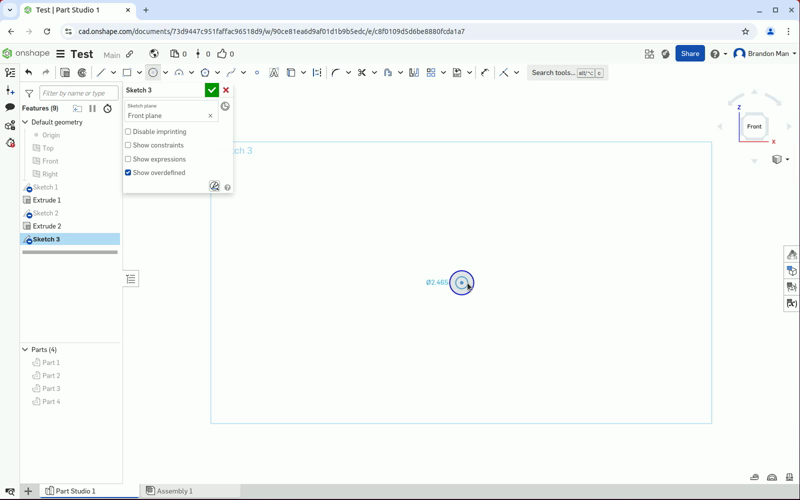
mouse_move(467, 272)
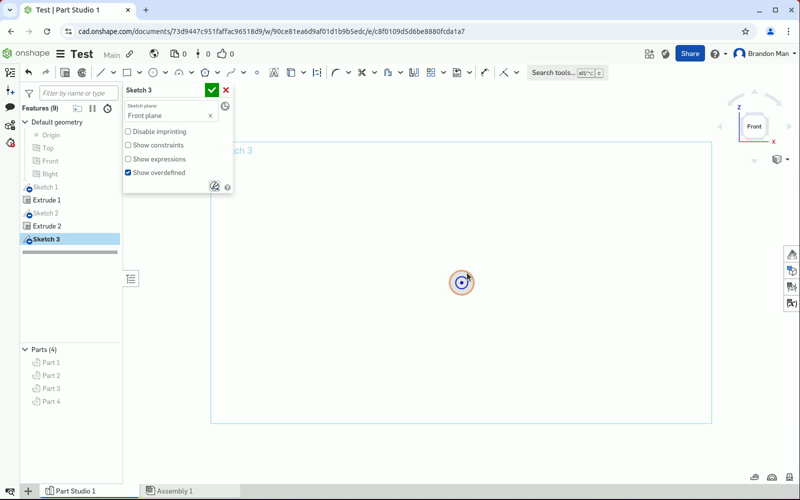
scroll(6)
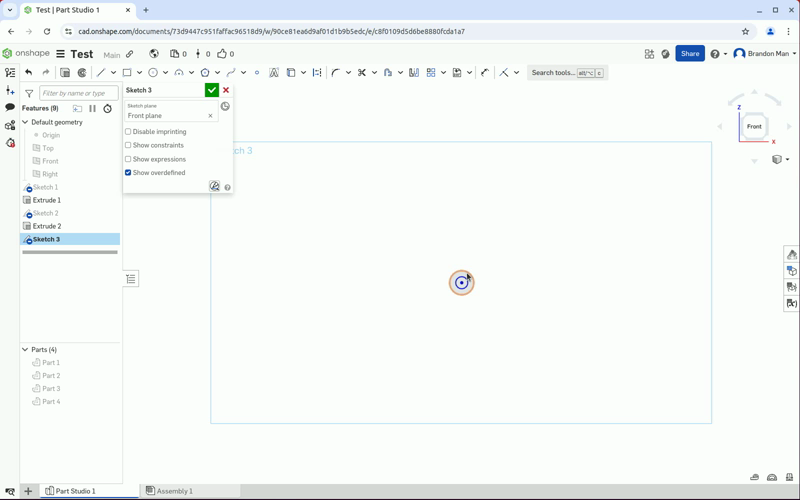
scroll(6)
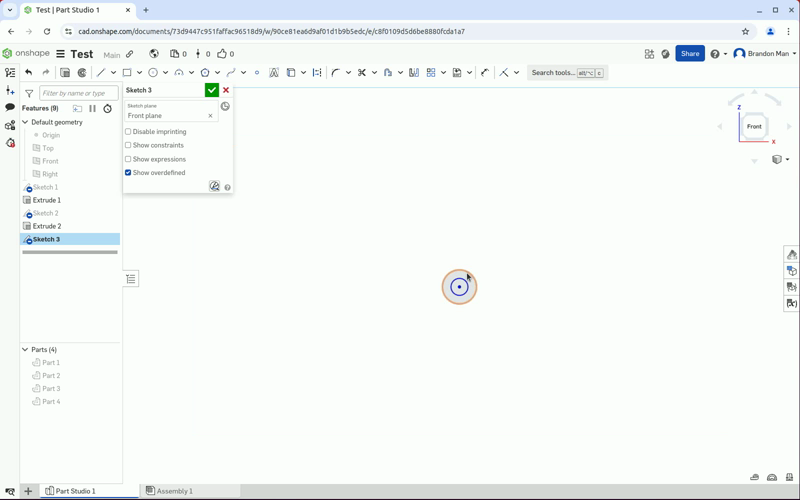
scroll(6)
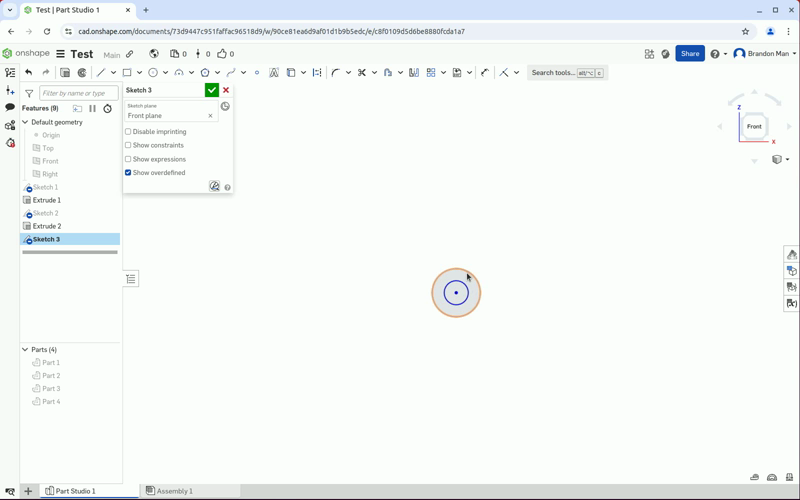
scroll(6)
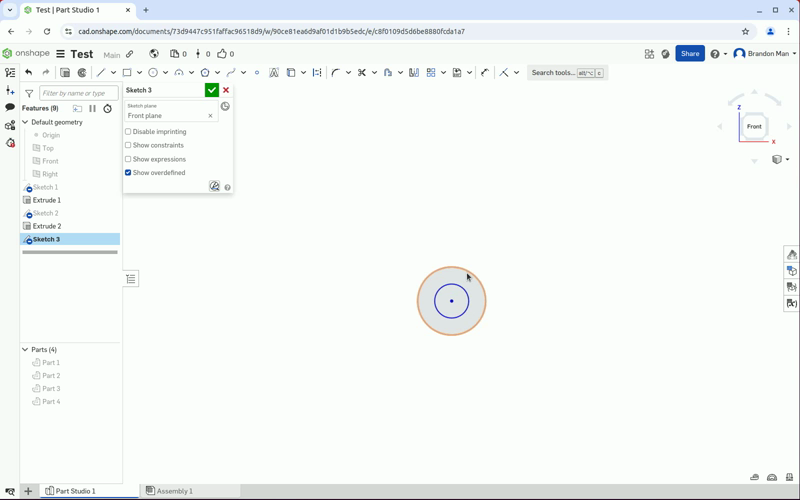
scroll(6)
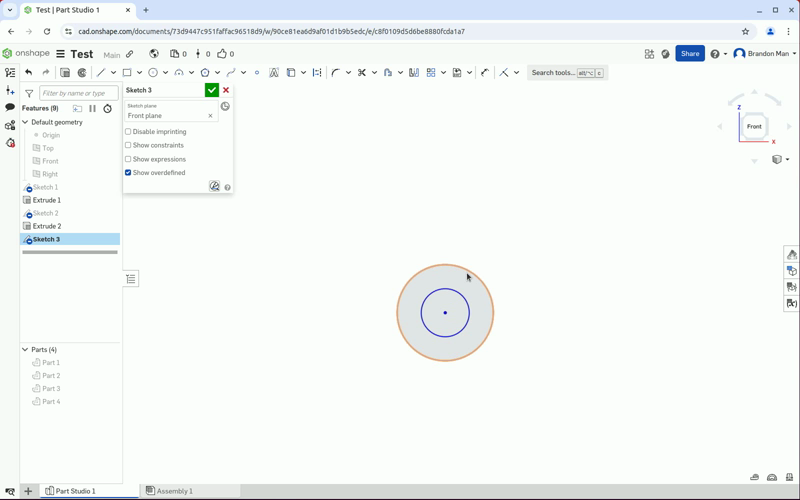
scroll(6)
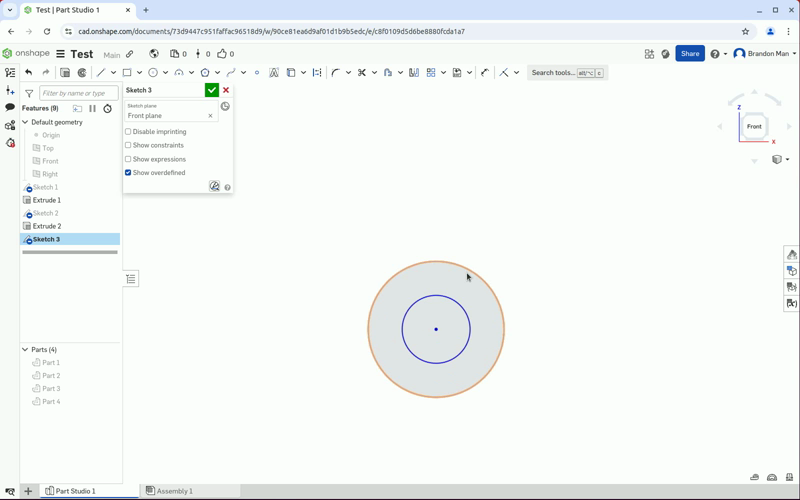
scroll(6)
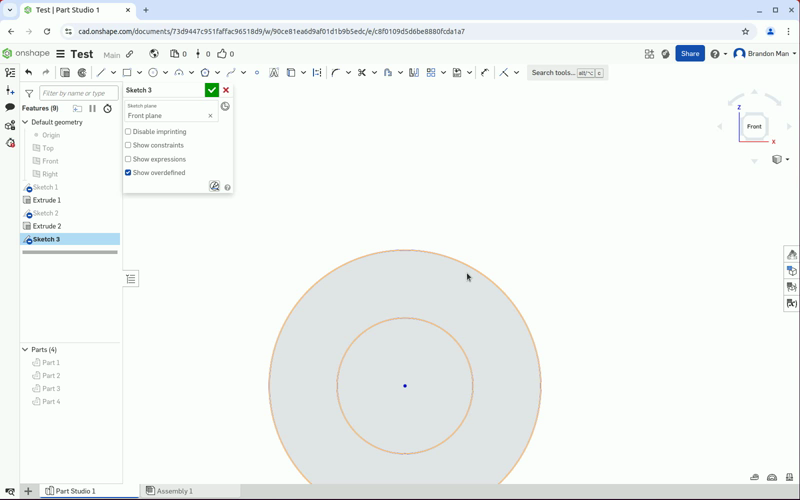
click(467, 272)
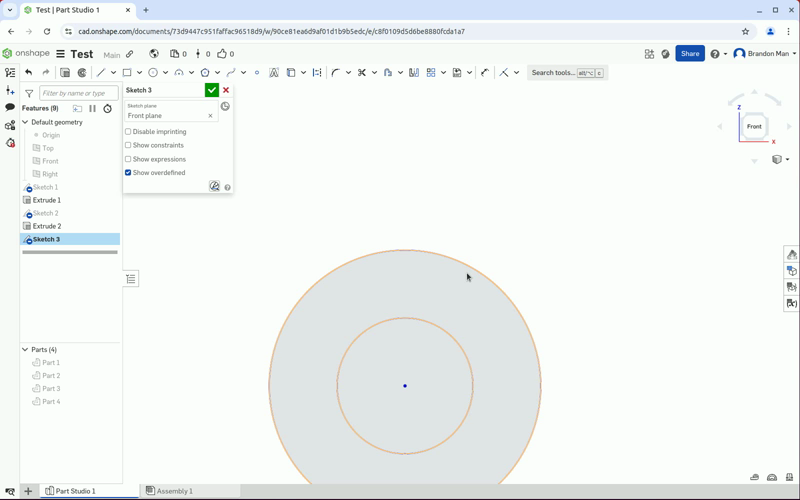
scroll(-6)
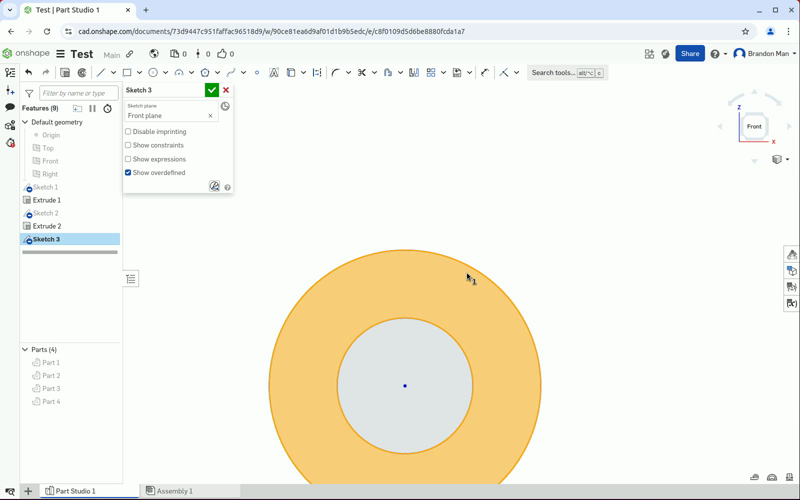
scroll(-6)
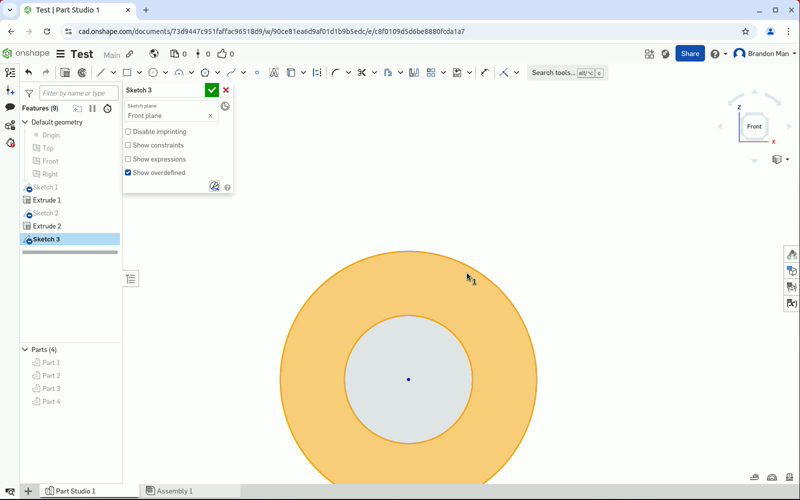
scroll(-6)
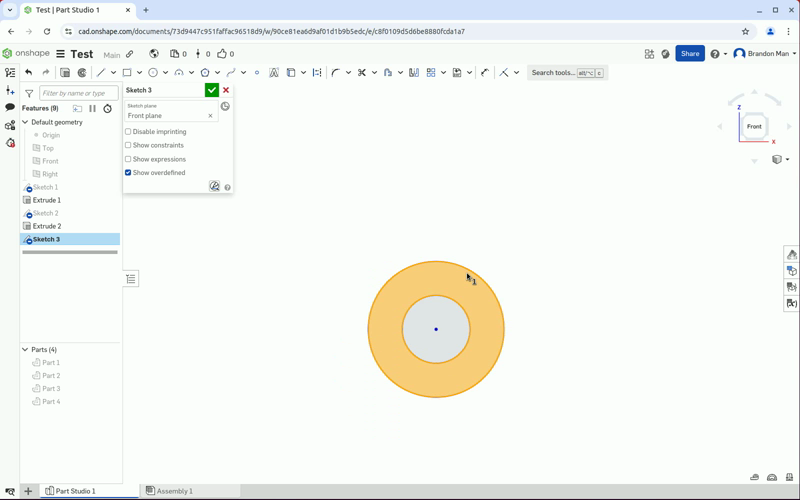
scroll(-6)
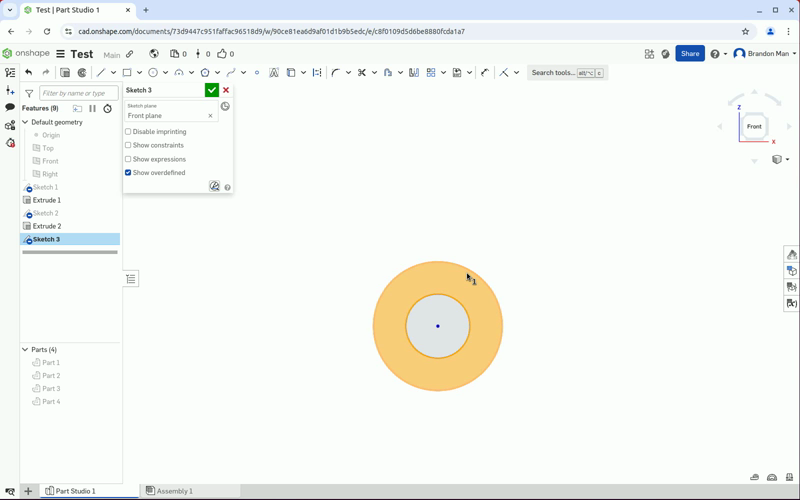
scroll(-6)
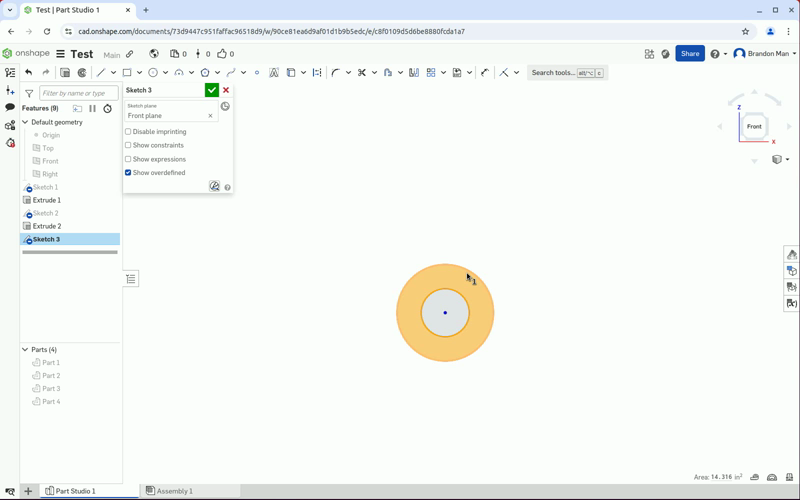
scroll(-6)
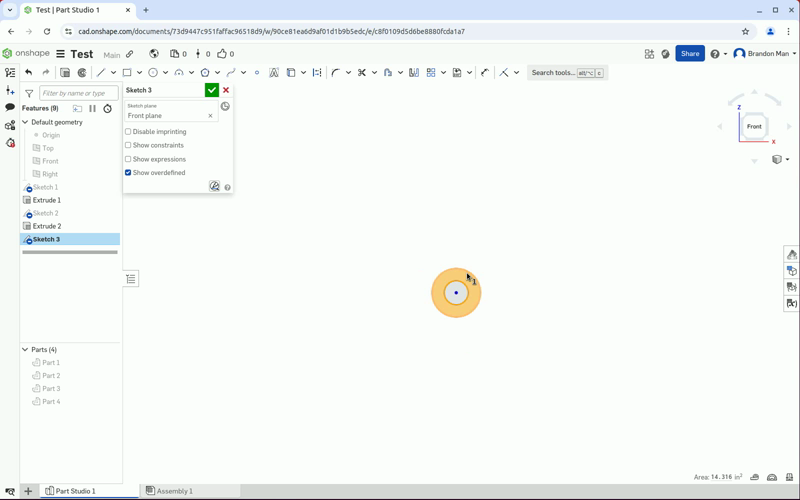
scroll(-6)
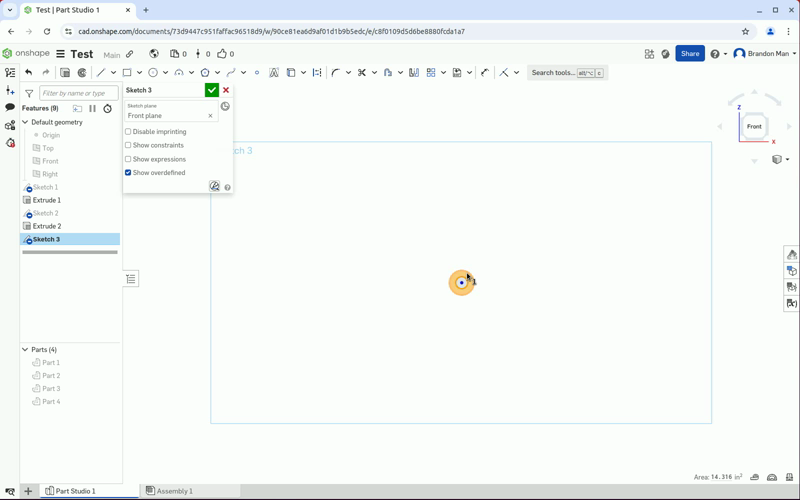
mouse_move(73, 352)
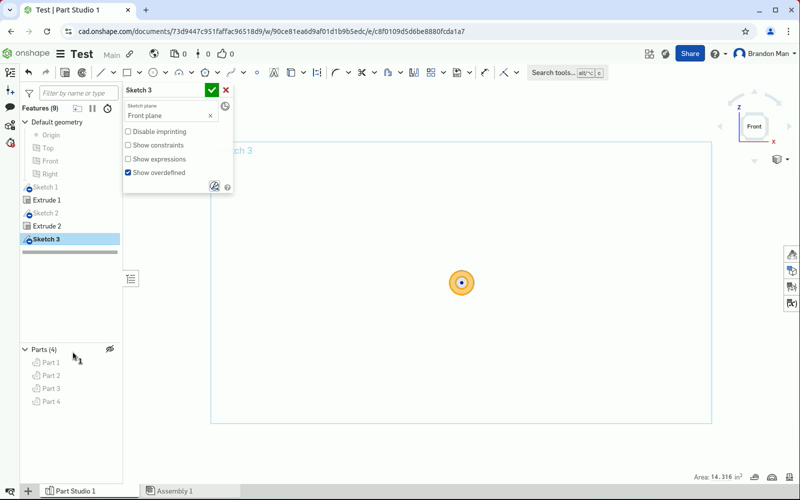
key(shift+y)
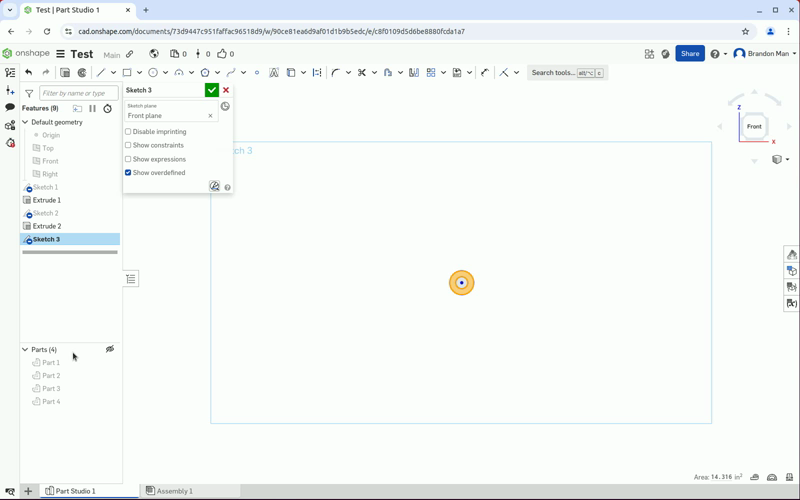
key(shift+e)
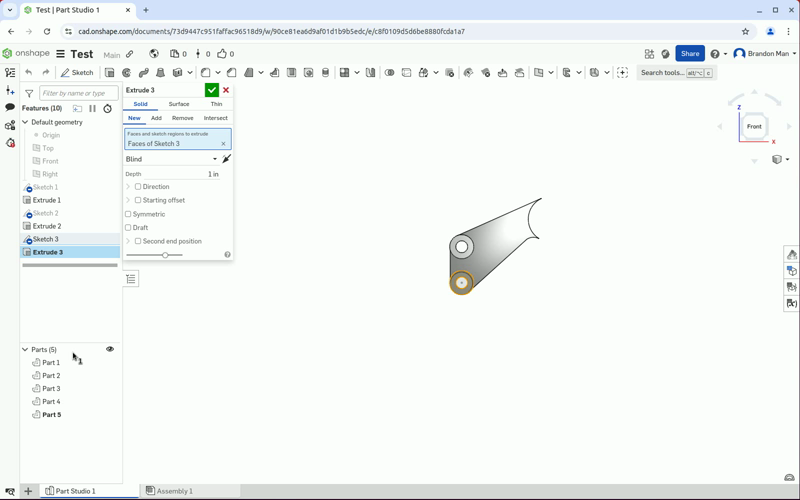
mouse_move(143, 106)
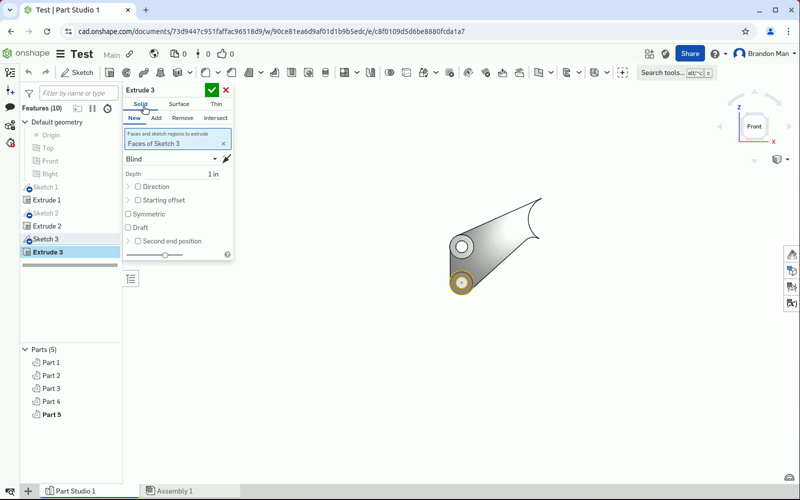
click(143, 106)
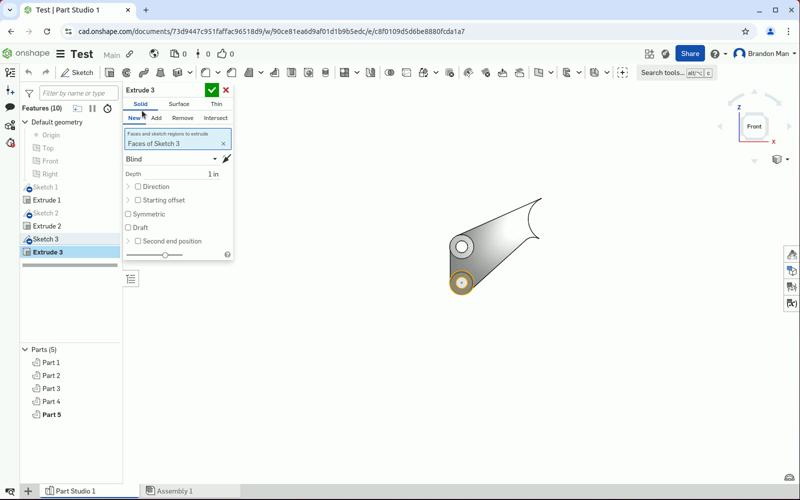
mouse_move(137, 120)
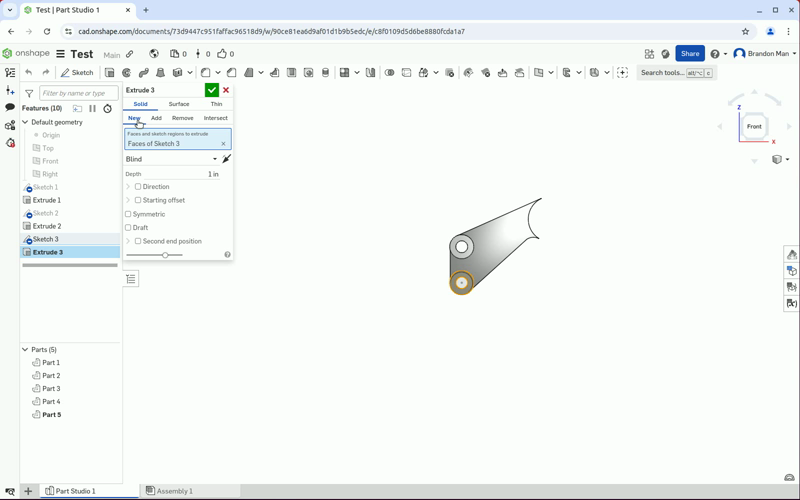
click(137, 120)
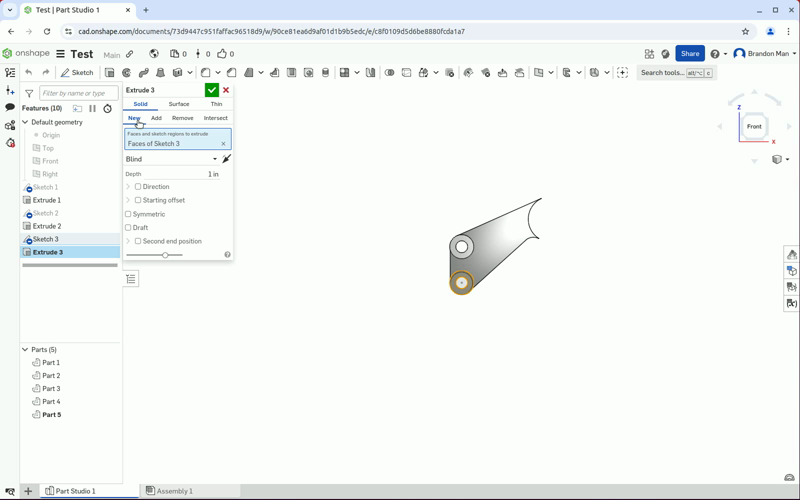
key(tab, 4)
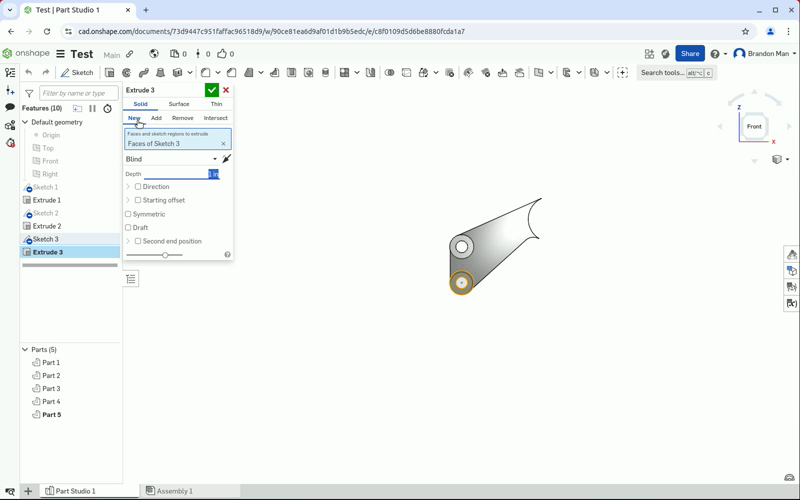
text(4.814)
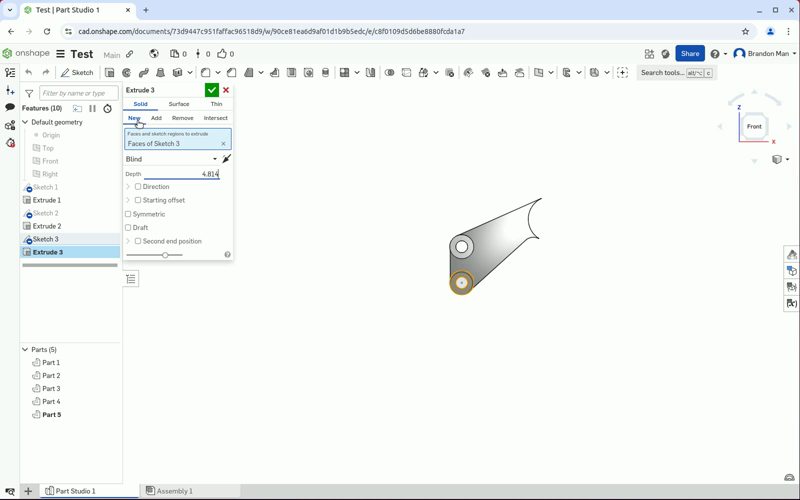
key(tab, 3)
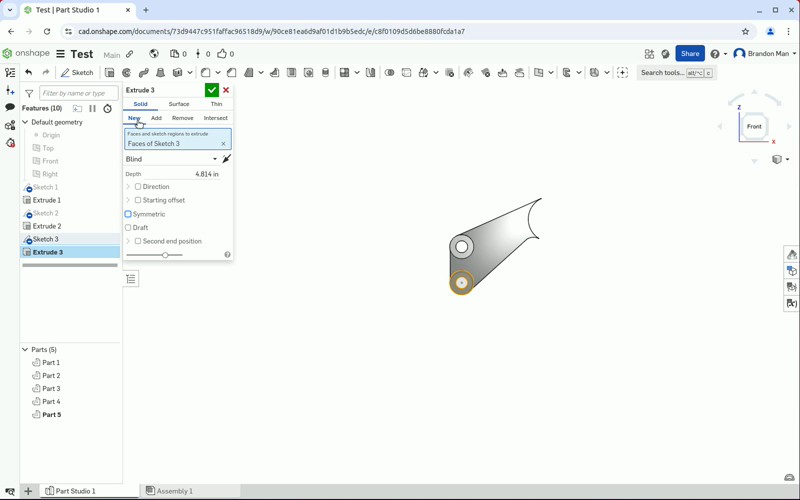
key(space)
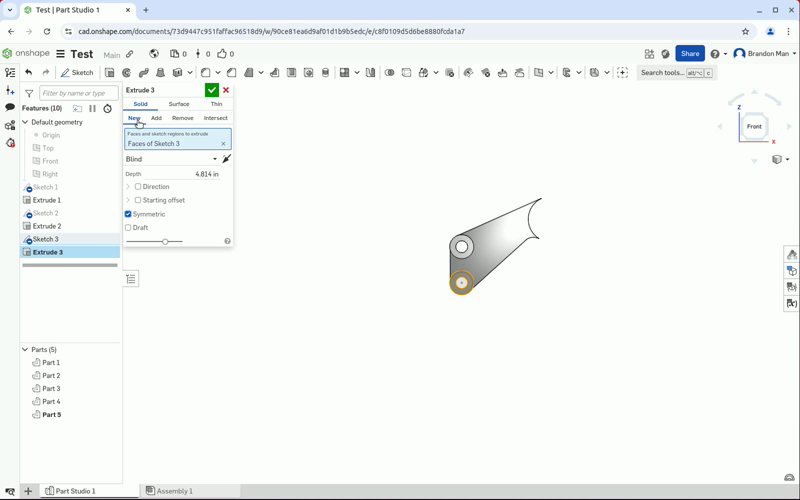
key(enter)
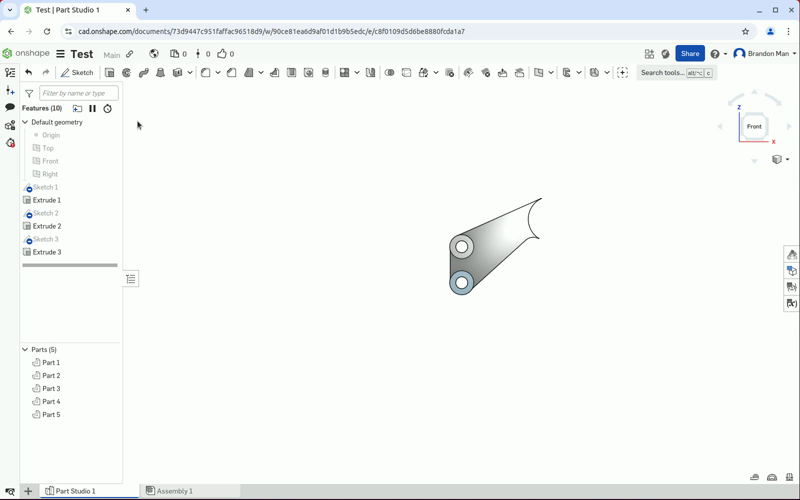
key(shift+h)
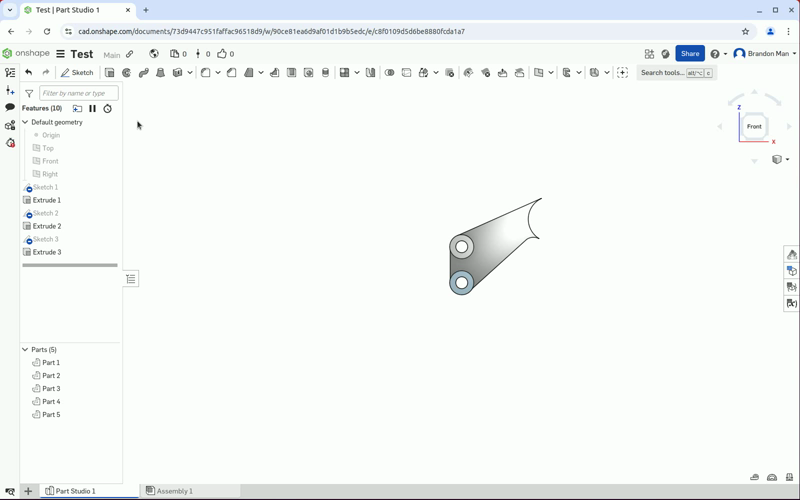
key(shift+h)
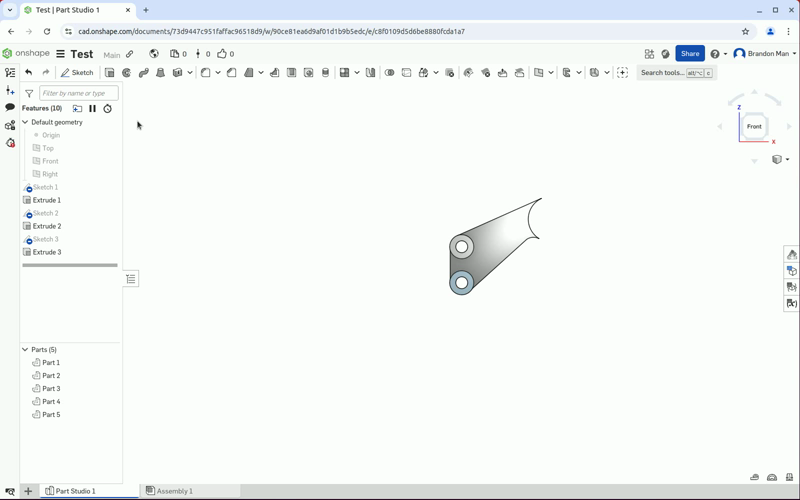
mouse_move(73, 189)
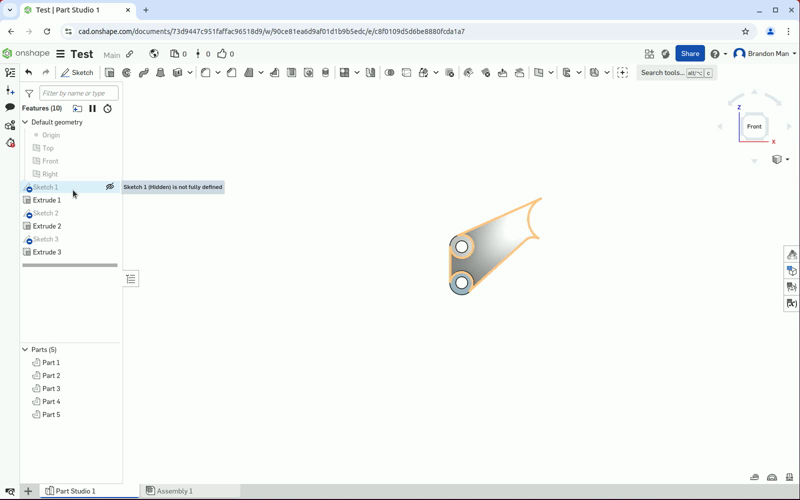
click(73, 189)
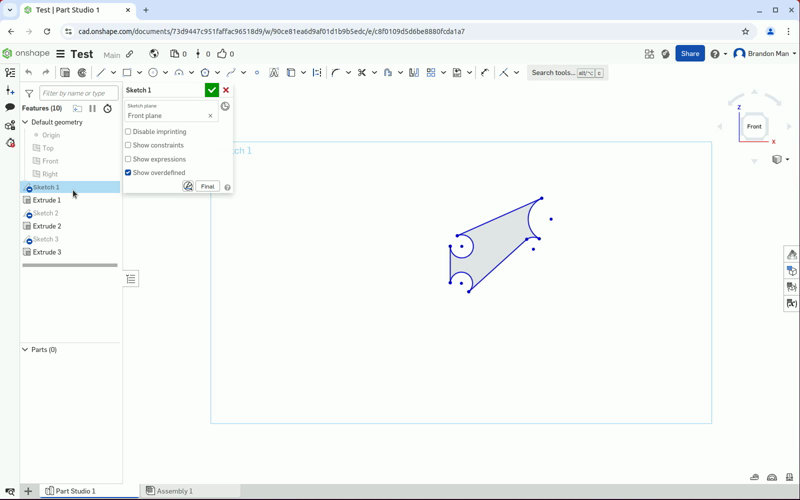
mouse_move(229, 92)
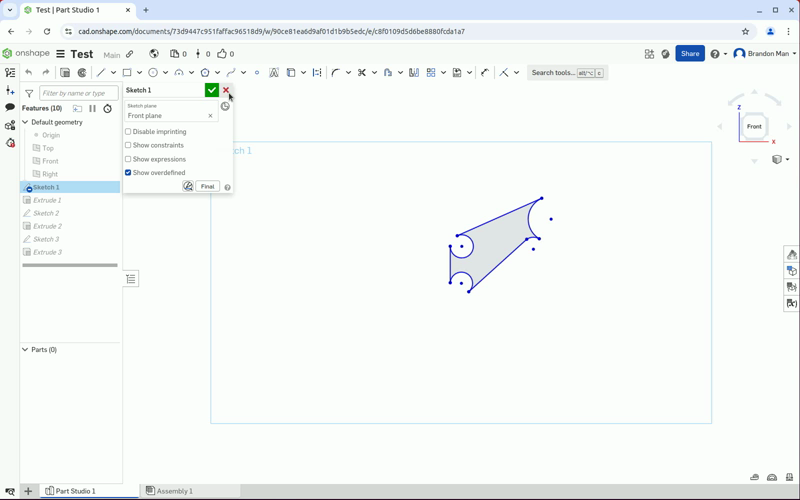
click(229, 92)
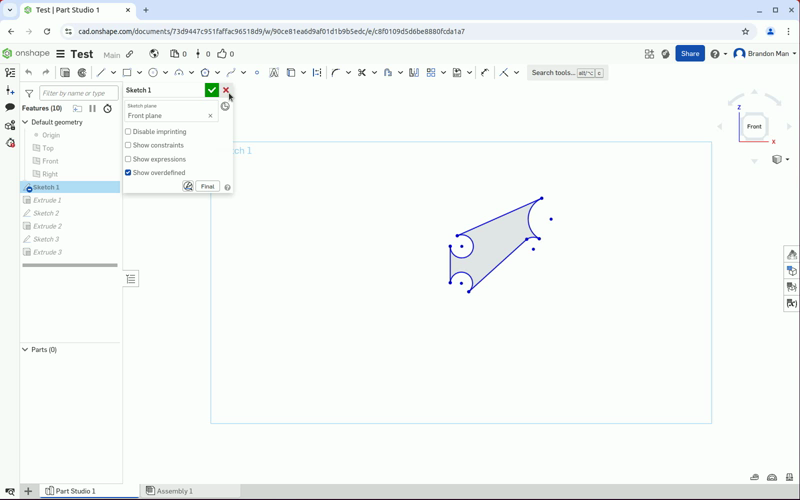
key(shift+s)
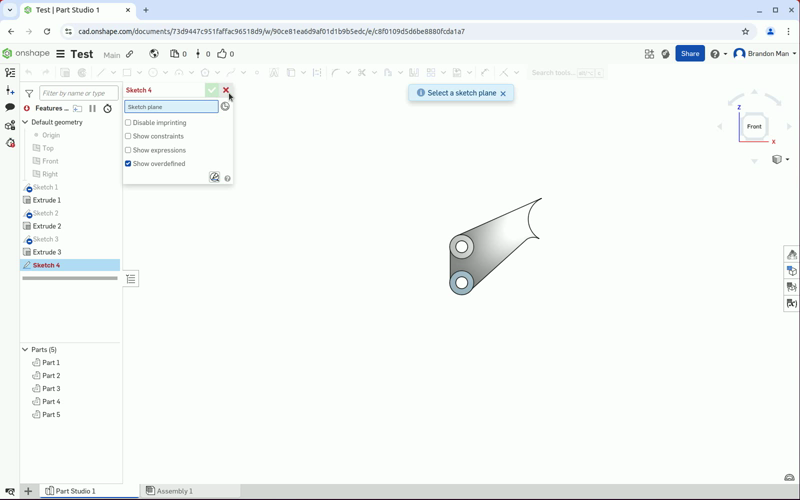
mouse_move(73, 163)
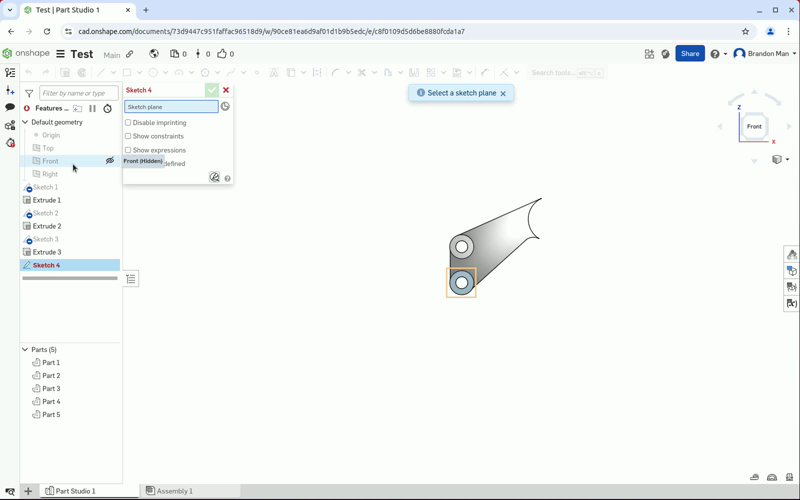
click(73, 163)
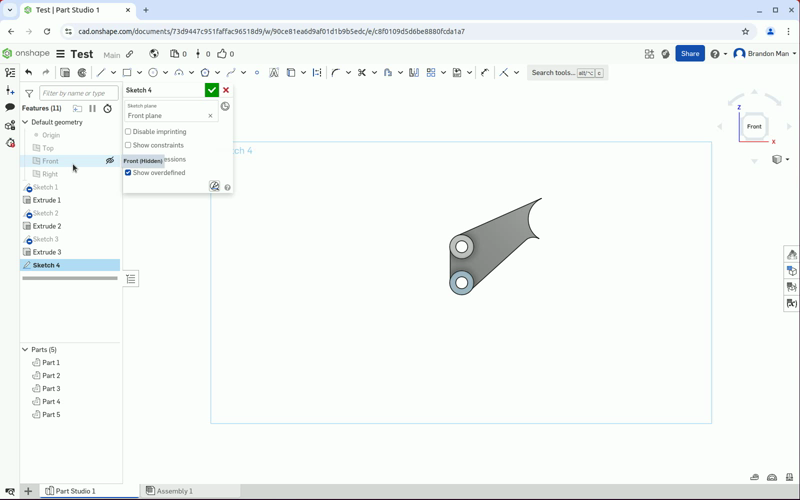
mouse_move(73, 352)
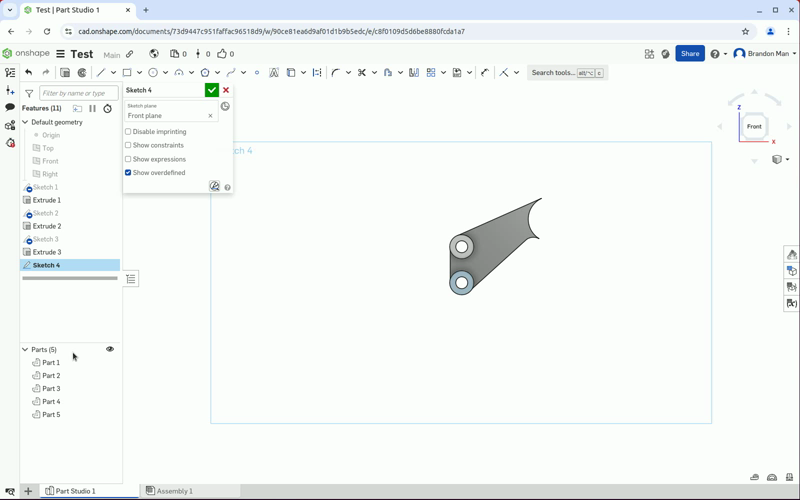
key(y)
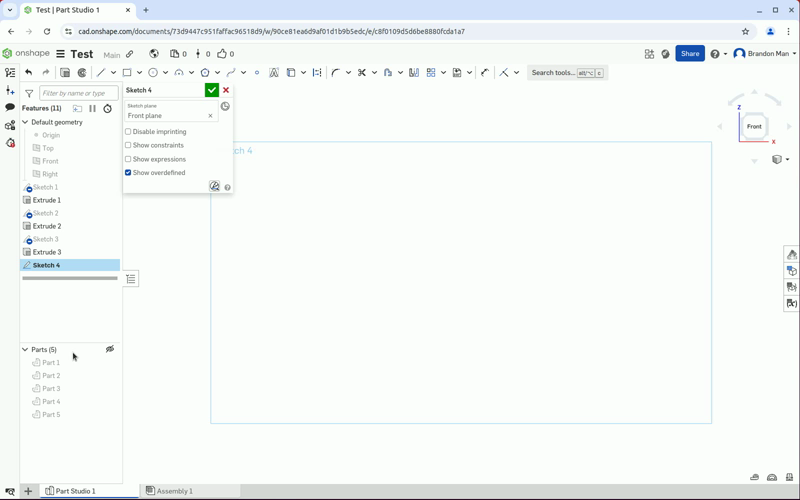
key(c)
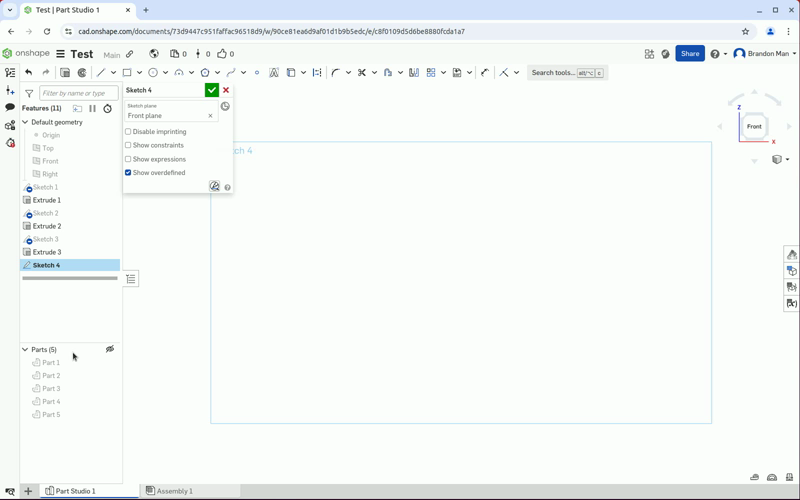
key_down(shift)
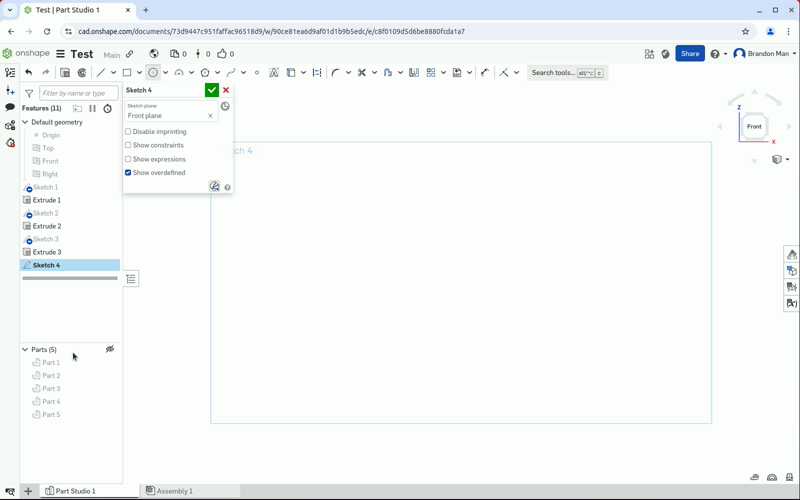
mouse_move(551, 218)
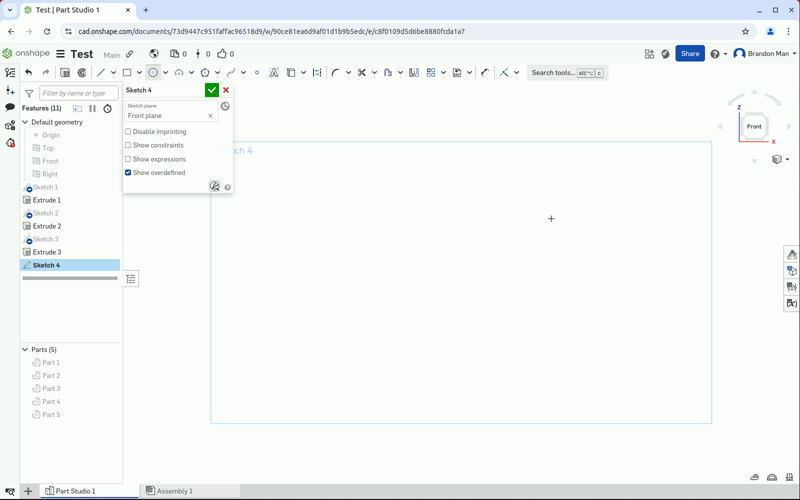
click(551, 218)
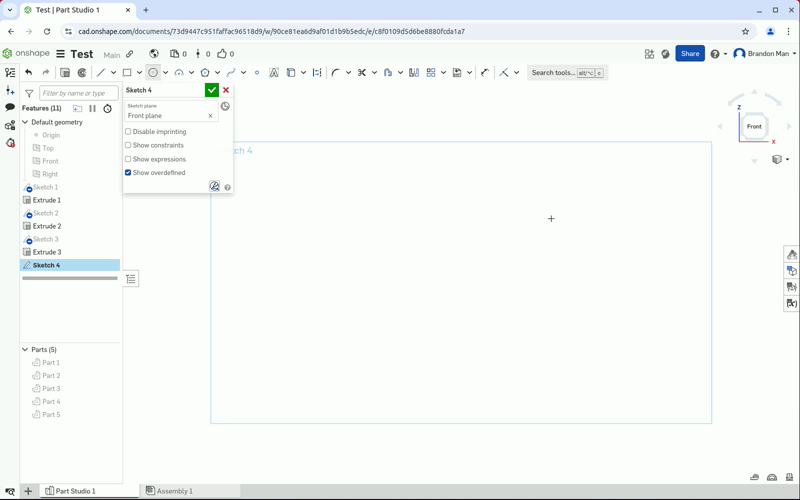
key_up(shift)
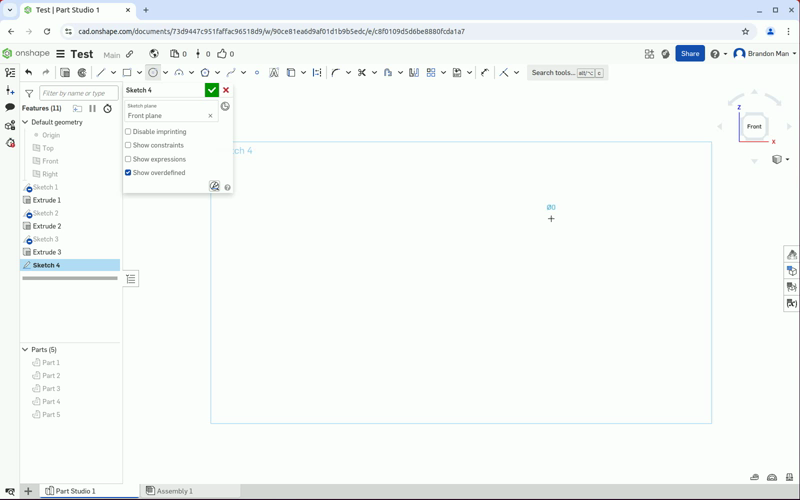
mouse_move(574, 218)
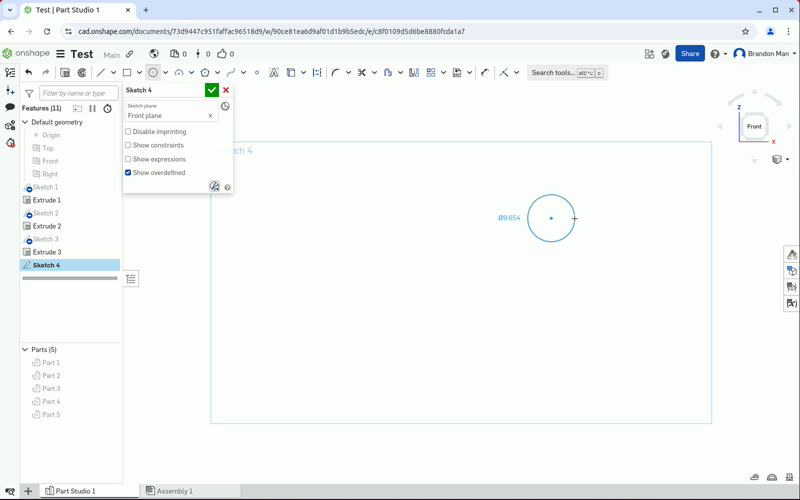
click(574, 218)
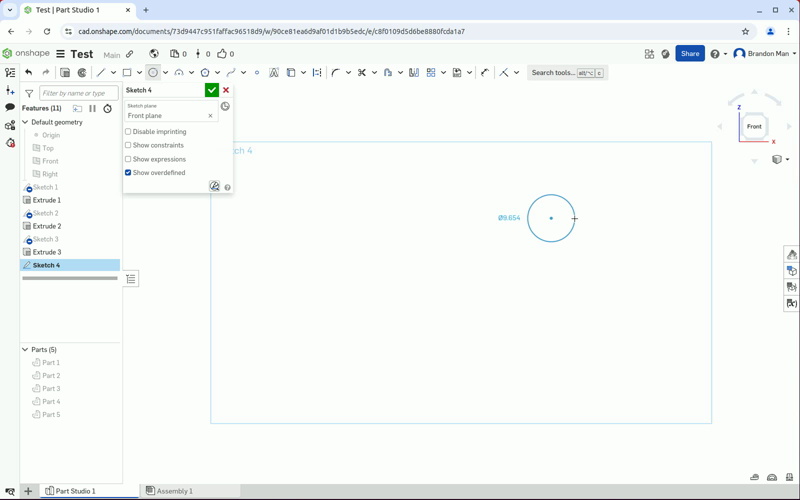
key(esc)
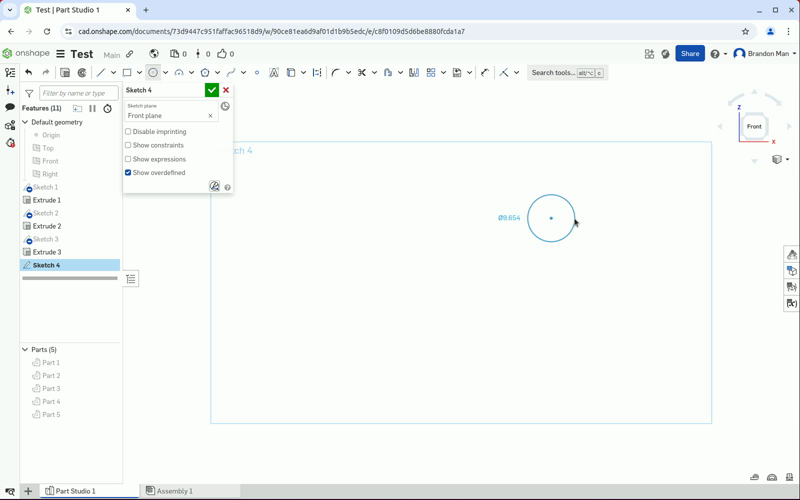
key(c)
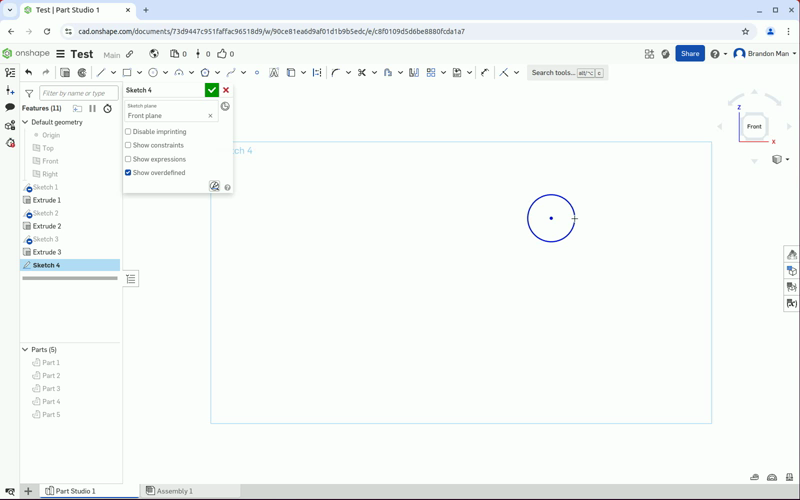
key_down(shift)
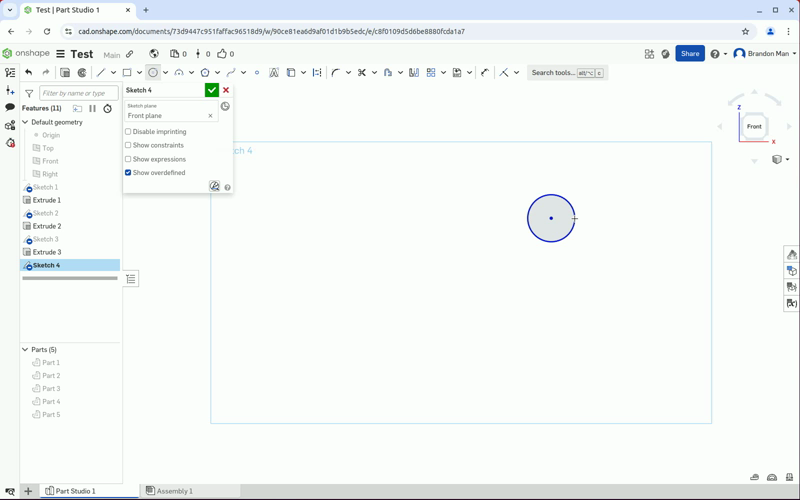
mouse_move(551, 218)
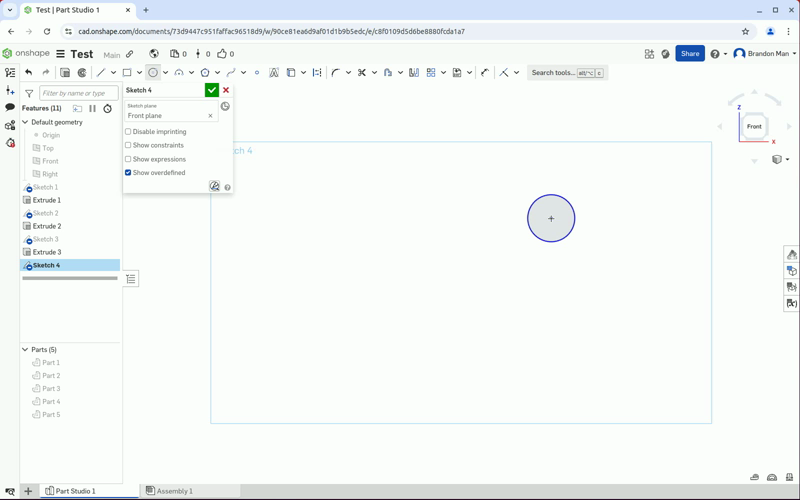
click(551, 218)
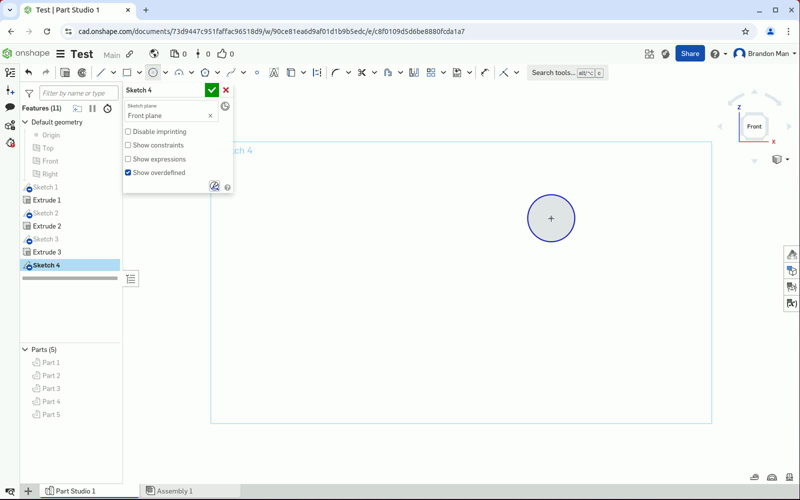
key_up(shift)
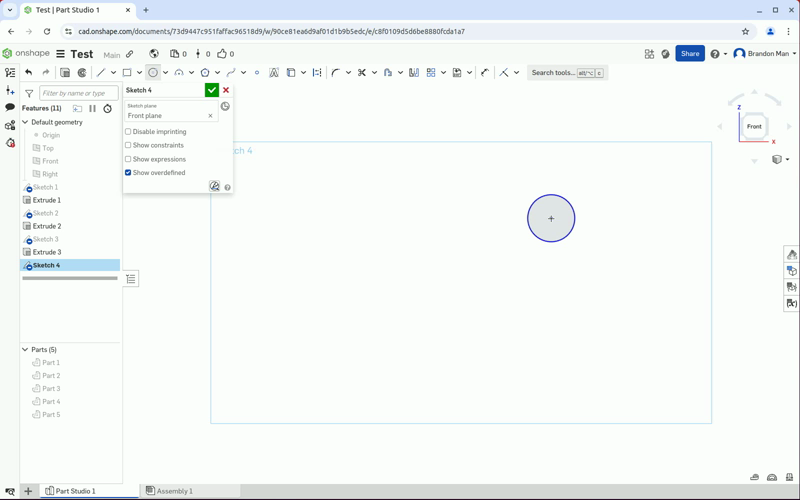
mouse_move(563, 218)
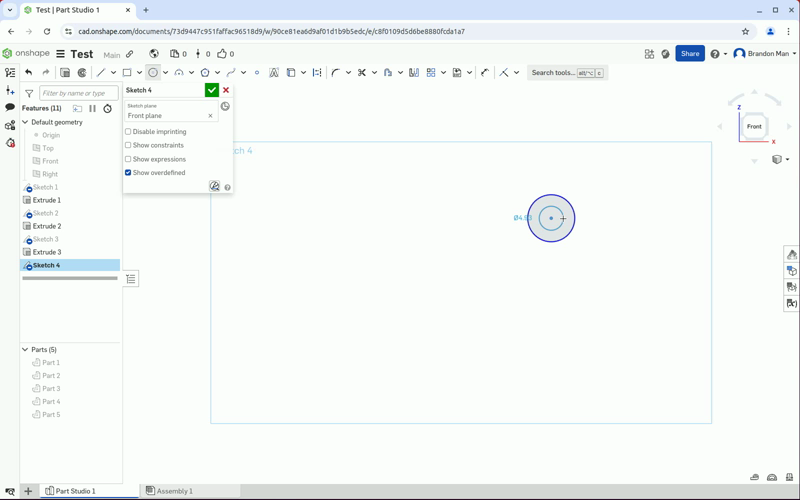
click(563, 218)
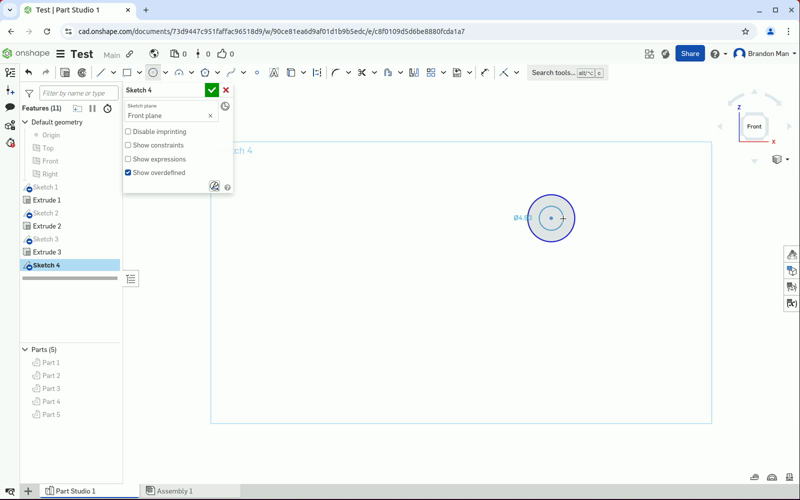
key(esc)
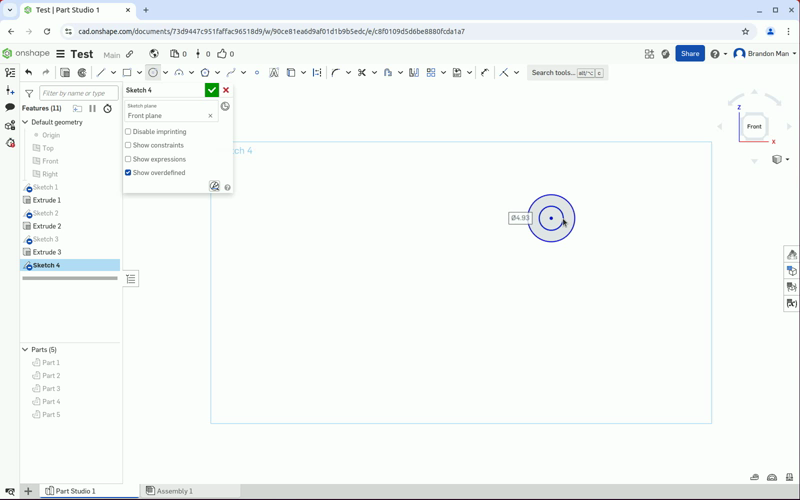
mouse_move(545, 204)
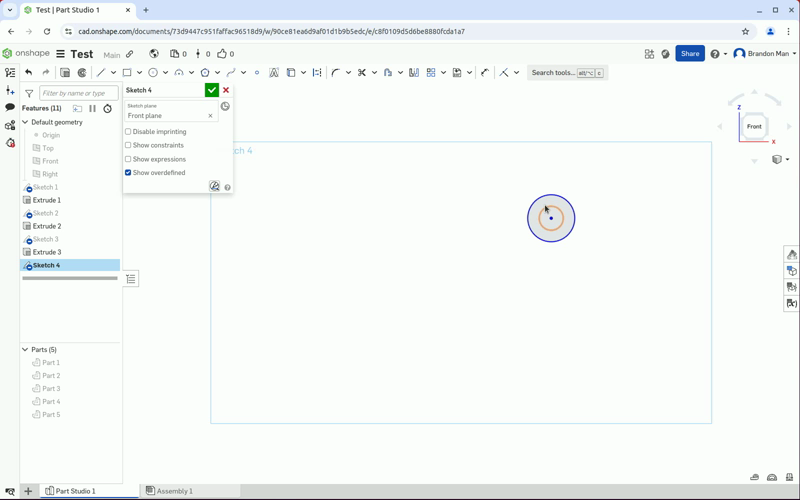
scroll(6)
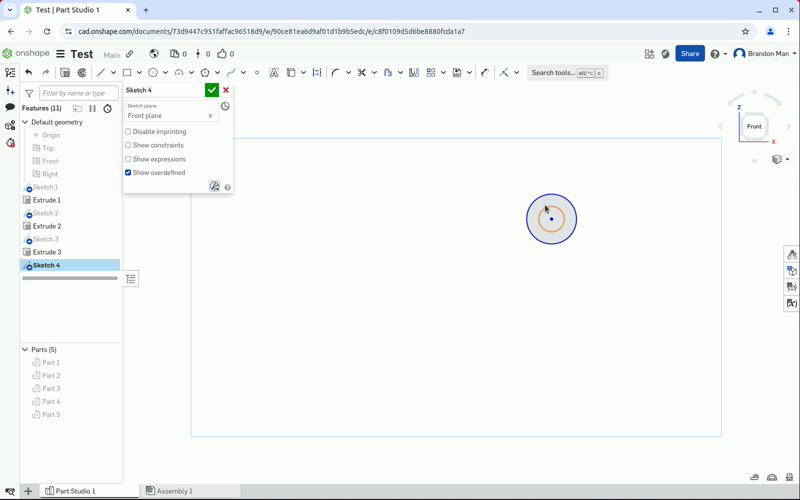
scroll(6)
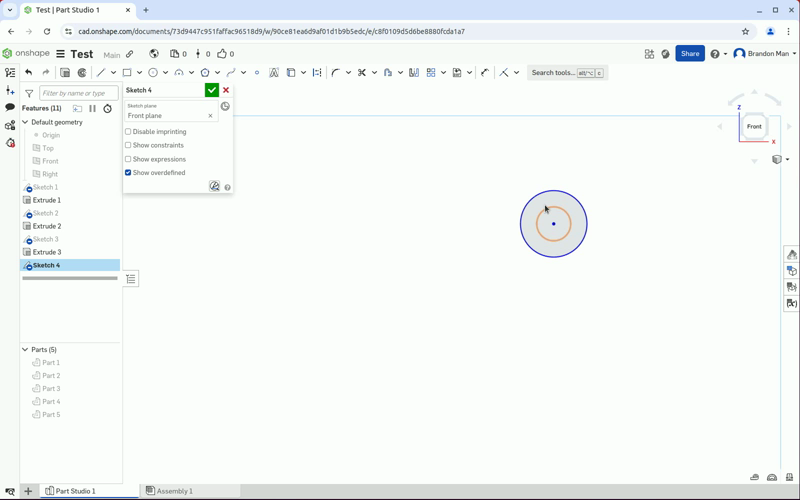
scroll(6)
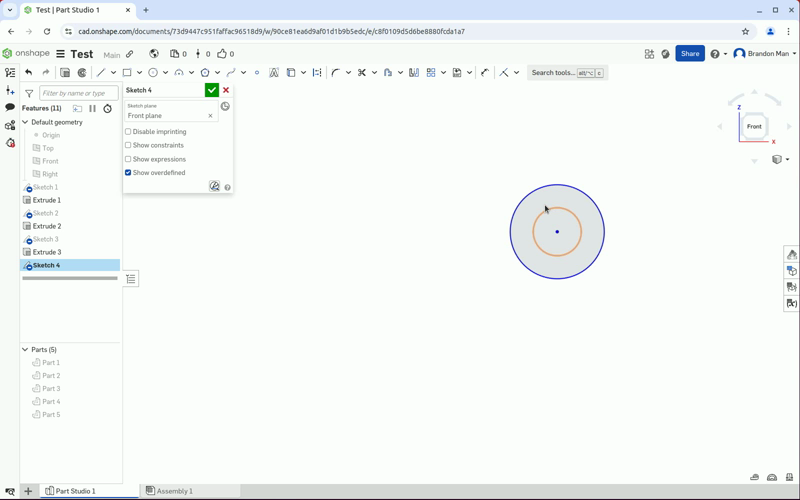
scroll(6)
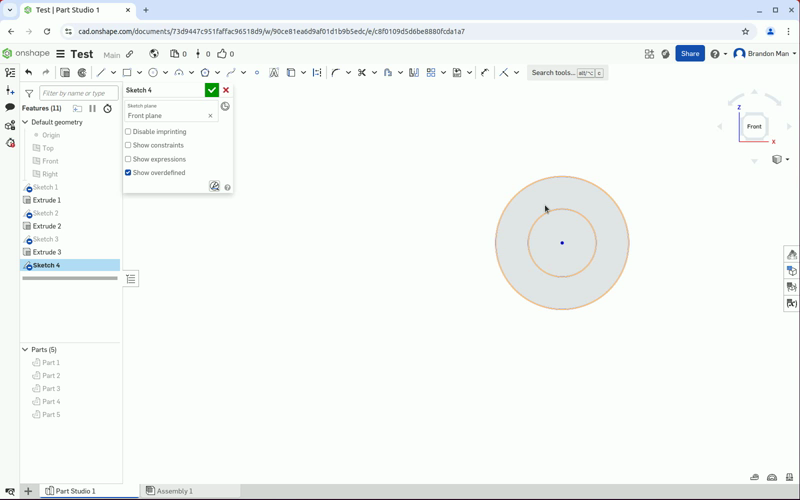
scroll(6)
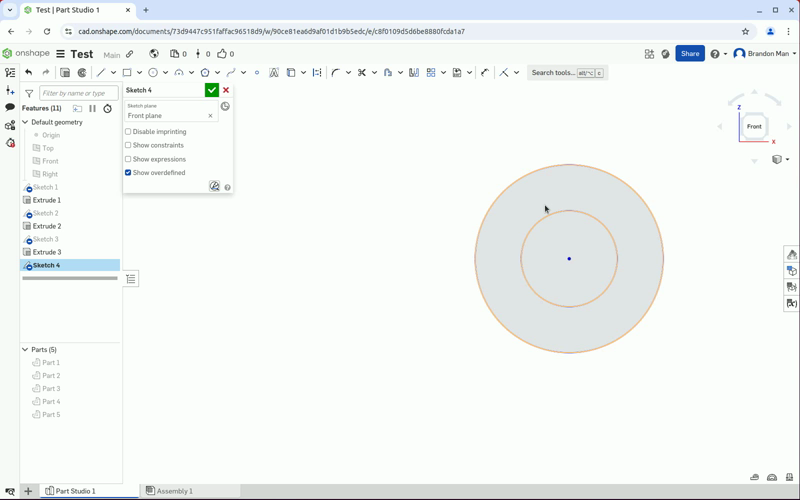
scroll(6)
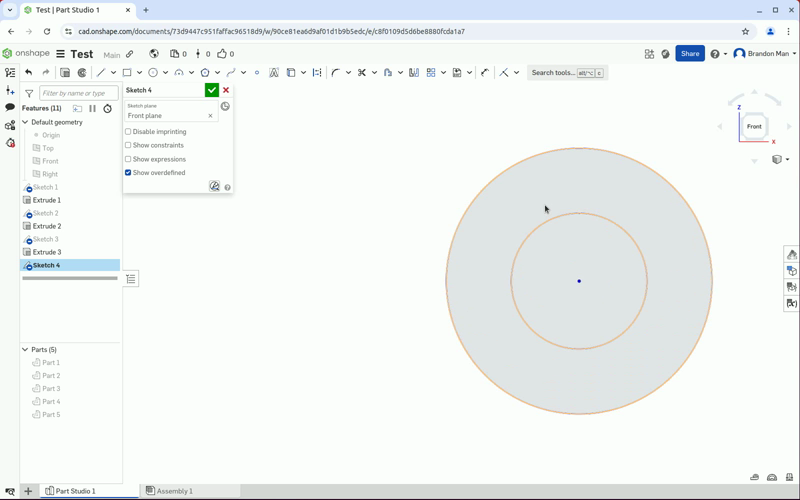
scroll(6)
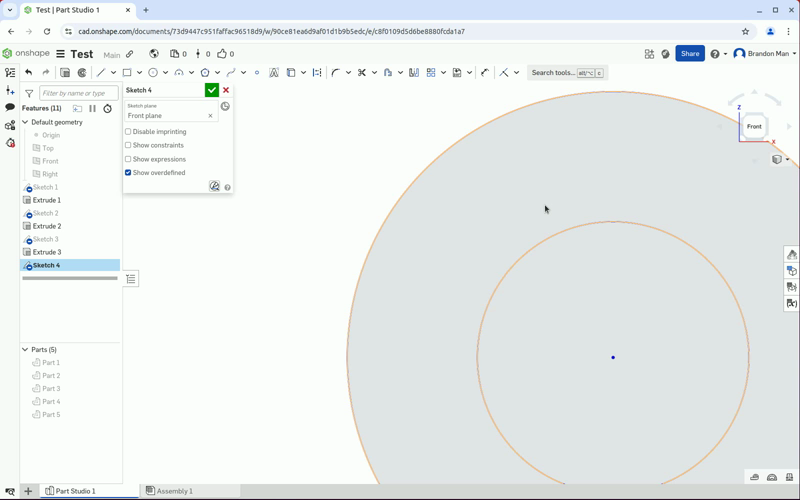
click(545, 204)
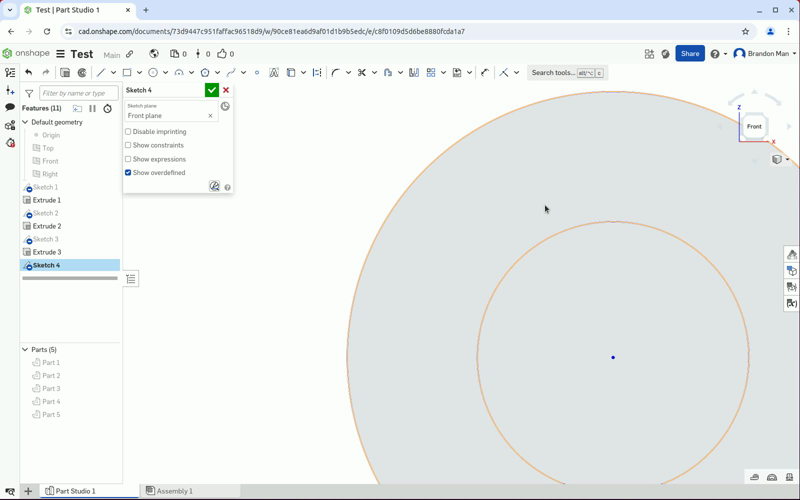
scroll(-6)
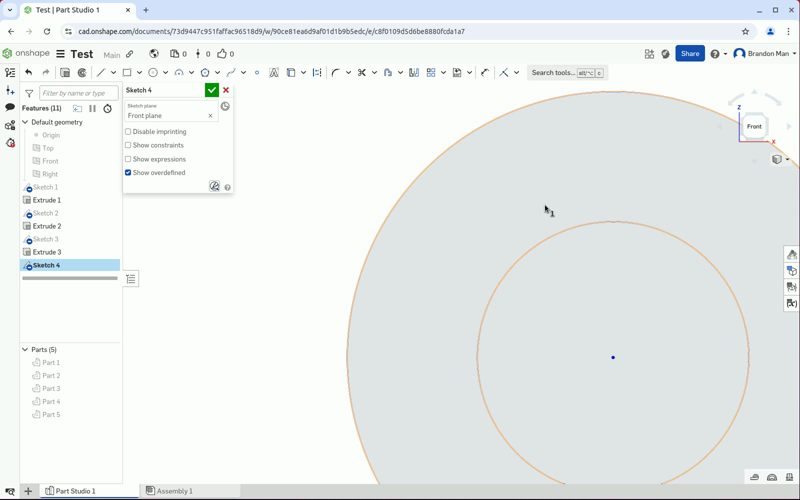
scroll(-6)
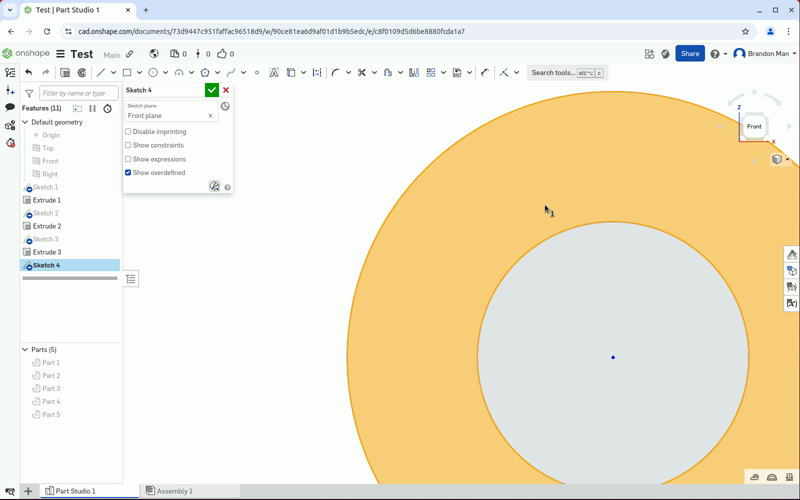
scroll(-6)
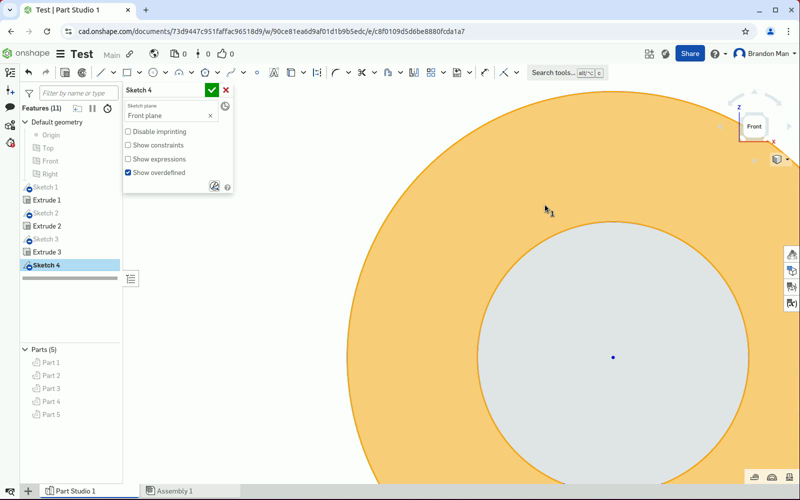
scroll(-6)
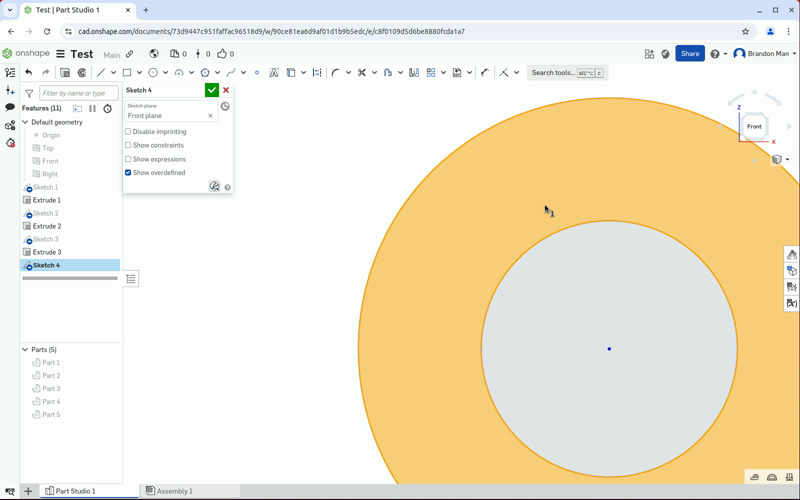
scroll(-6)
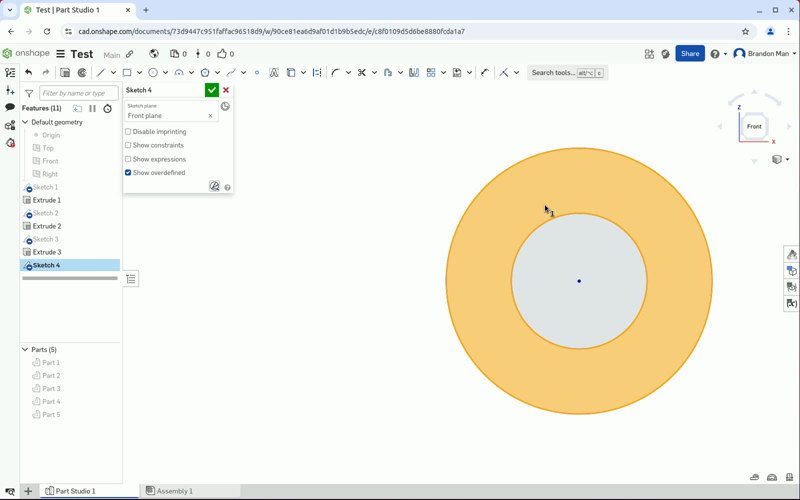
scroll(-6)
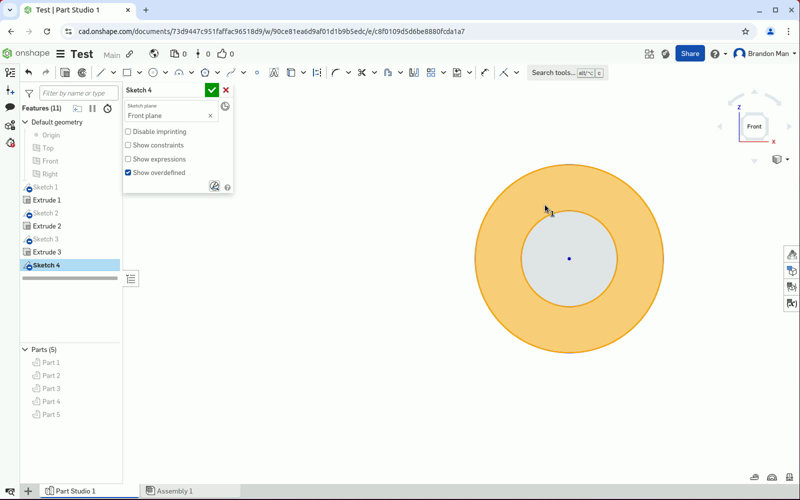
scroll(-6)
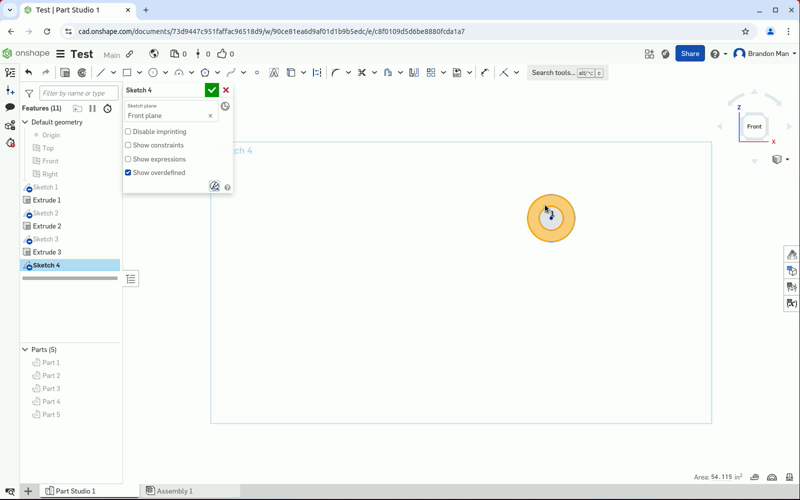
mouse_move(73, 352)
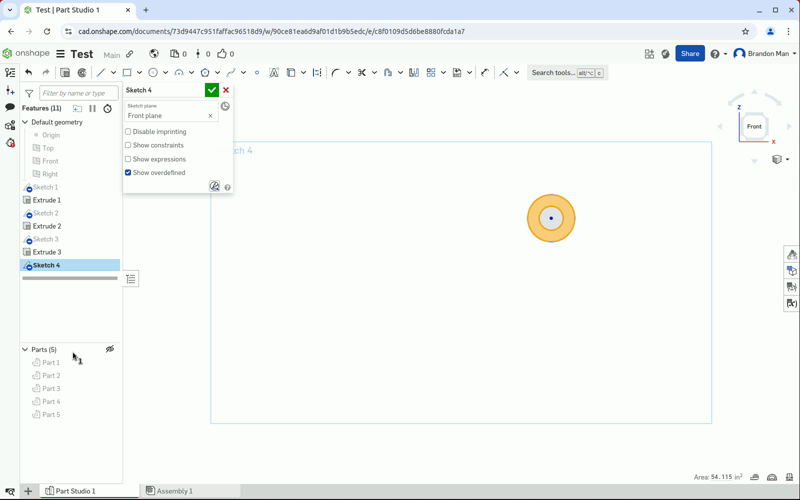
key(shift+y)
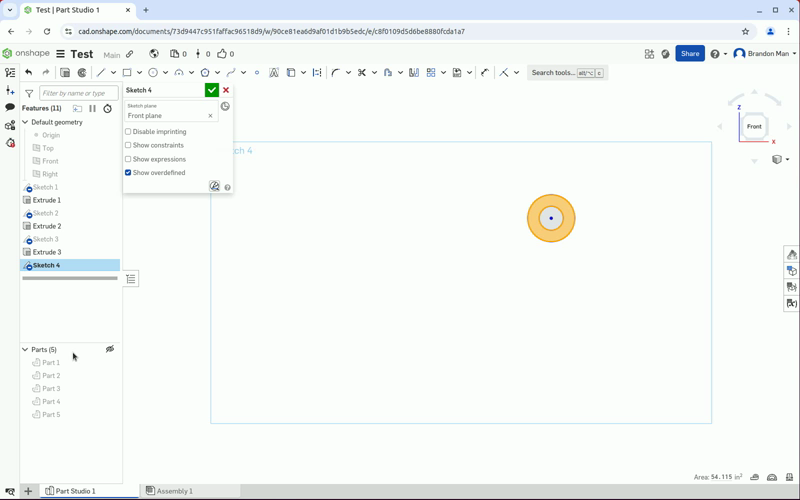
key(shift+e)
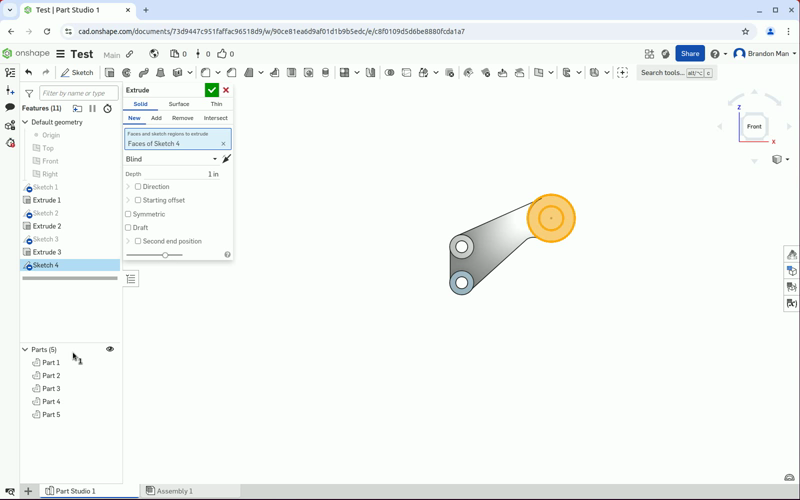
mouse_move(143, 106)
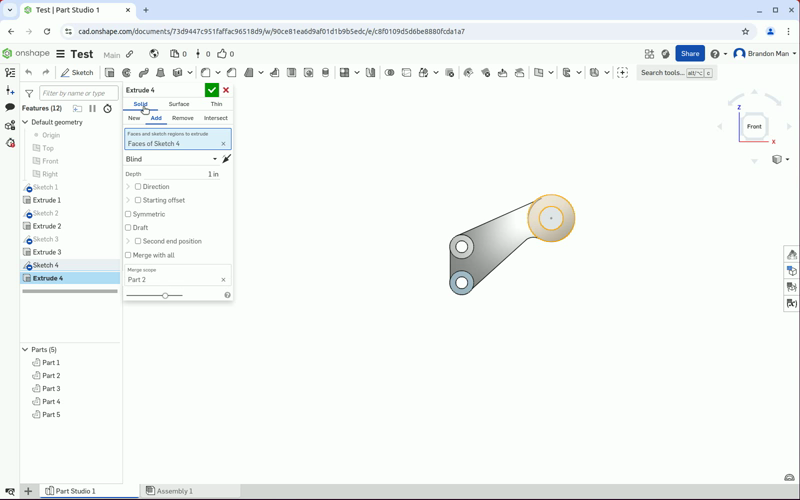
click(143, 106)
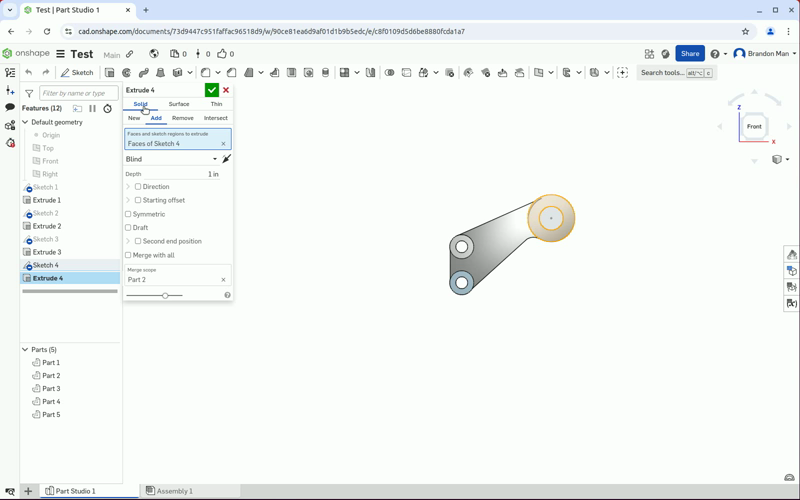
mouse_move(137, 120)
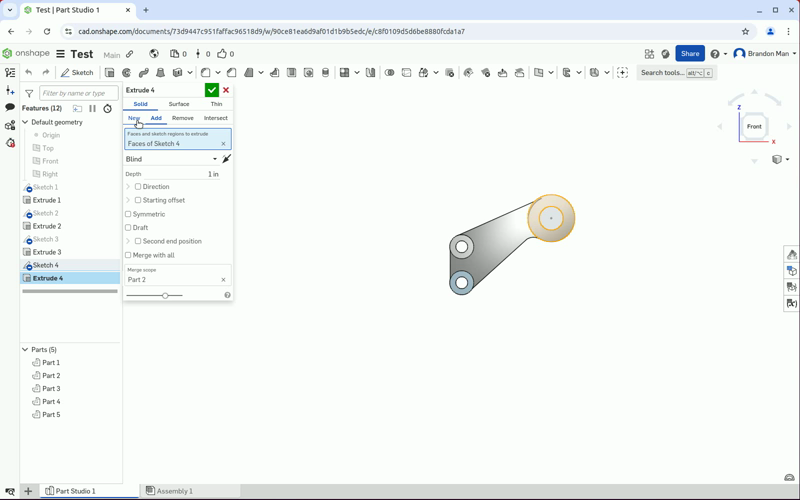
click(137, 120)
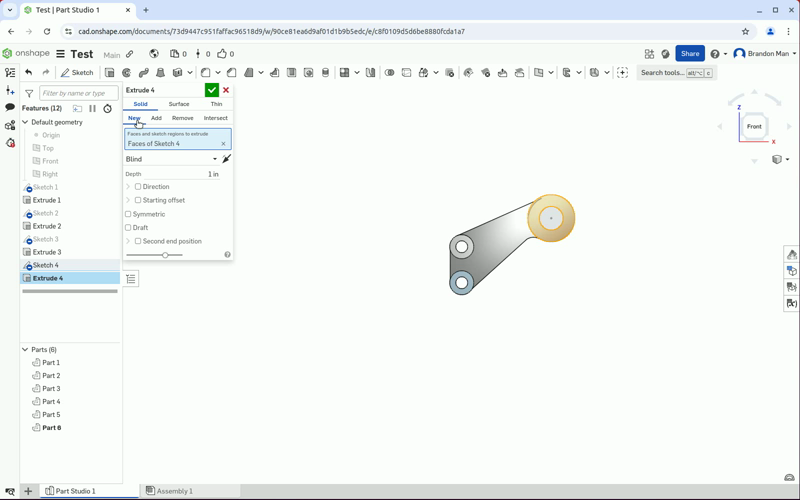
key(tab, 4)
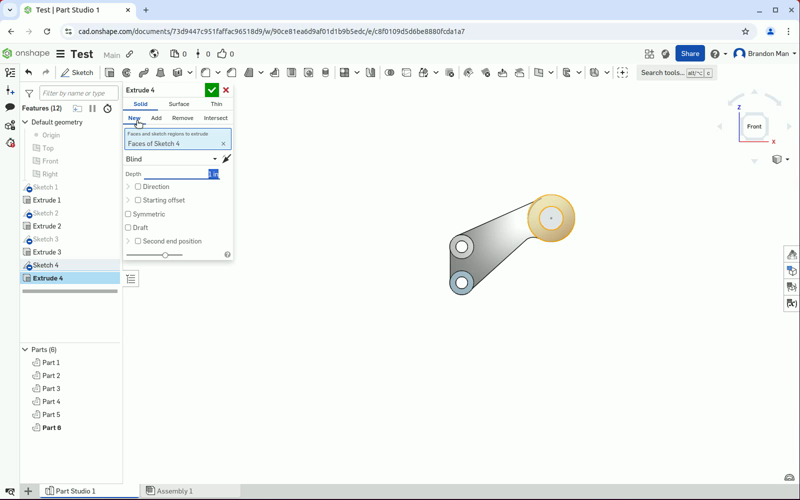
text(7.702)
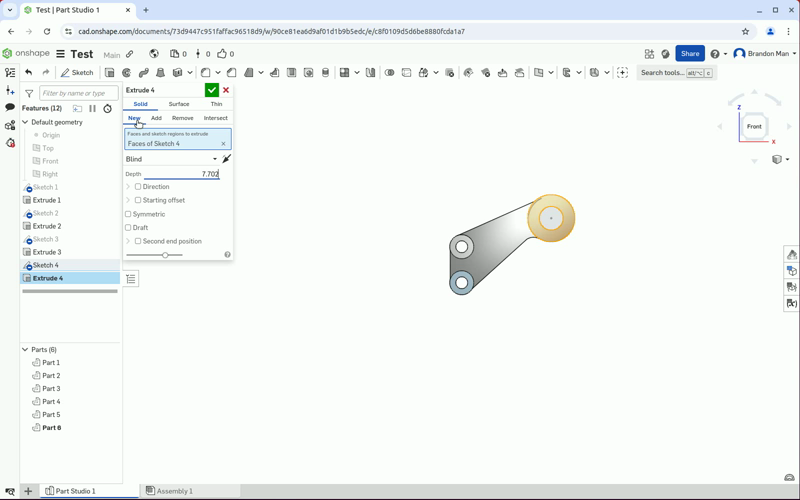
key(tab, 3)
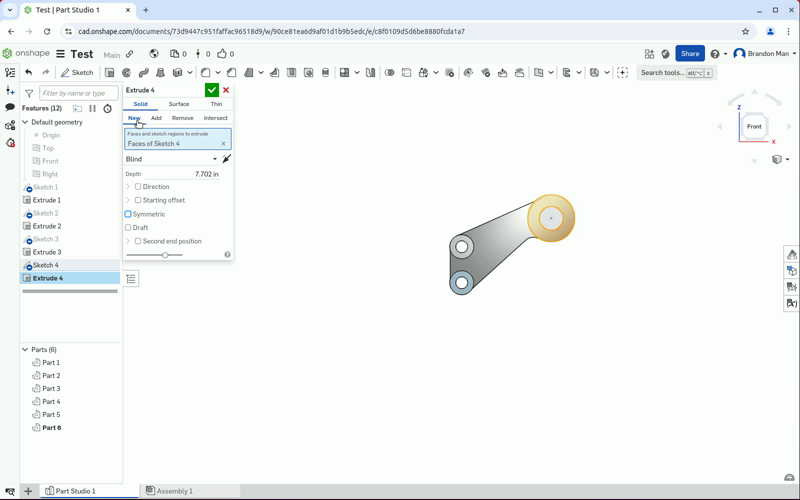
key(space)
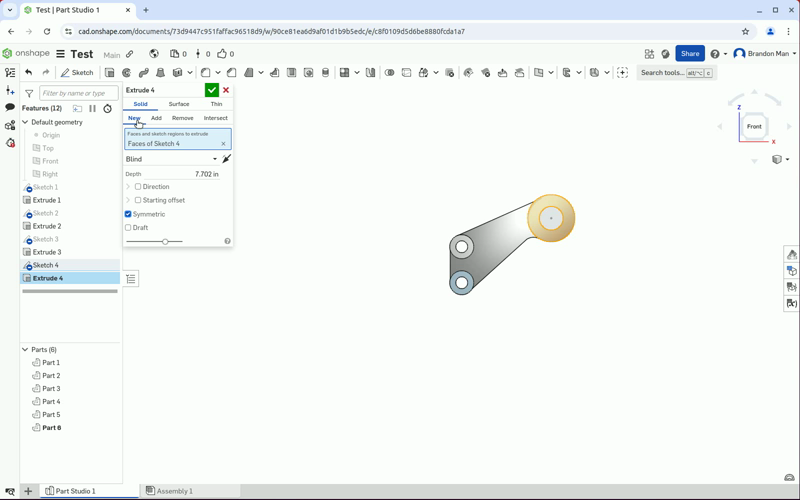
key(enter)
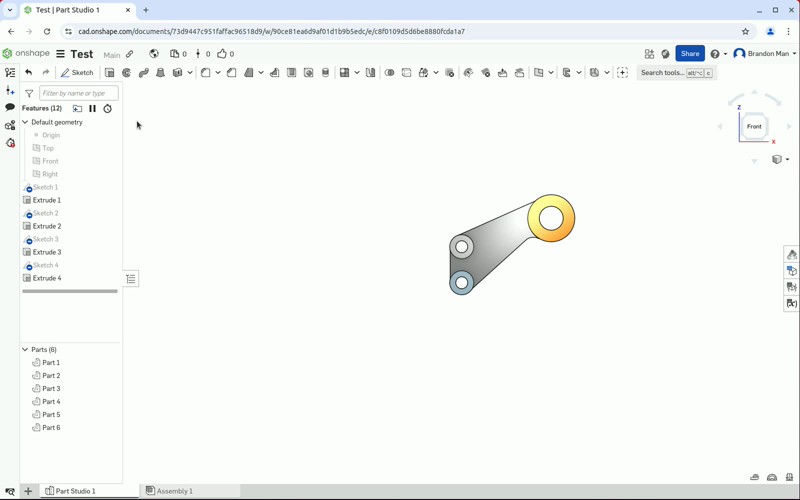
key(shift+h)
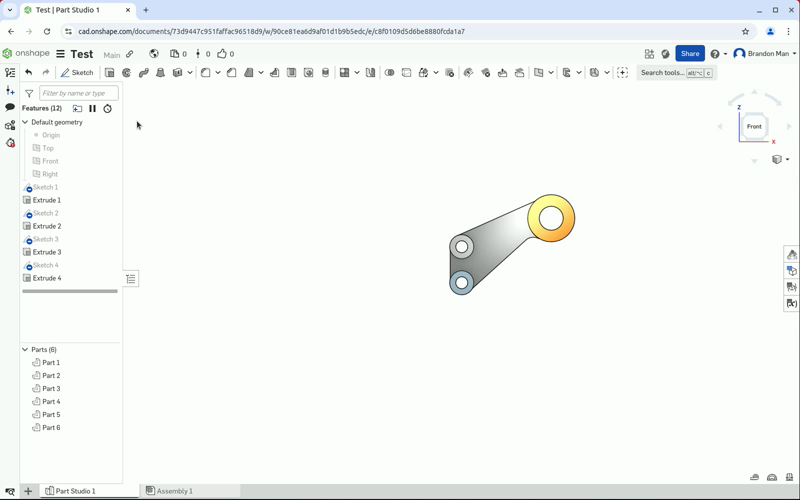
key(shift+h)
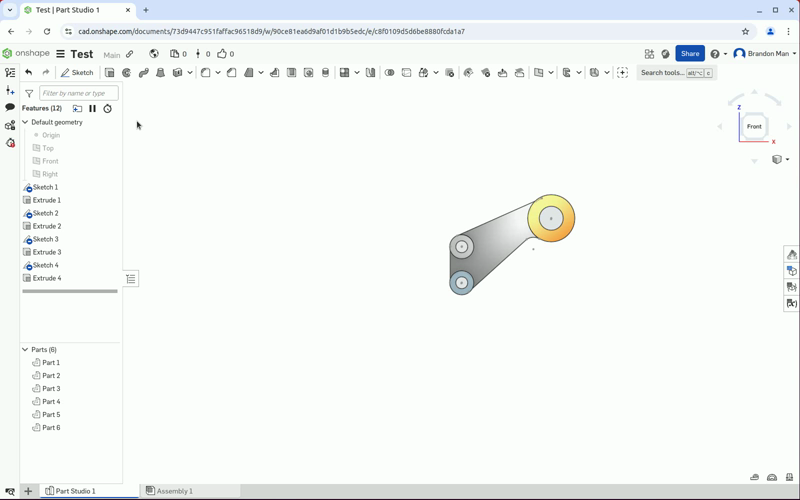
key(shift+7)
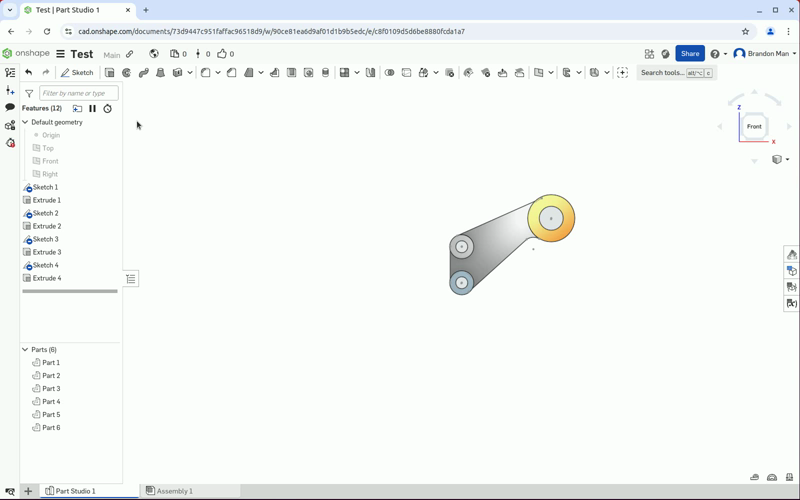
key(left, 2)
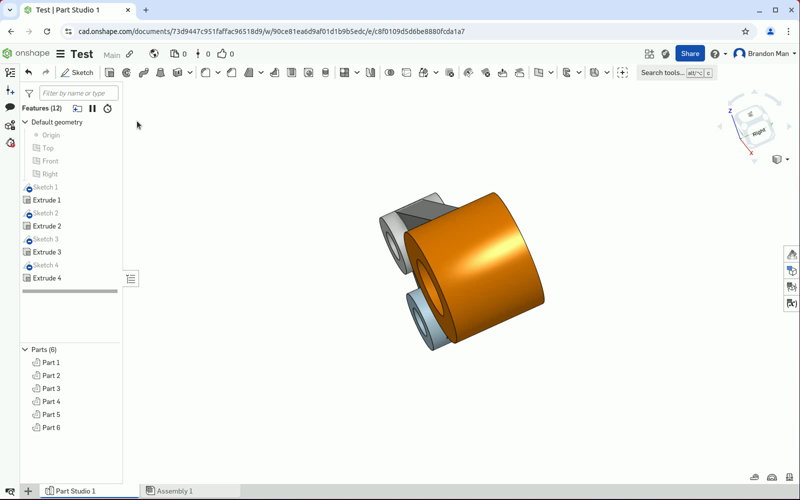
key(down, 2)
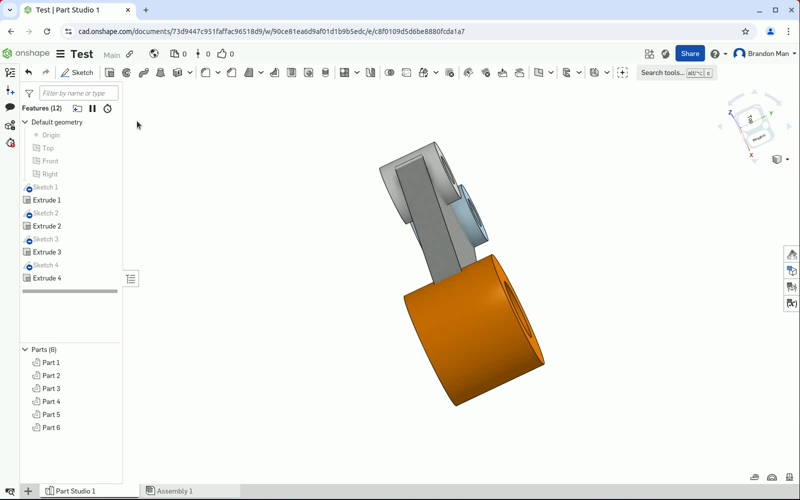
key(up, 2)
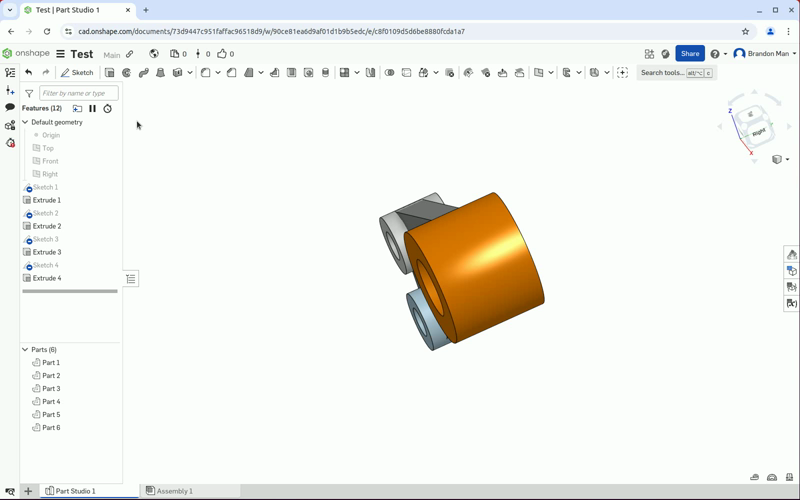
key(right, 2)
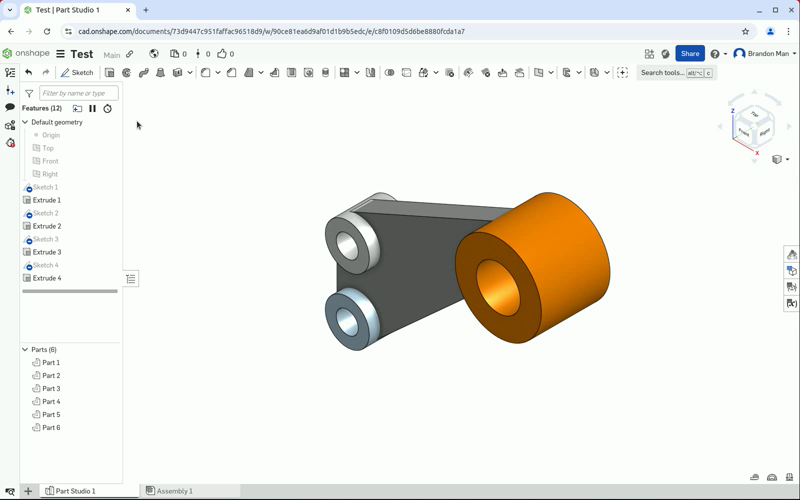
mouse_move(73, 189)
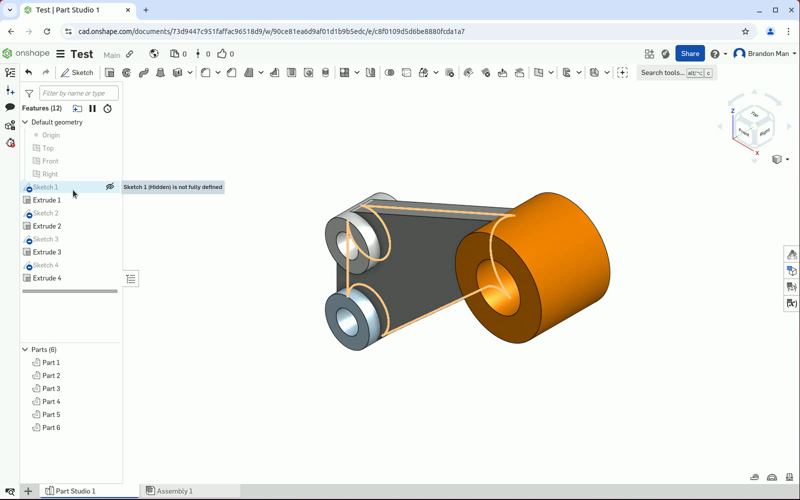
click(73, 189)